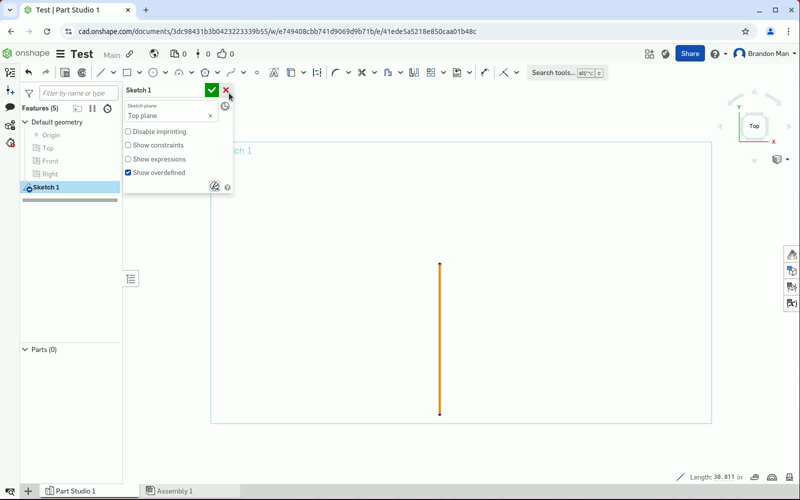
key(shift+h)
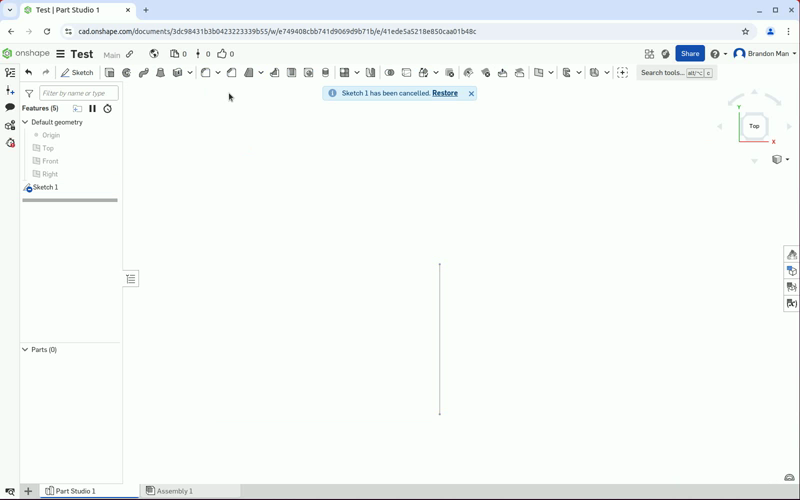
key(shift+s)
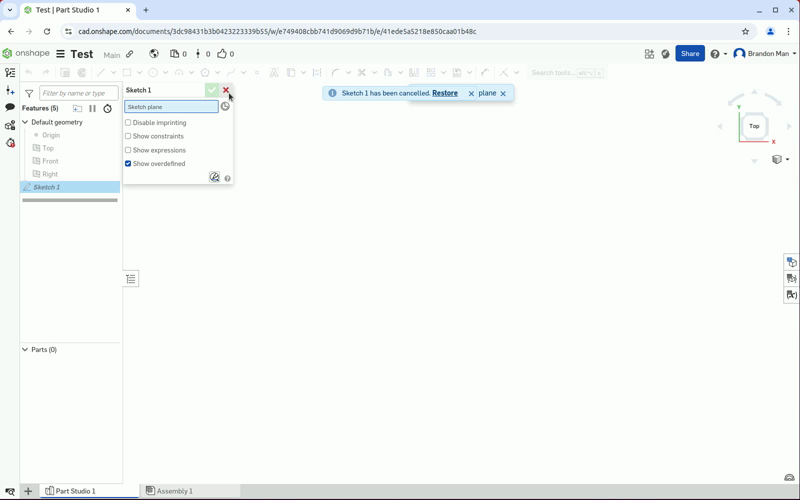
mouse_move(73, 150)
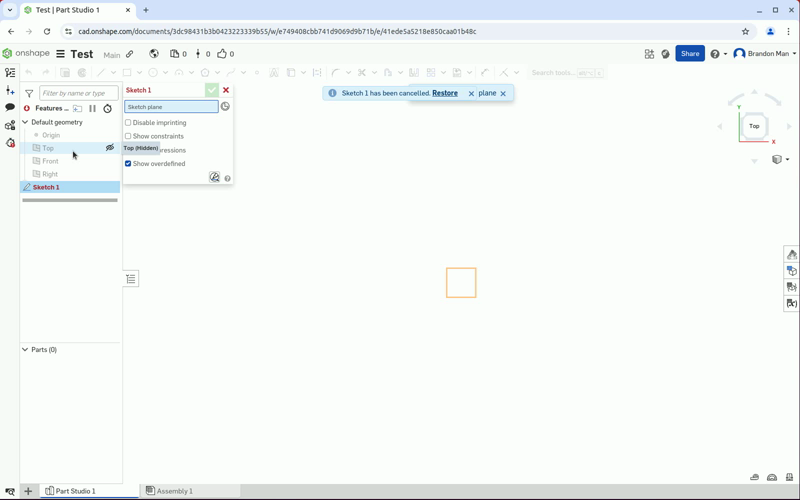
click(73, 150)
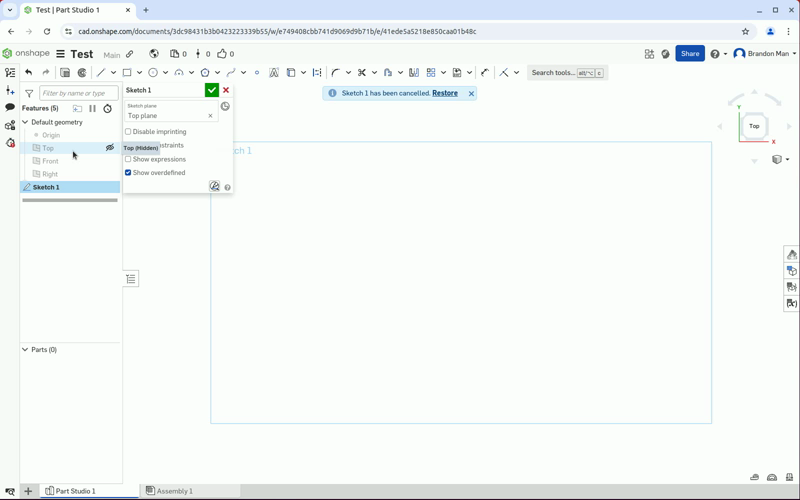
mouse_move(73, 352)
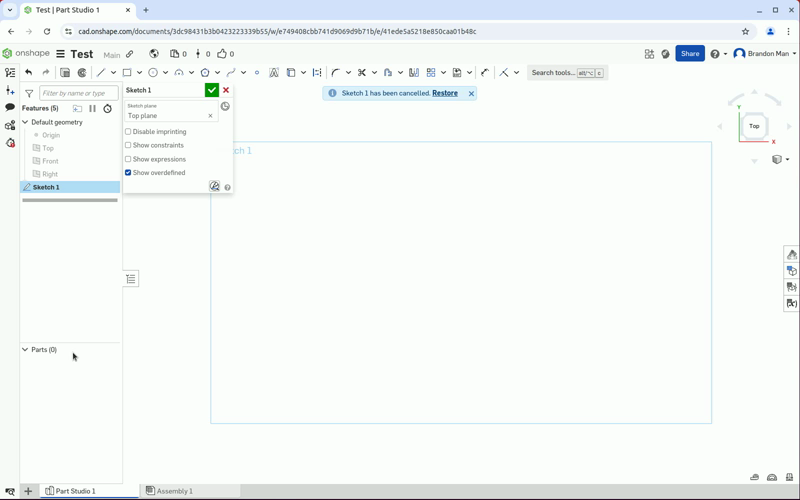
key(y)
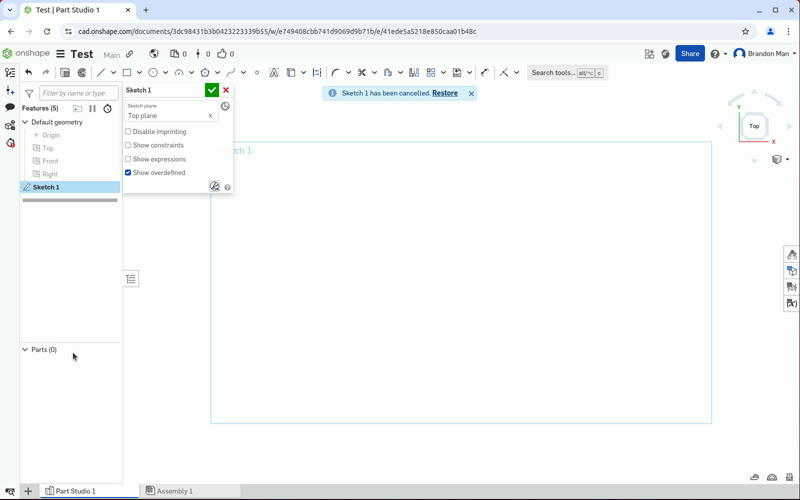
key(l)
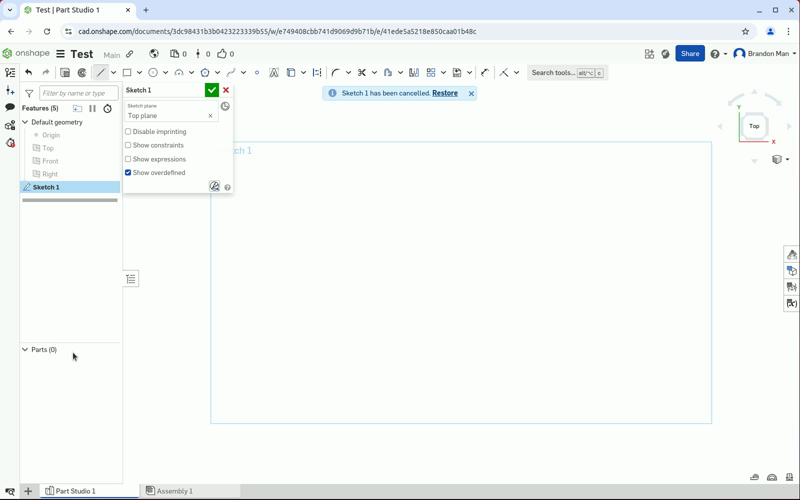
key_down(shift)
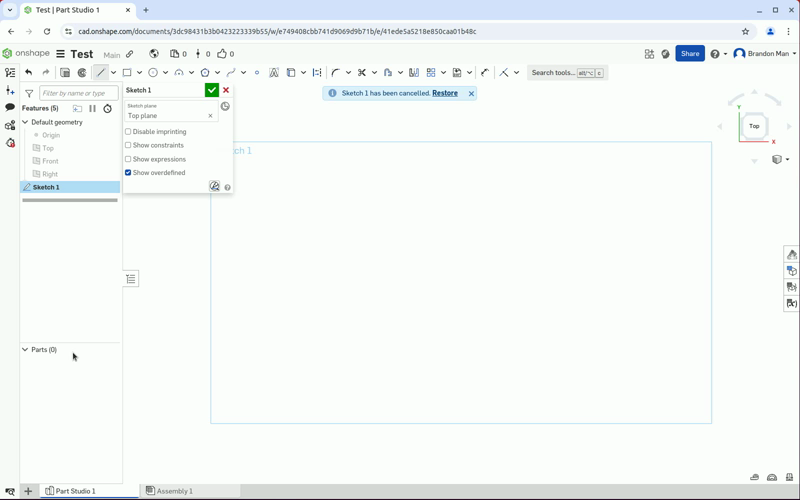
mouse_move(376, 367)
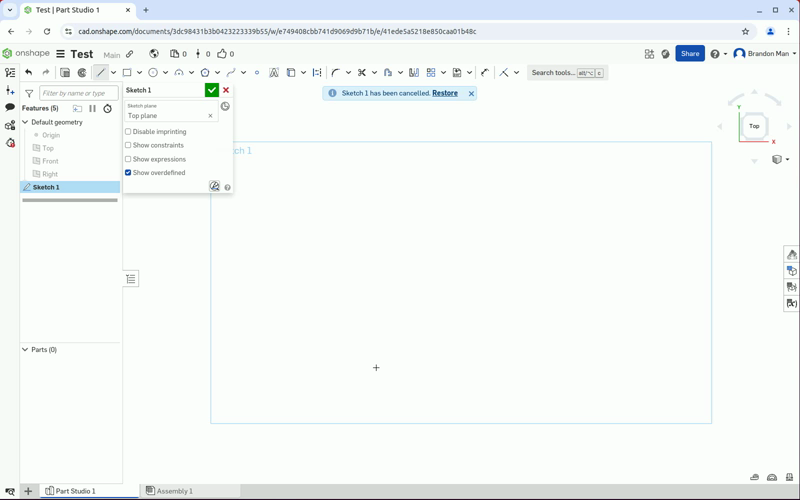
click(376, 367)
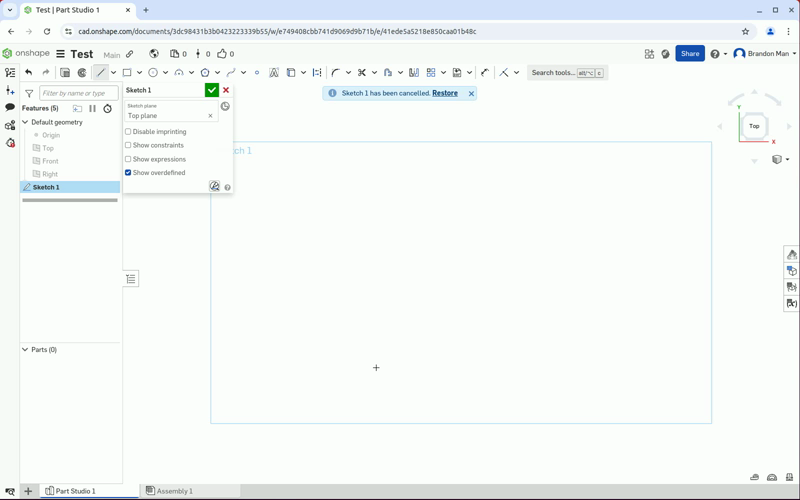
key_up(shift)
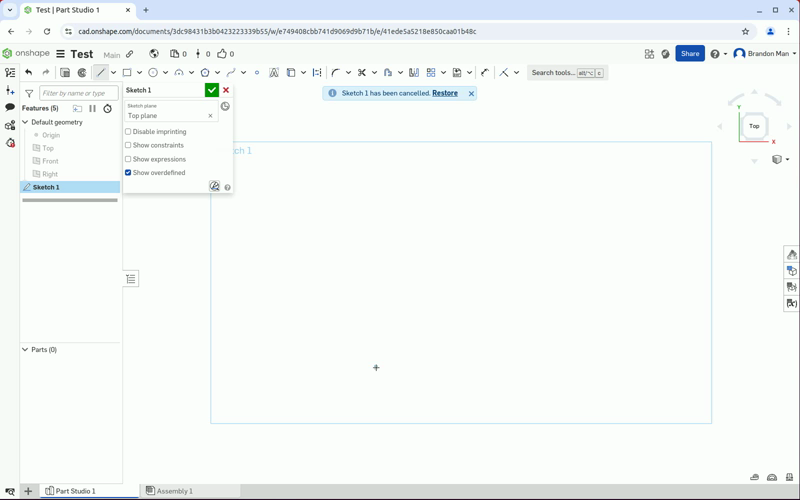
key_down(shift)
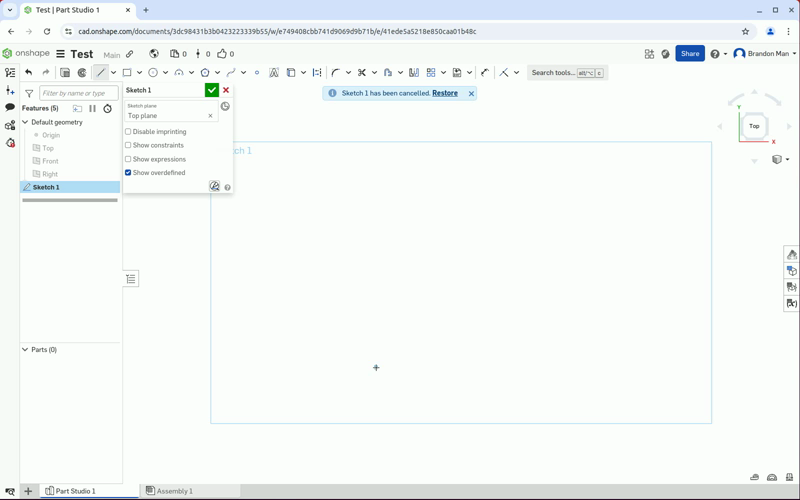
mouse_move(544, 367)
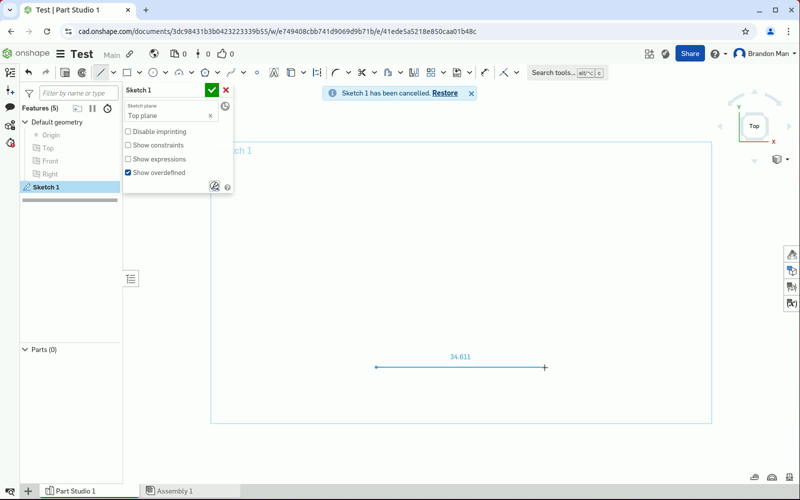
click(544, 367)
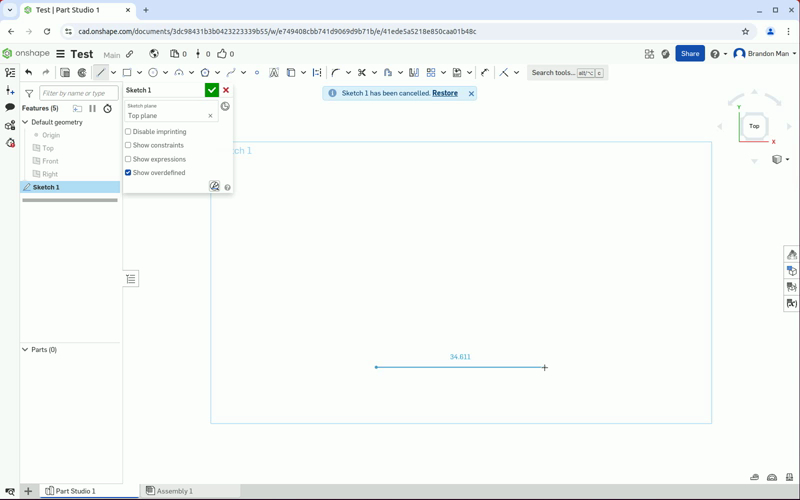
key_up(shift)
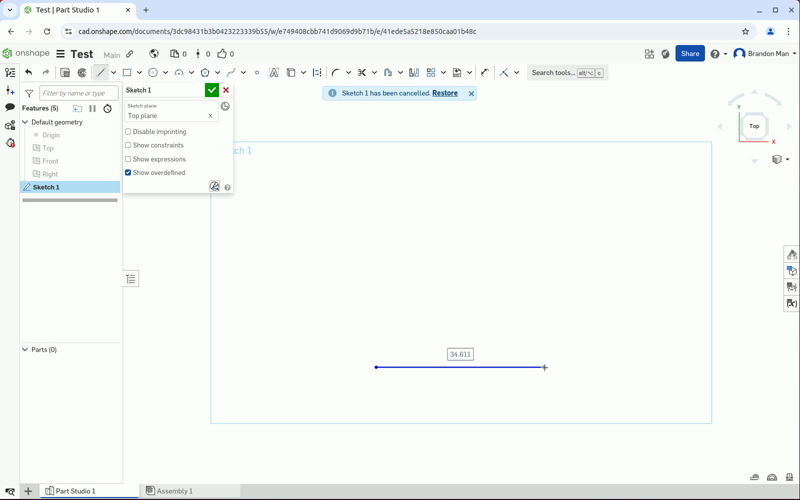
key_down(shift)
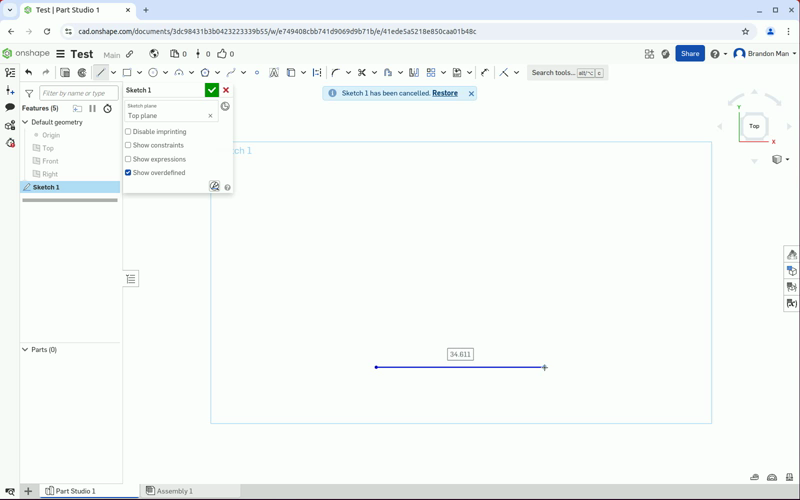
mouse_move(544, 198)
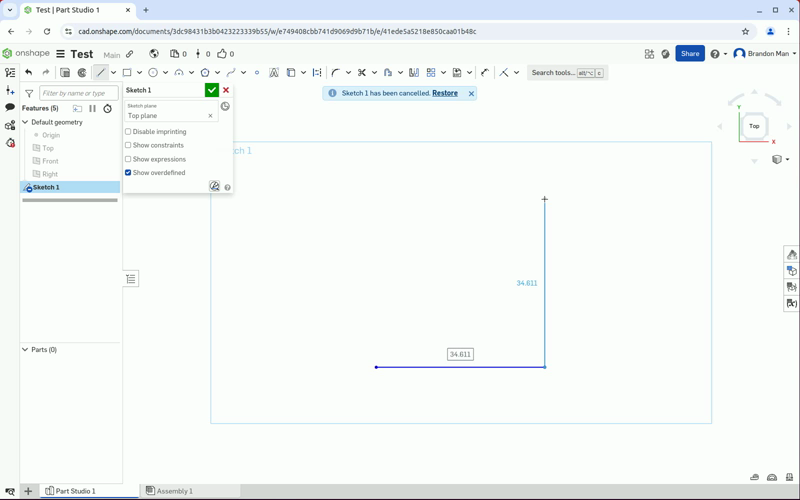
click(544, 198)
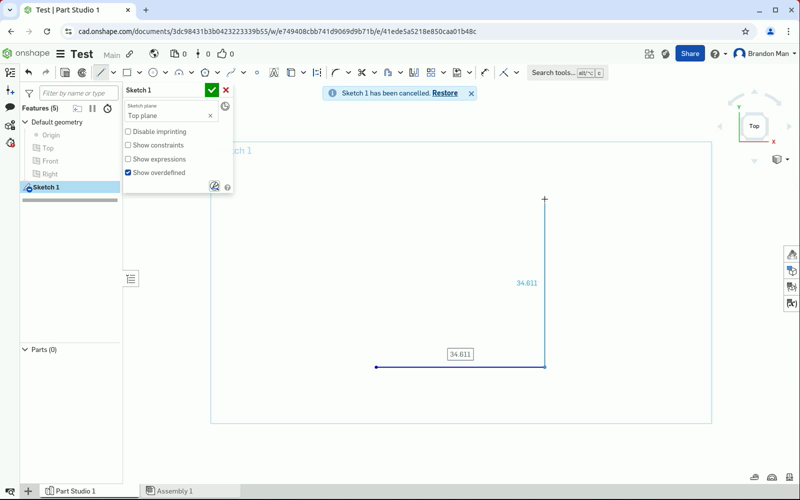
key_up(shift)
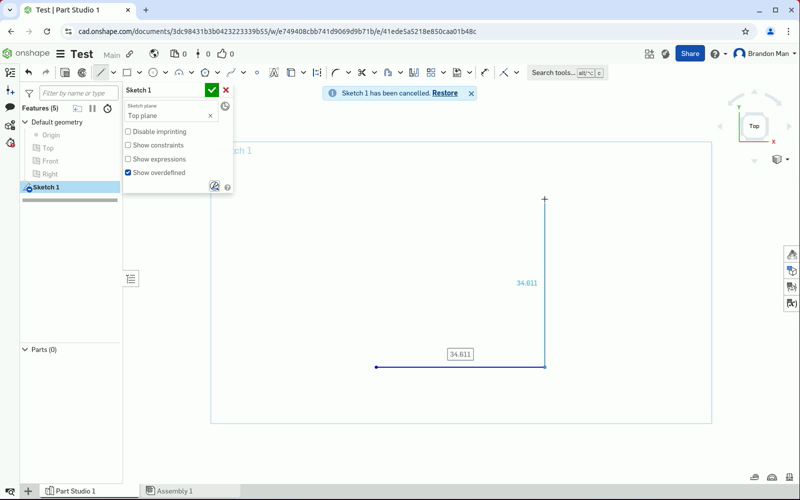
key_down(shift)
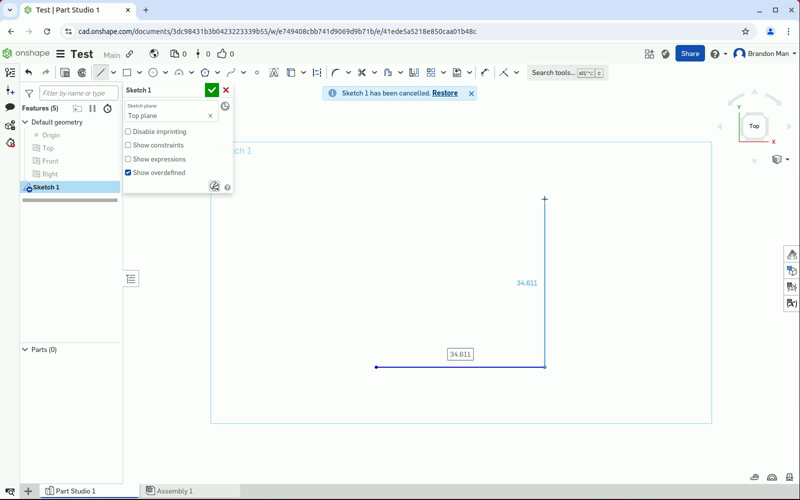
mouse_move(376, 198)
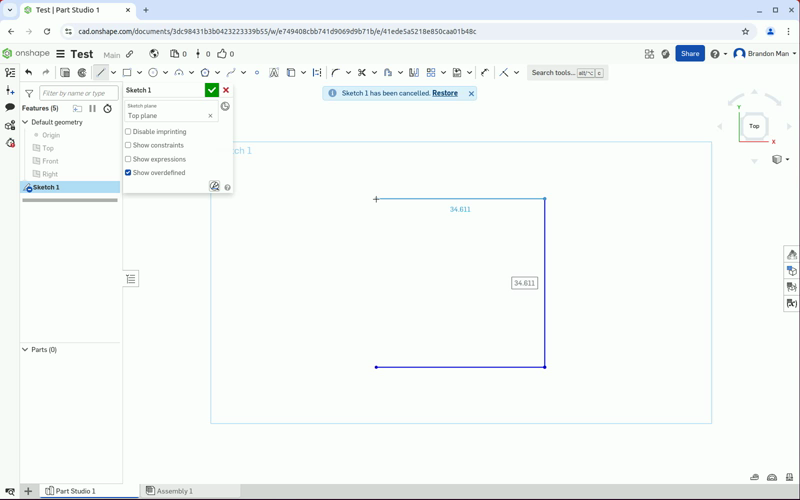
click(376, 198)
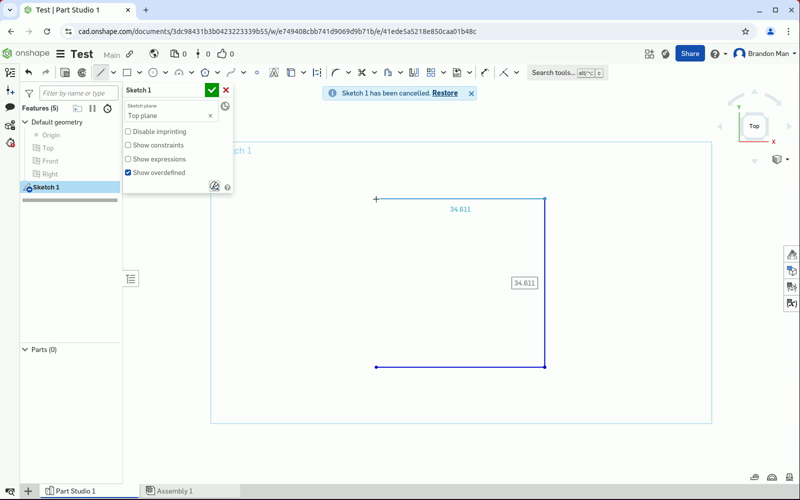
key_up(shift)
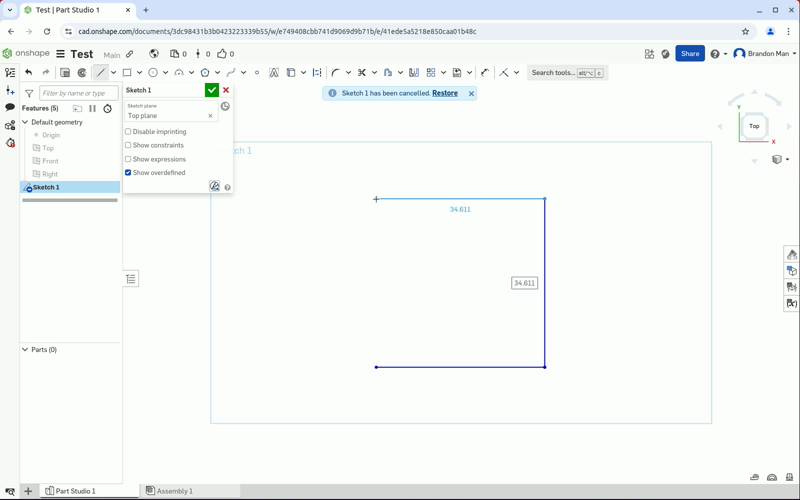
key_down(shift)
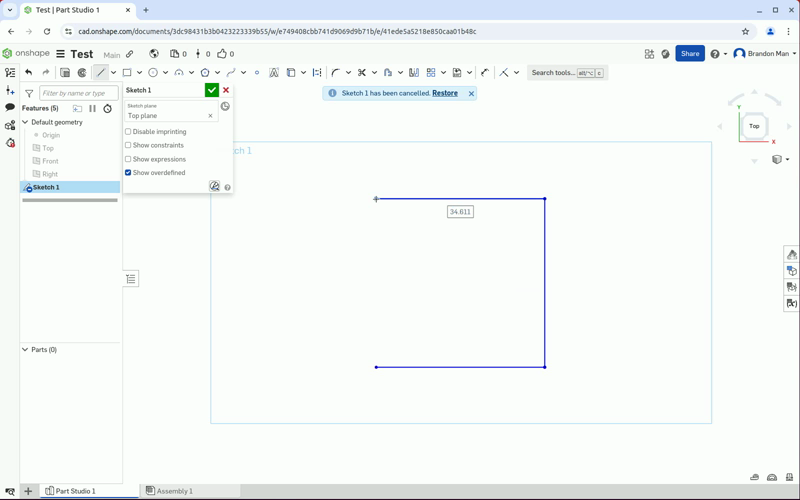
mouse_move(376, 367)
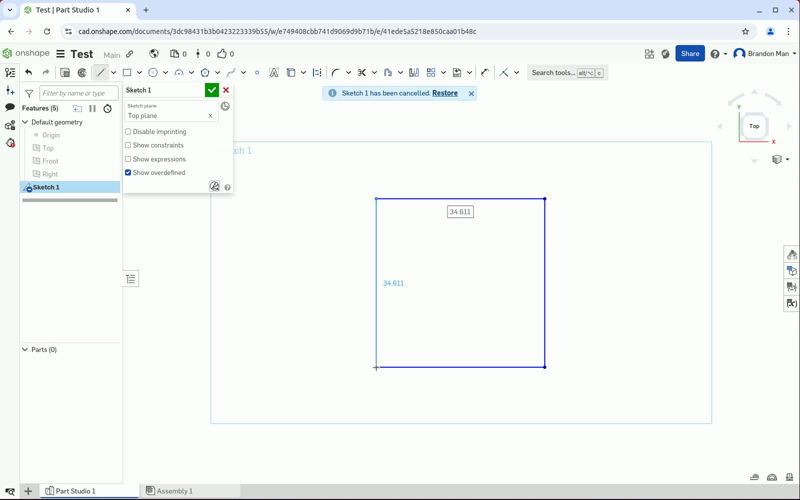
key_up(shift)
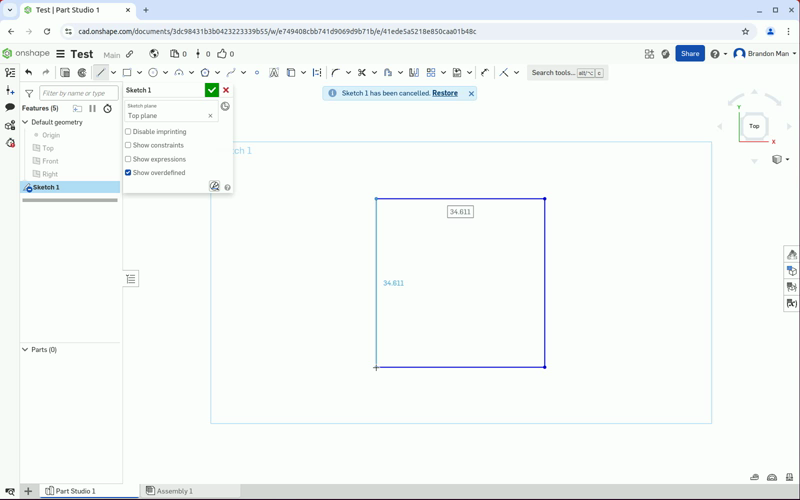
click(376, 367)
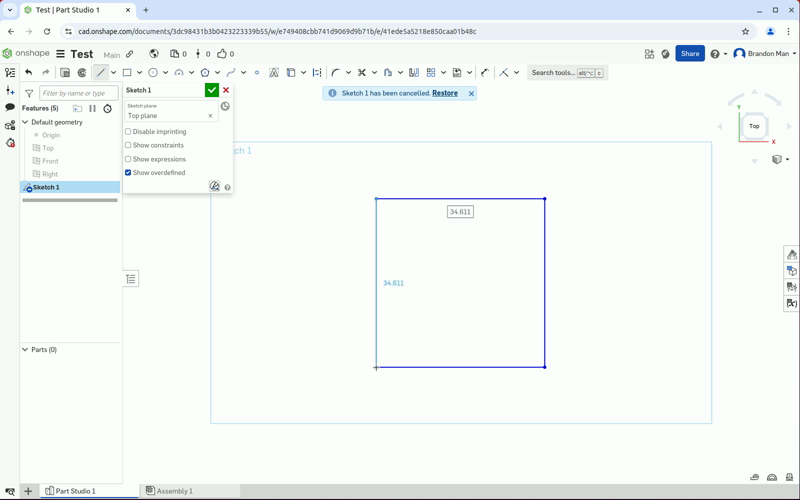
key(esc)
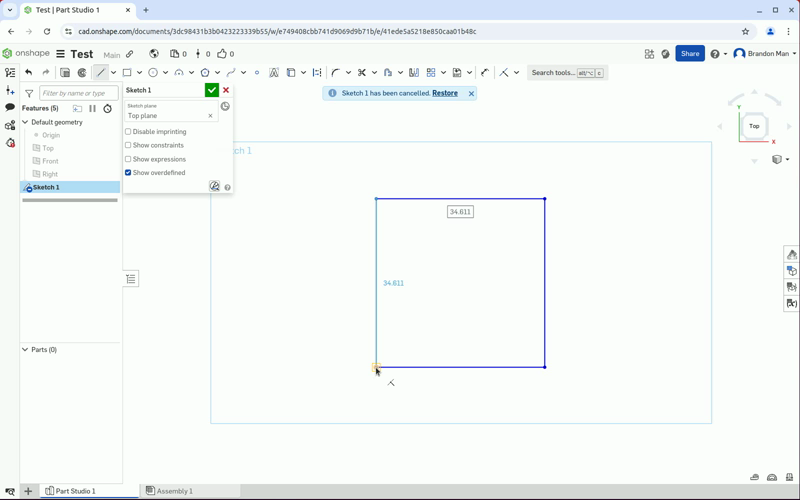
key(l)
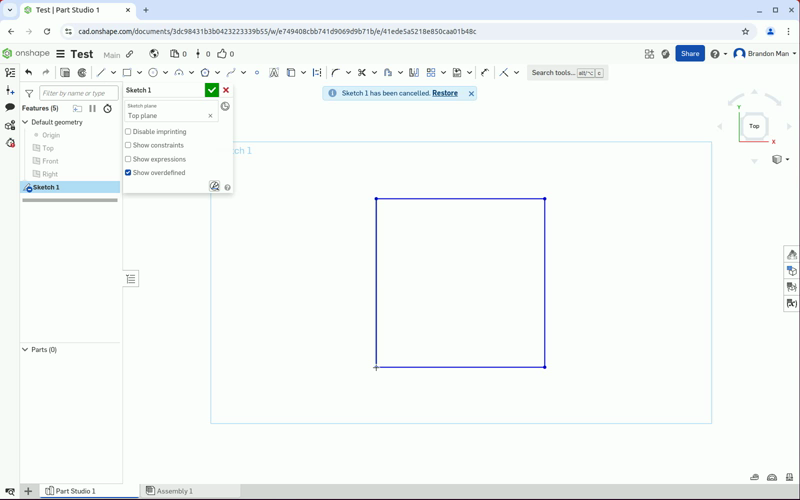
key_down(shift)
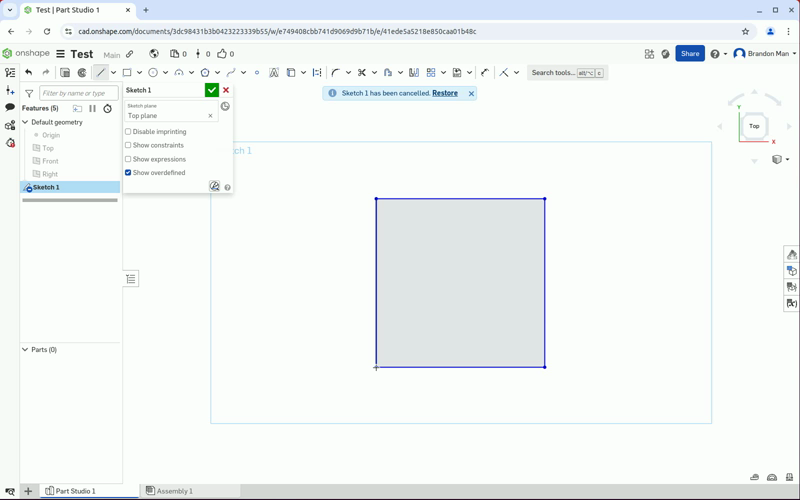
mouse_move(410, 300)
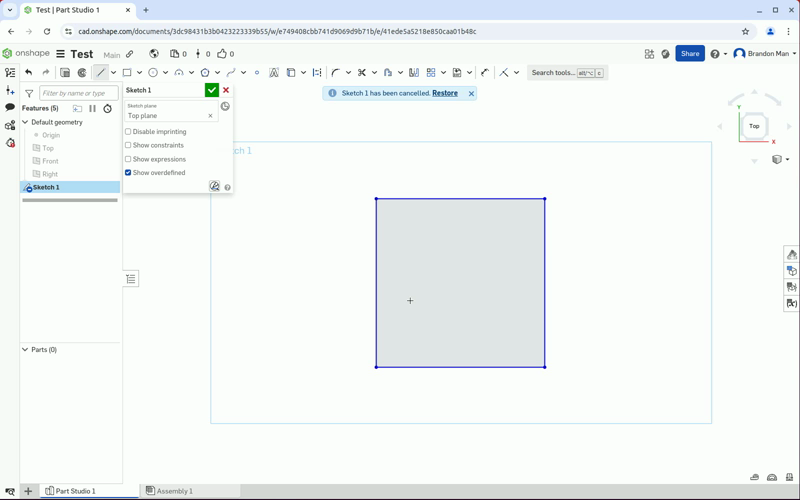
click(410, 300)
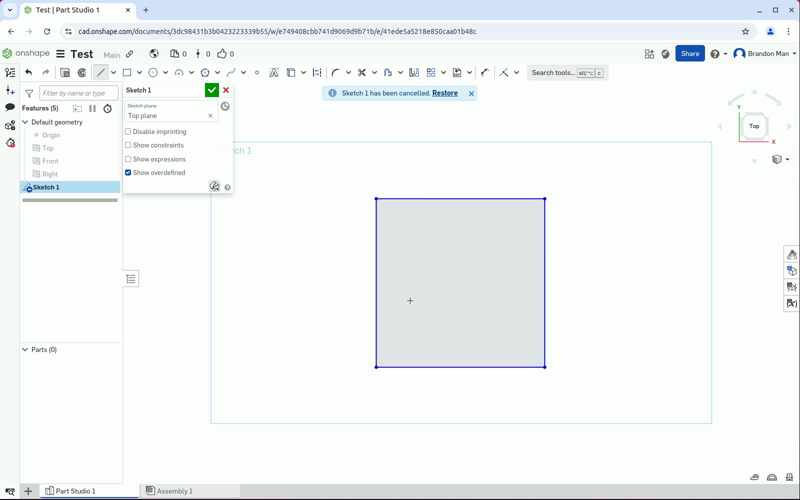
key_up(shift)
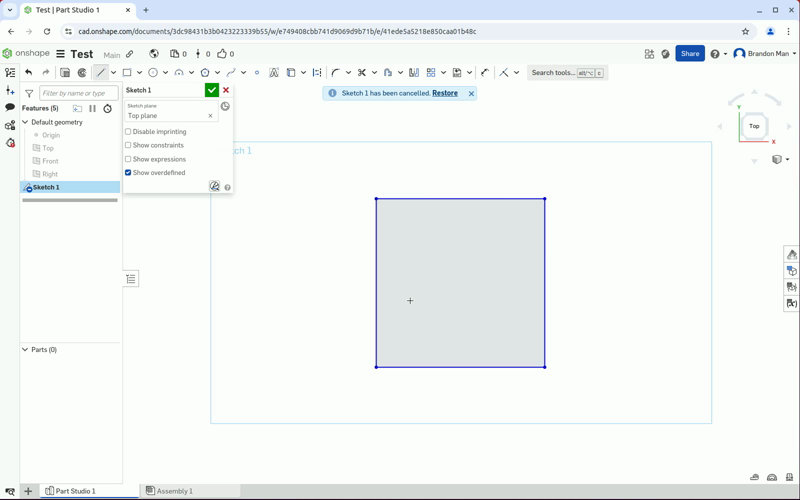
key_down(shift)
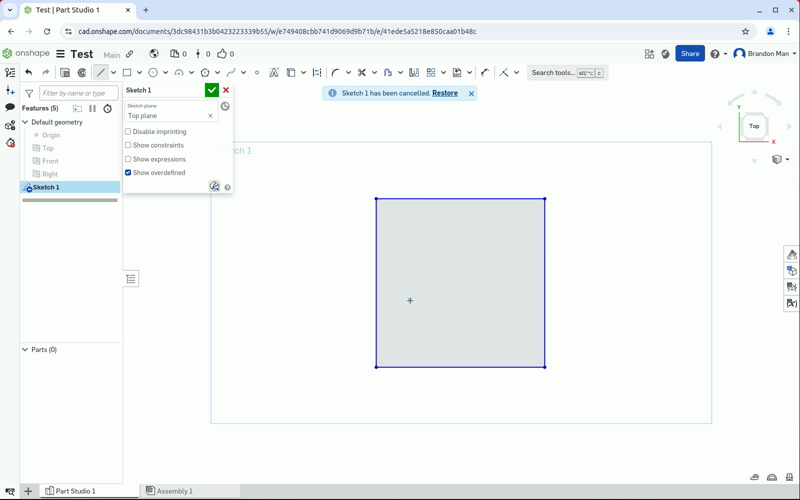
mouse_move(440, 300)
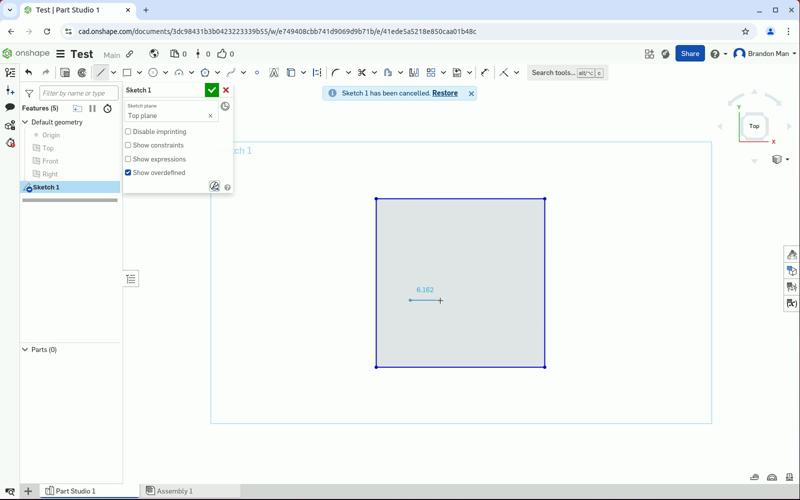
mouse_move(422, 300)
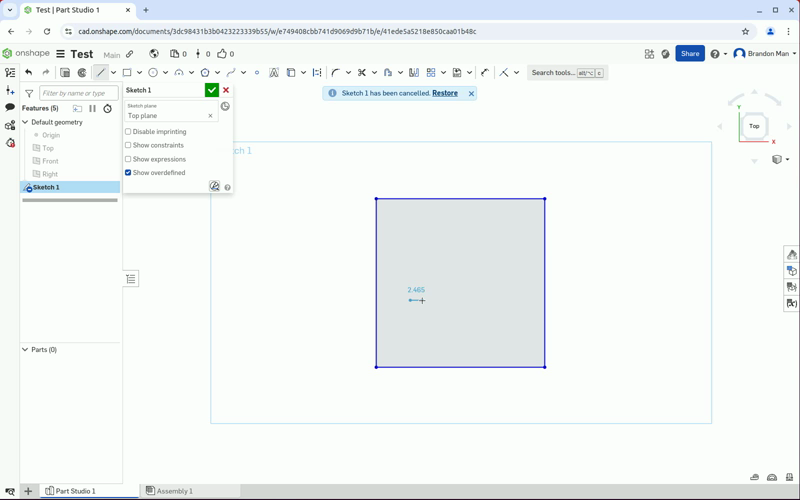
click(422, 300)
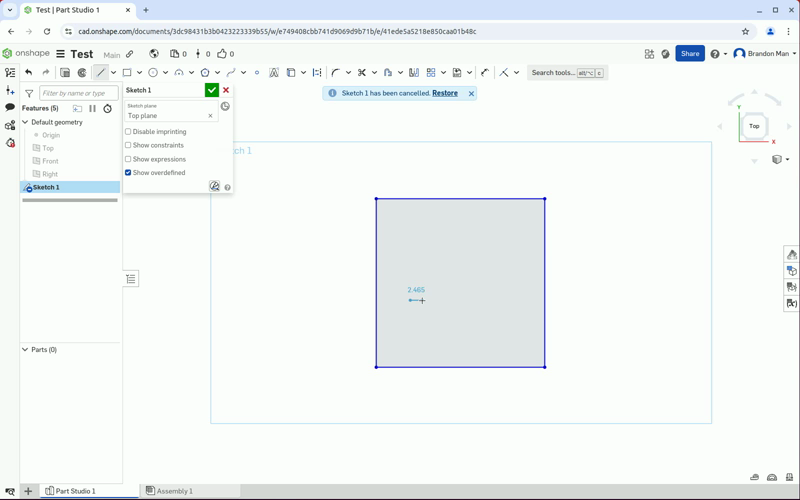
key_up(shift)
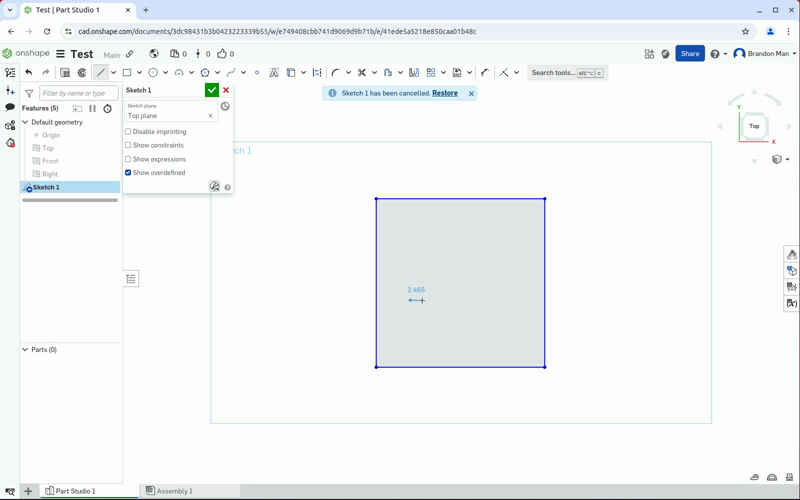
key_down(shift)
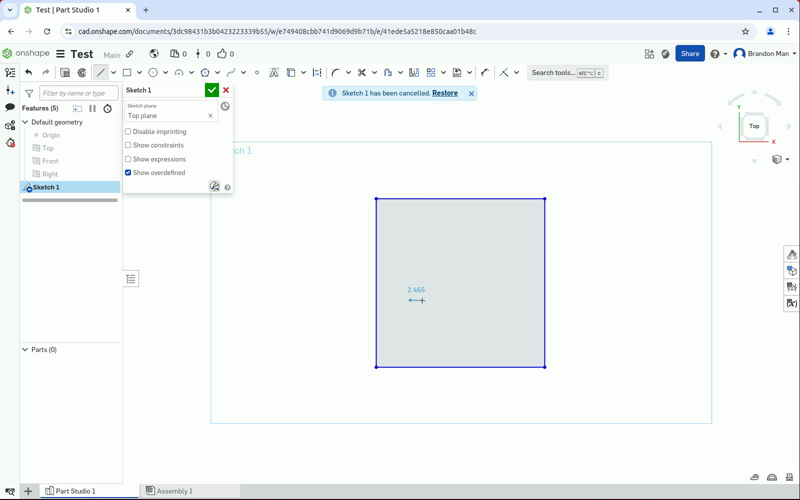
mouse_move(452, 300)
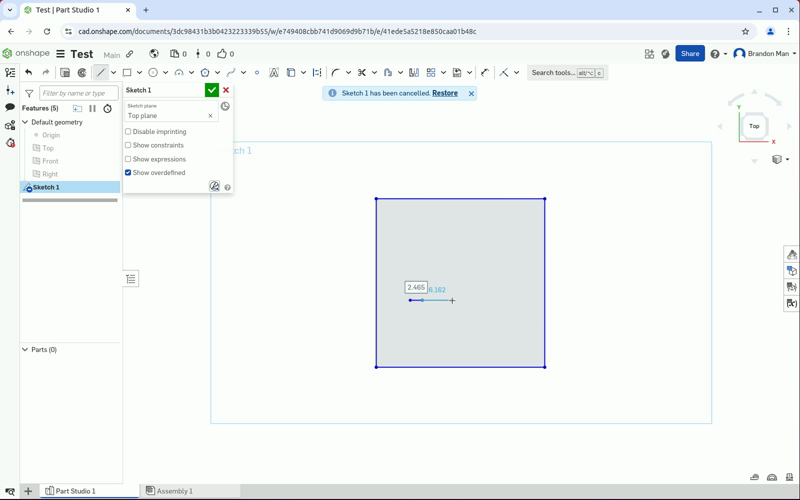
mouse_move(422, 243)
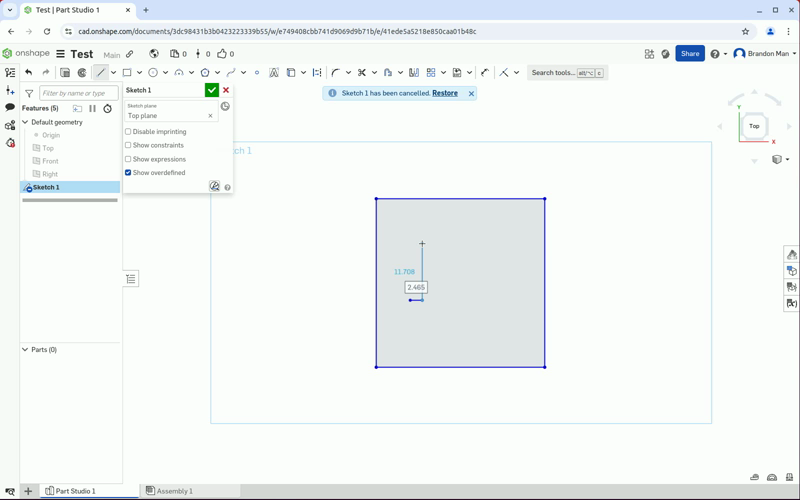
click(422, 243)
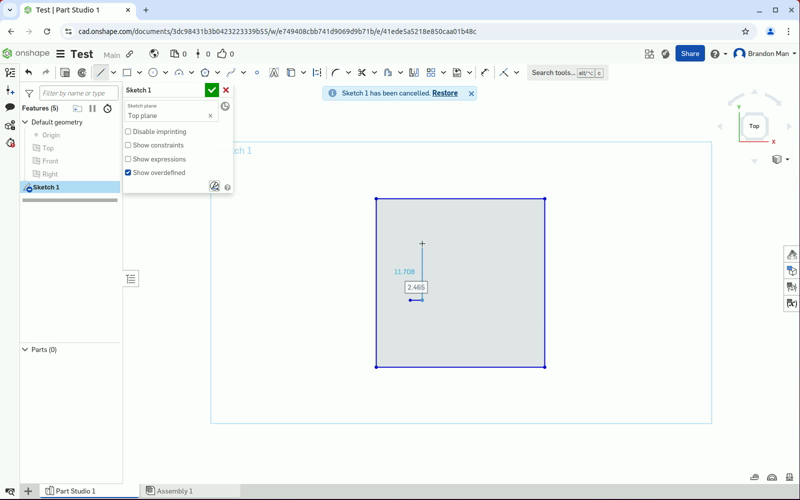
key_up(shift)
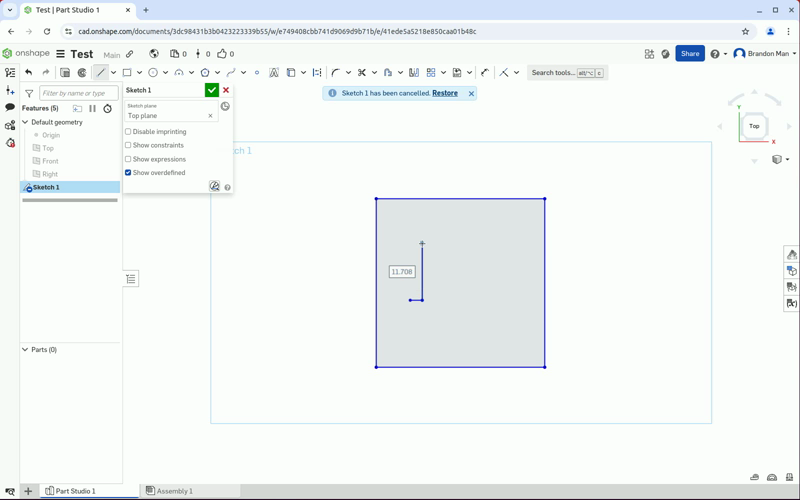
key_down(shift)
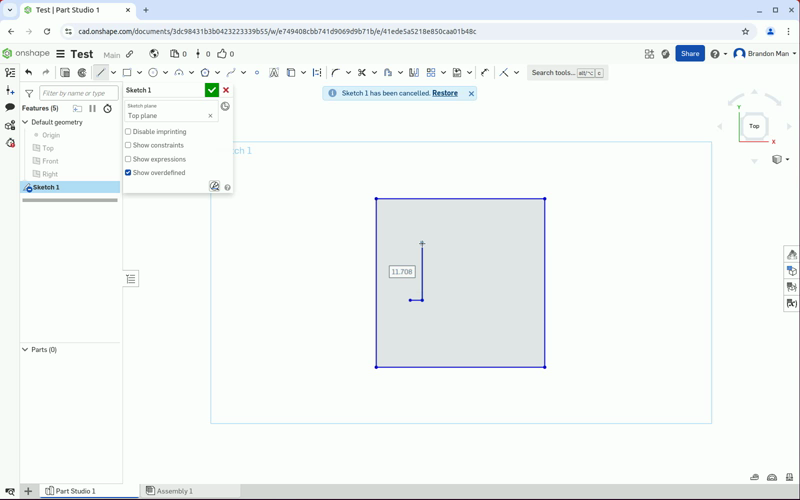
mouse_move(452, 243)
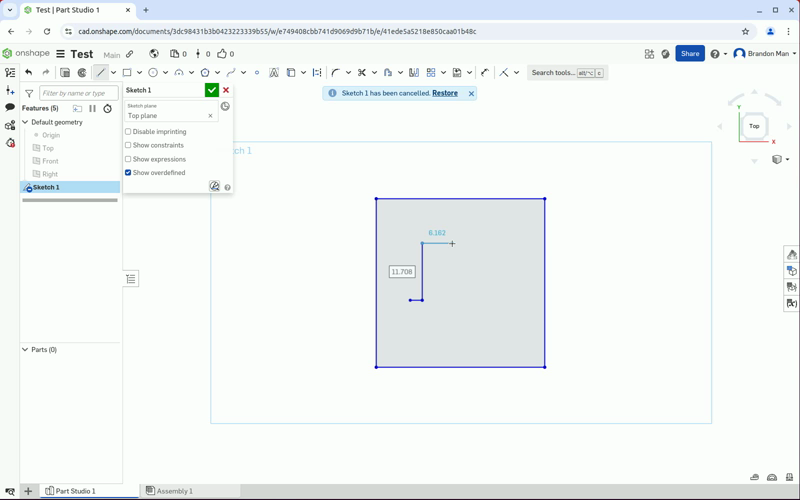
mouse_move(410, 243)
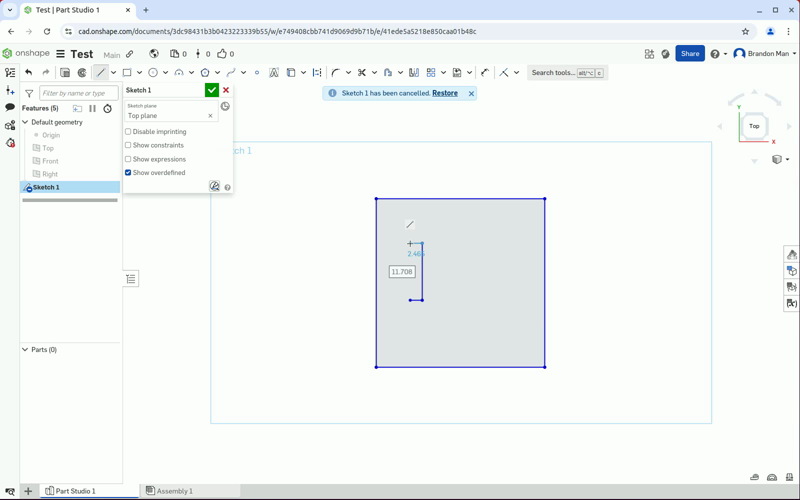
click(410, 243)
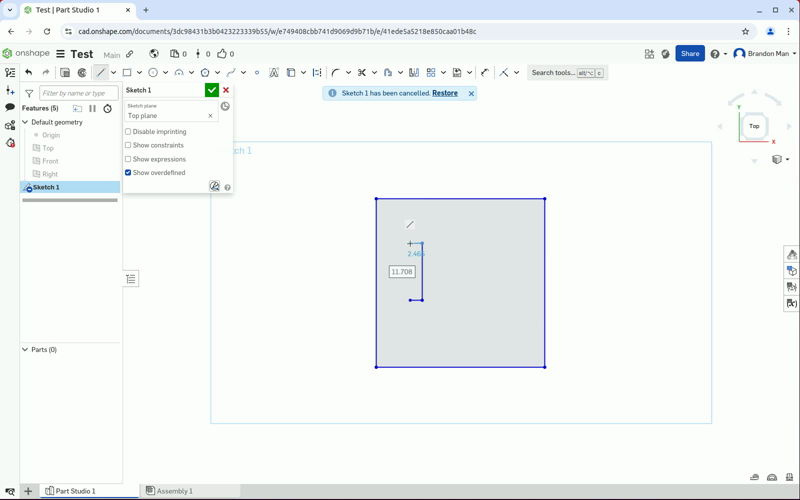
key_up(shift)
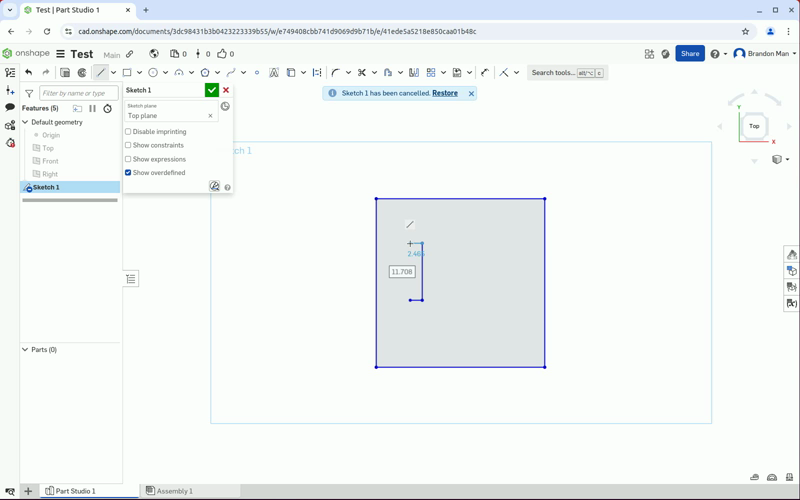
mouse_move(440, 243)
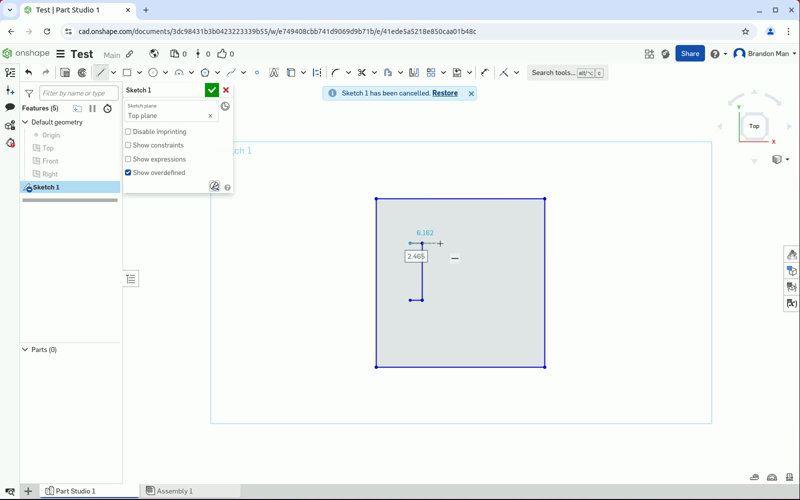
key_down(shift)
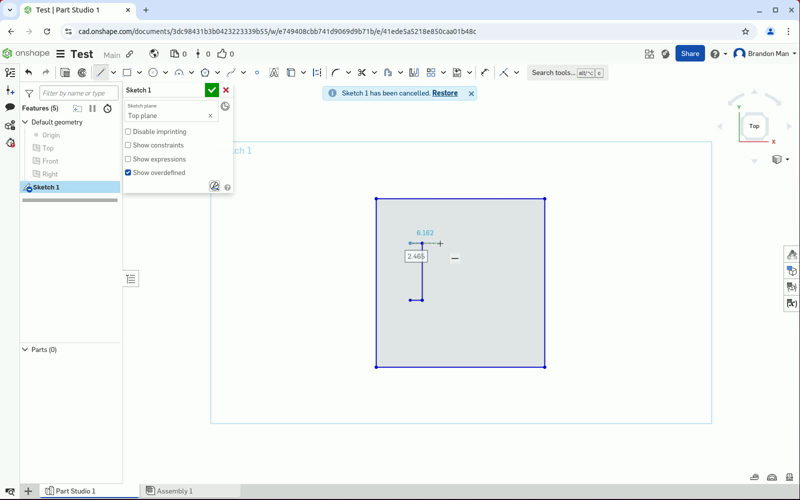
mouse_move(410, 300)
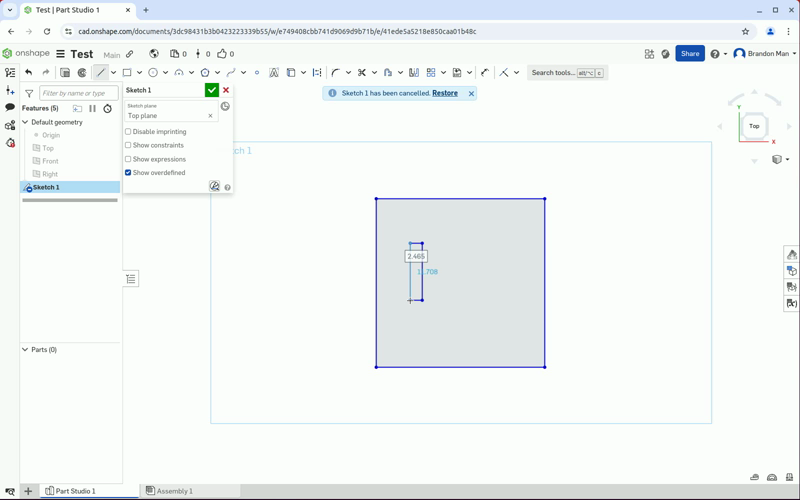
key_up(shift)
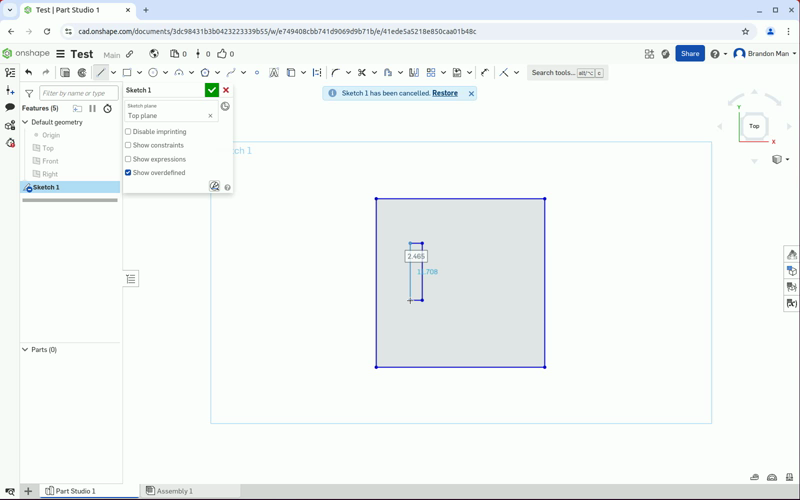
click(410, 300)
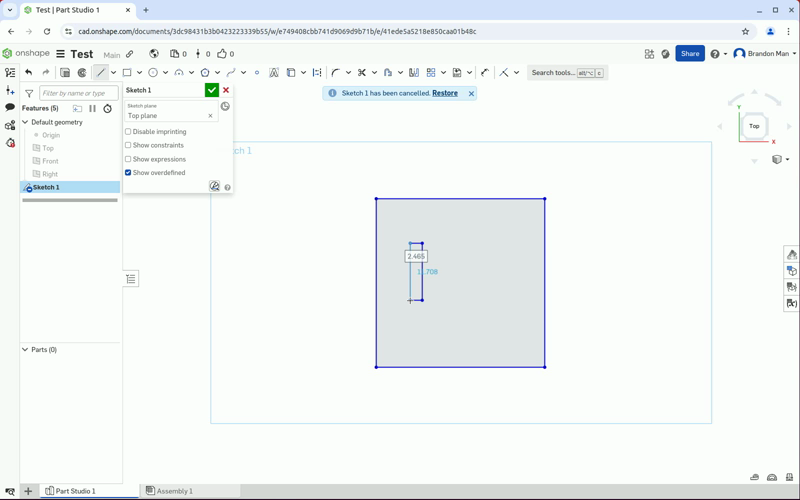
key(esc)
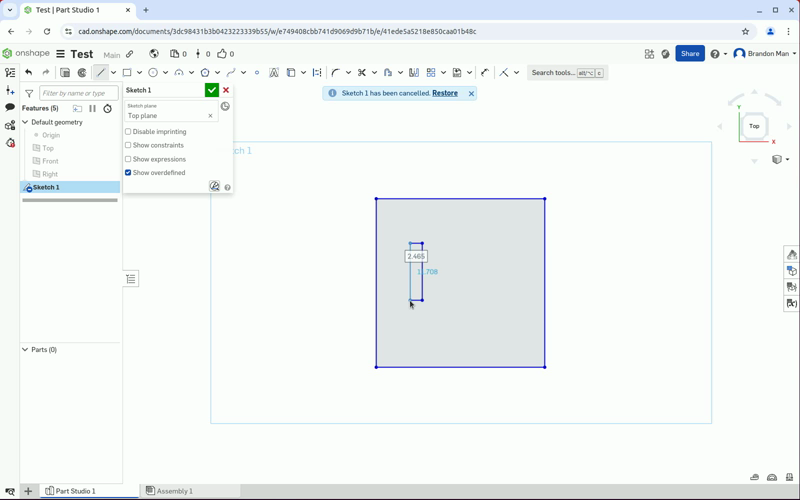
key(l)
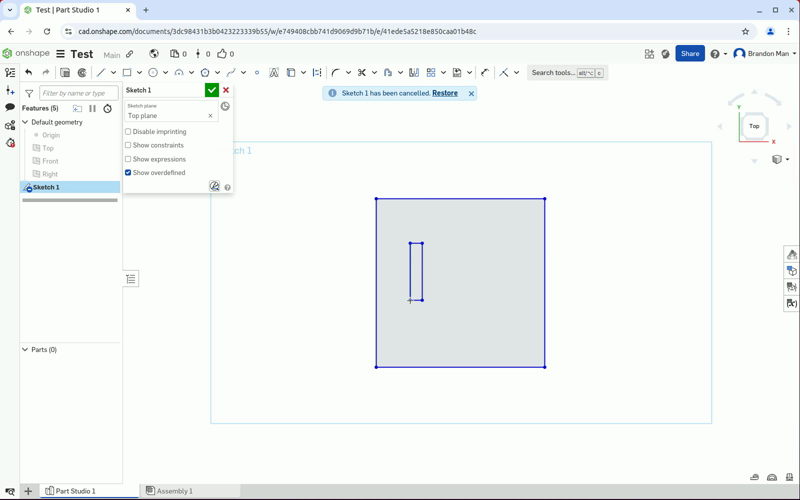
key_down(shift)
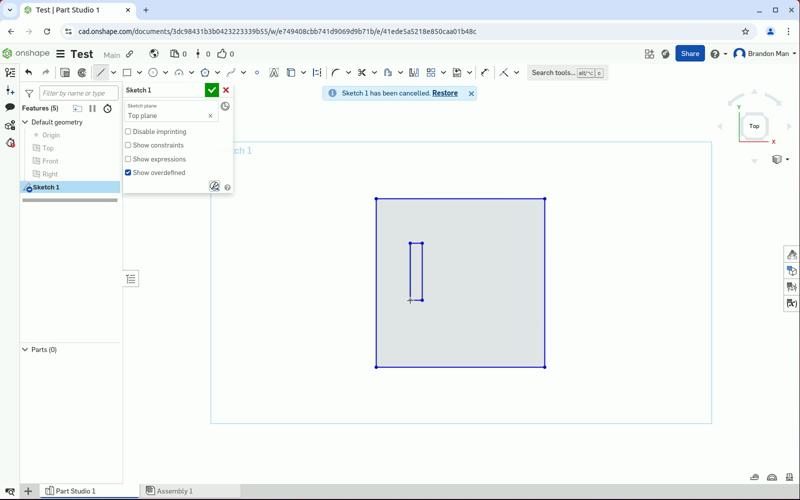
mouse_move(433, 347)
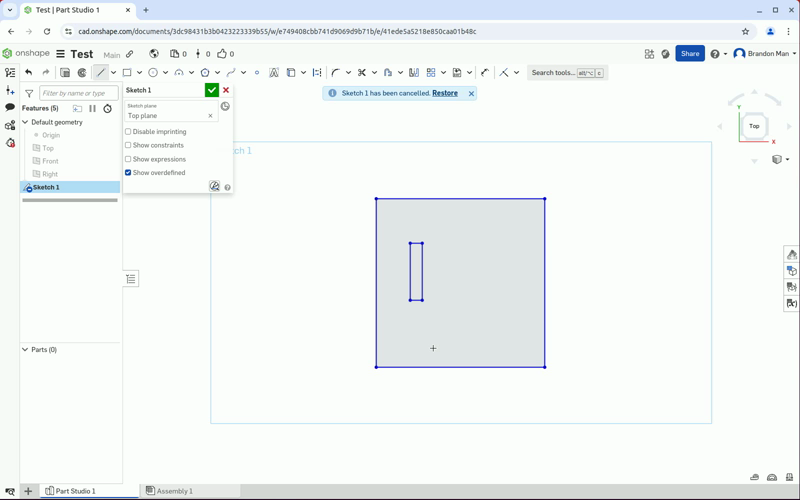
click(433, 347)
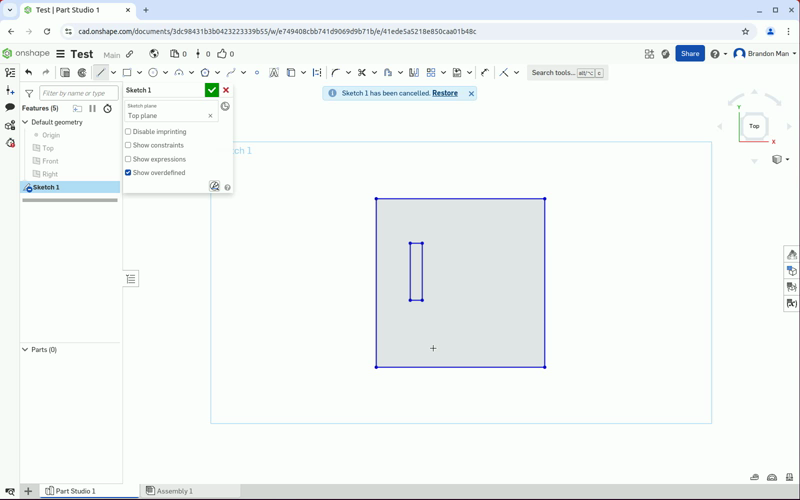
key_up(shift)
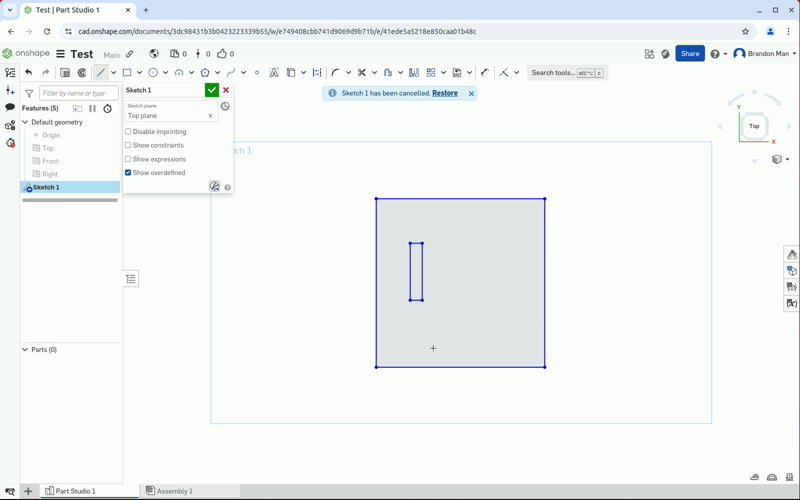
key_down(shift)
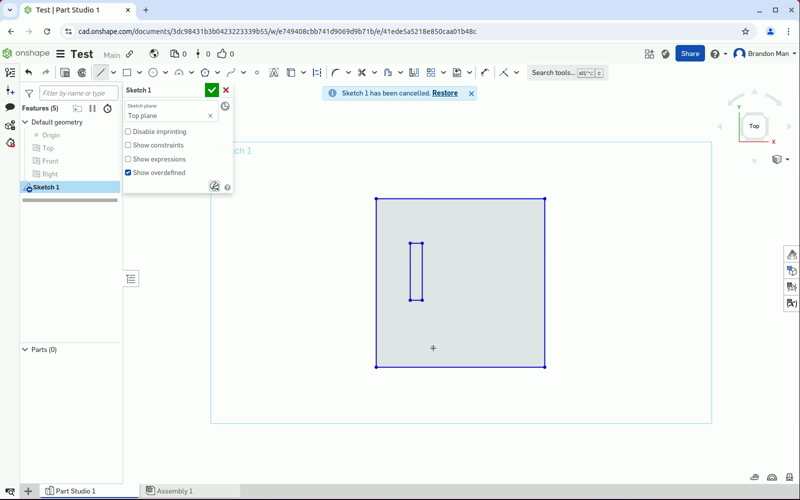
mouse_move(463, 347)
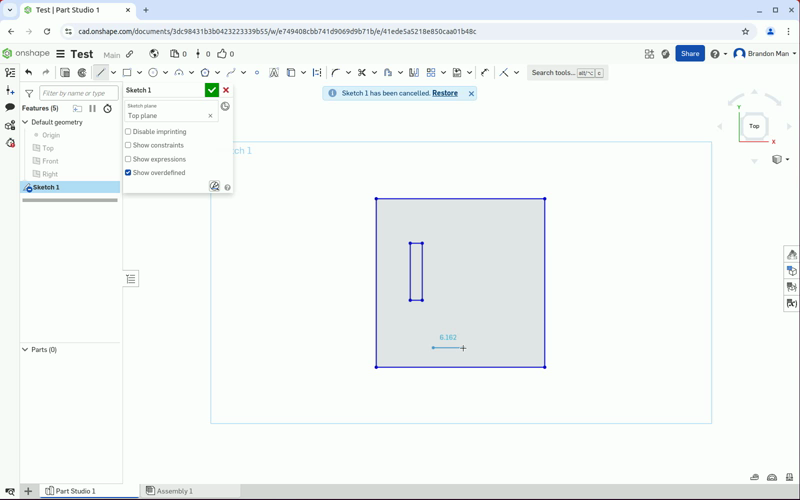
mouse_move(488, 347)
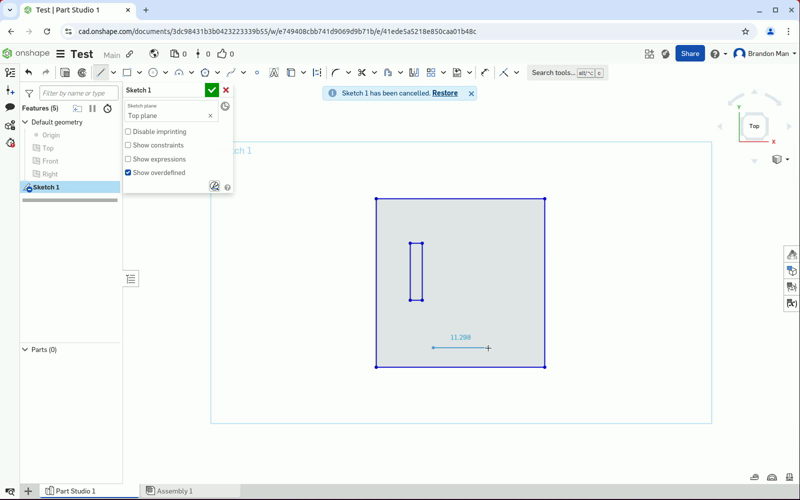
click(488, 347)
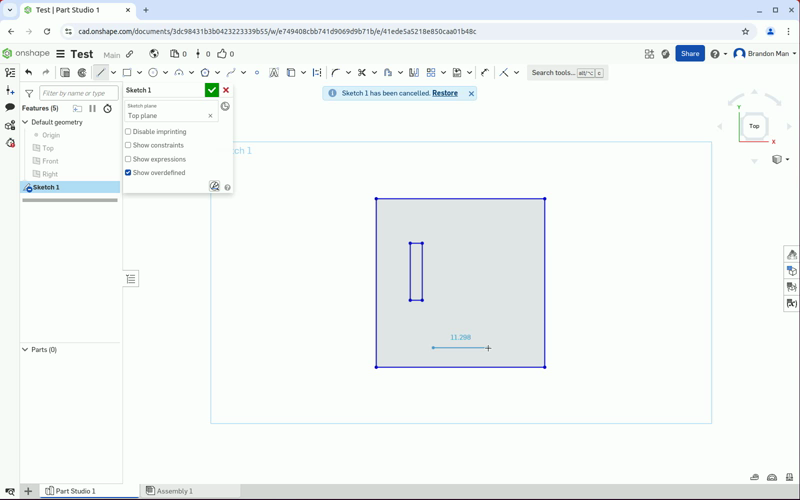
key_up(shift)
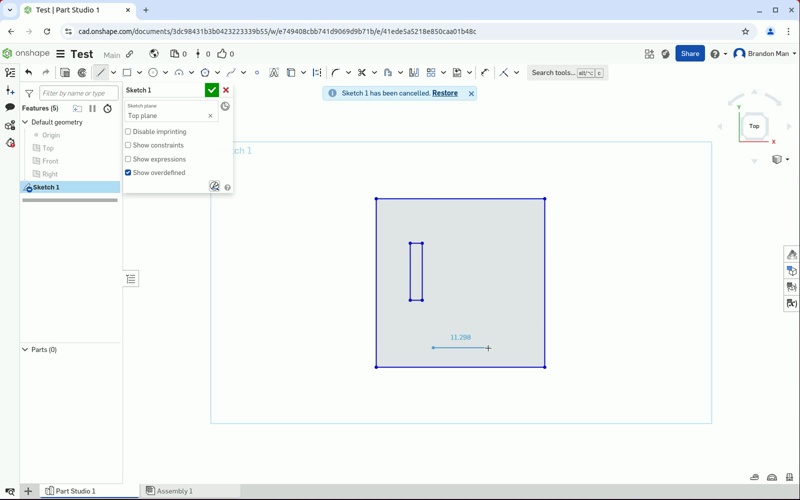
key_down(shift)
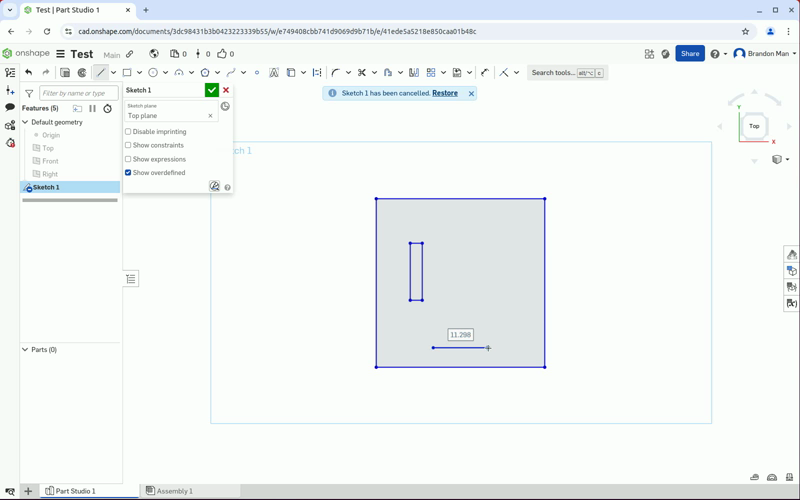
mouse_move(518, 347)
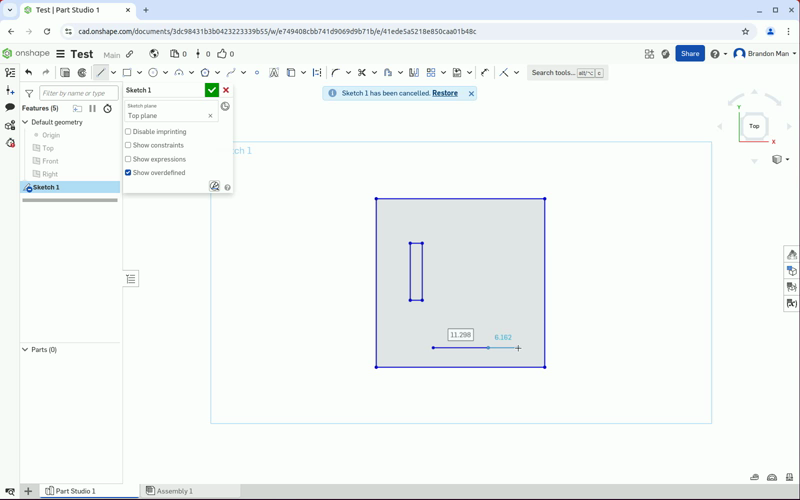
mouse_move(488, 335)
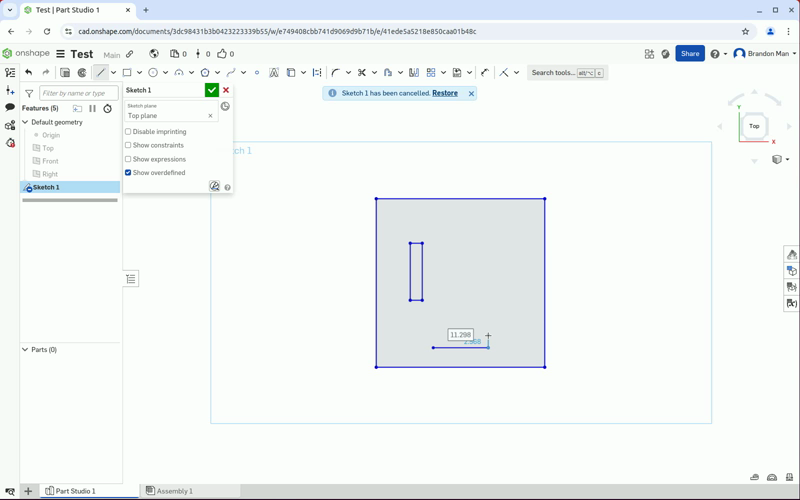
click(488, 335)
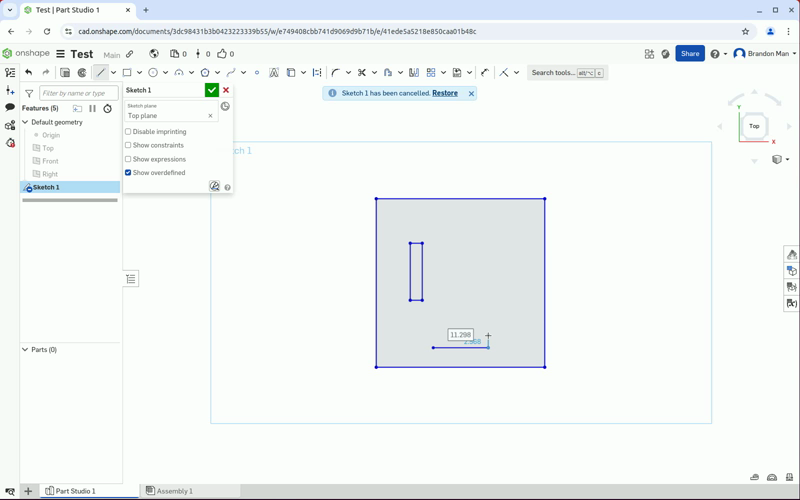
key_up(shift)
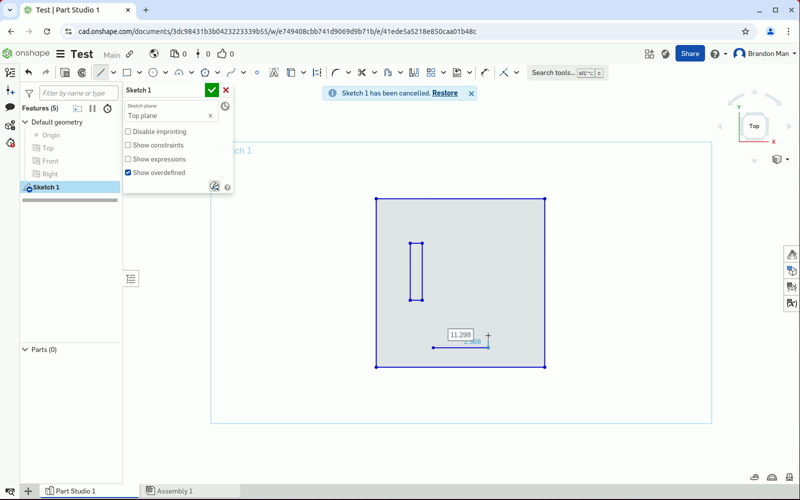
key_down(shift)
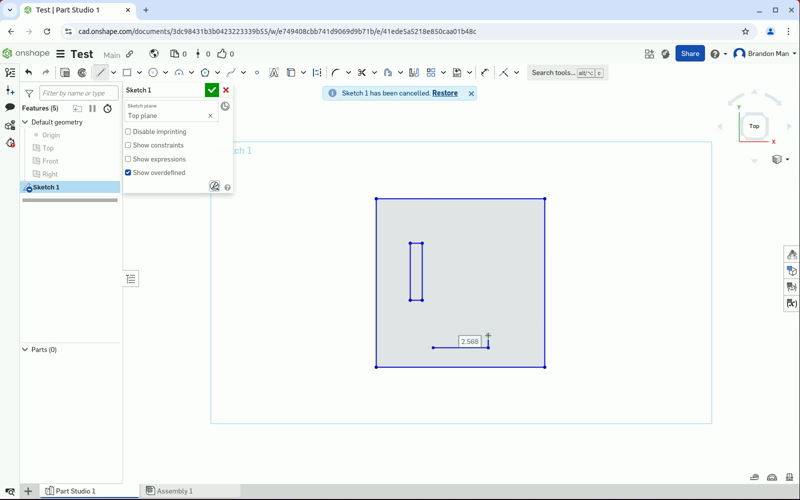
mouse_move(518, 335)
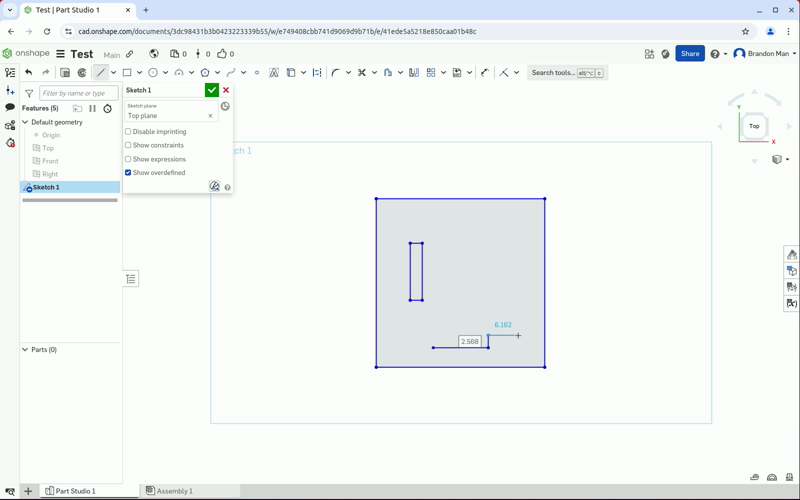
mouse_move(433, 335)
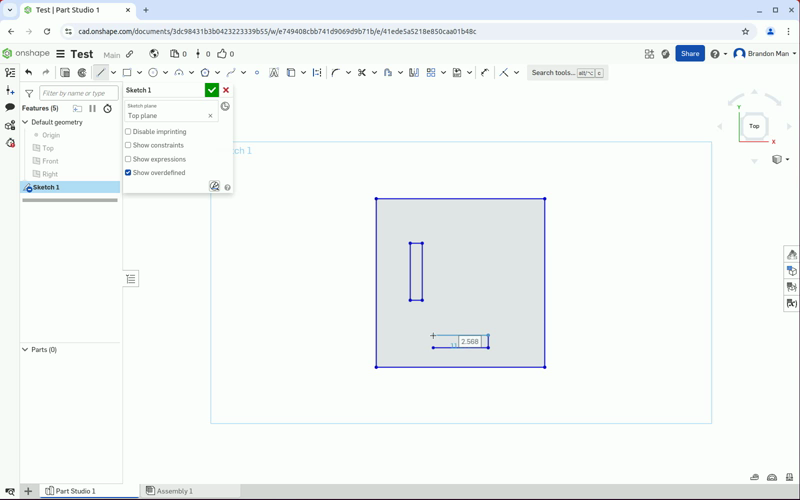
click(433, 335)
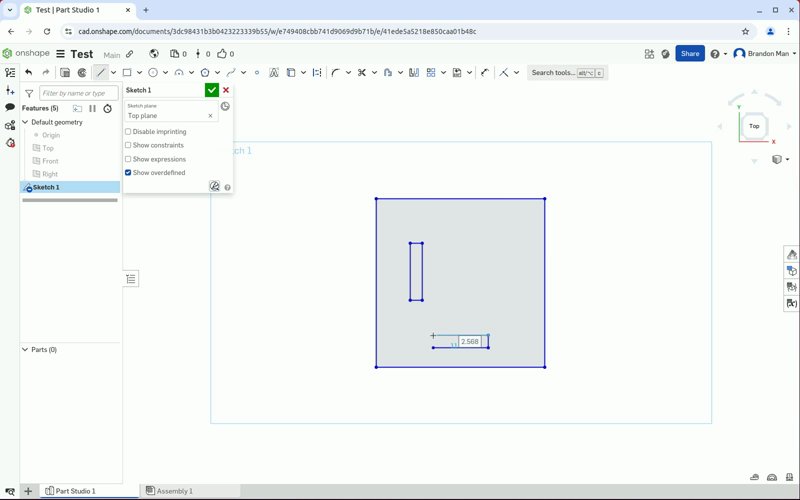
key_up(shift)
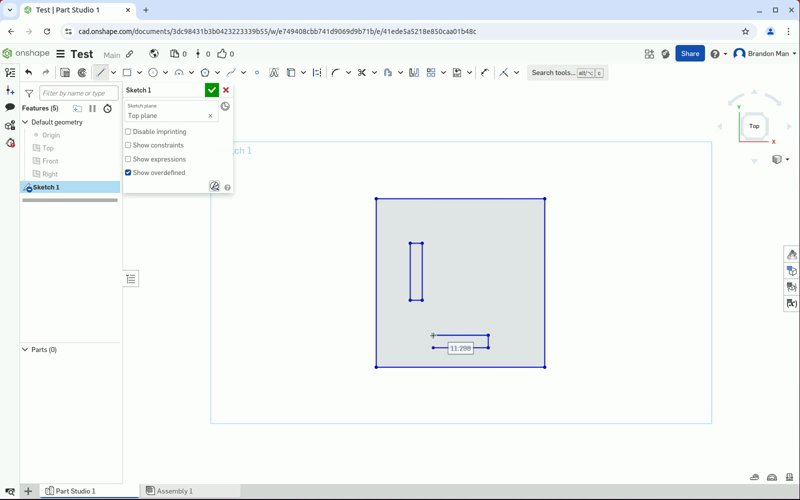
mouse_move(463, 335)
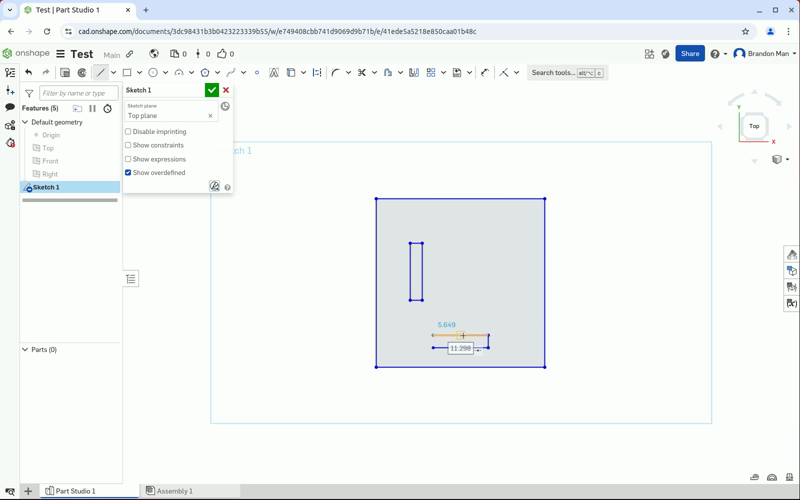
key_down(shift)
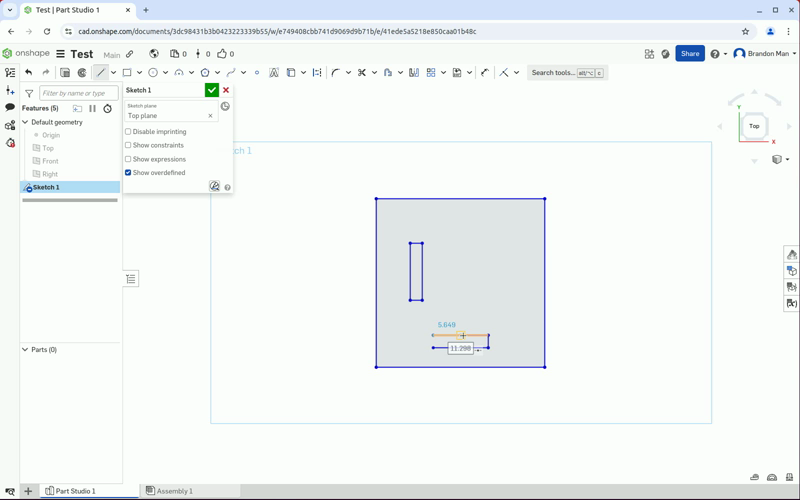
mouse_move(433, 347)
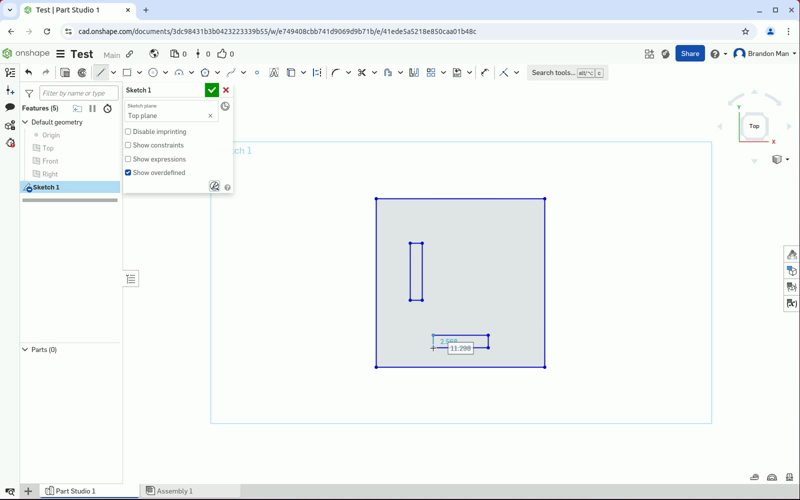
key_up(shift)
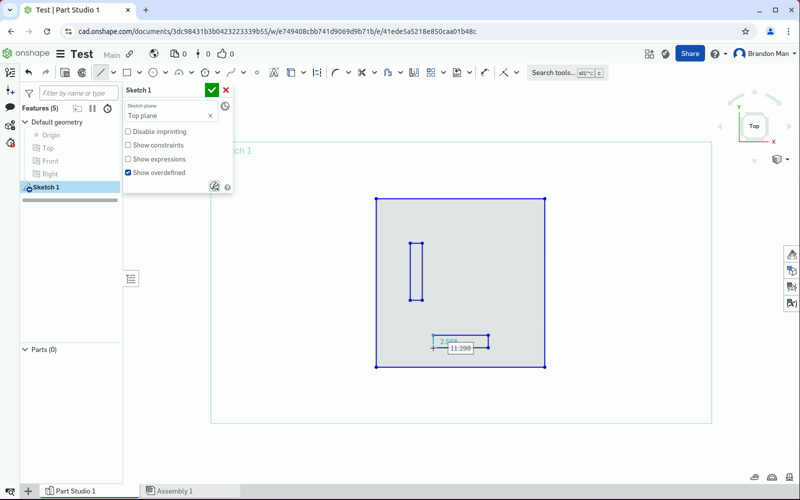
click(433, 347)
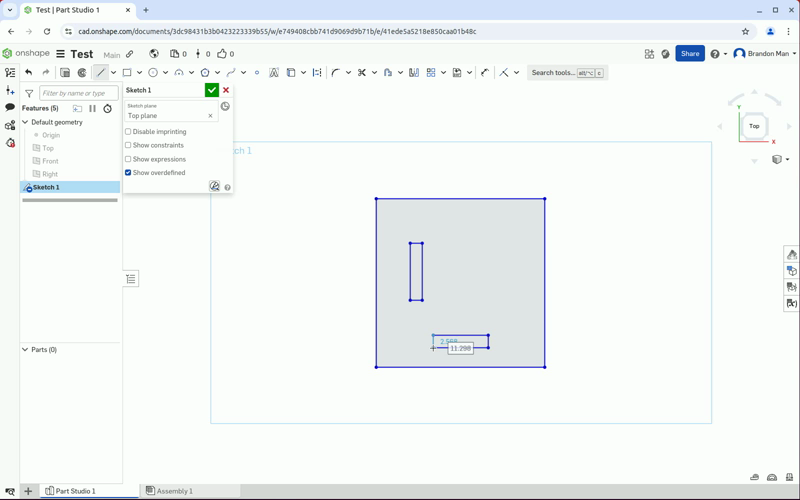
key(esc)
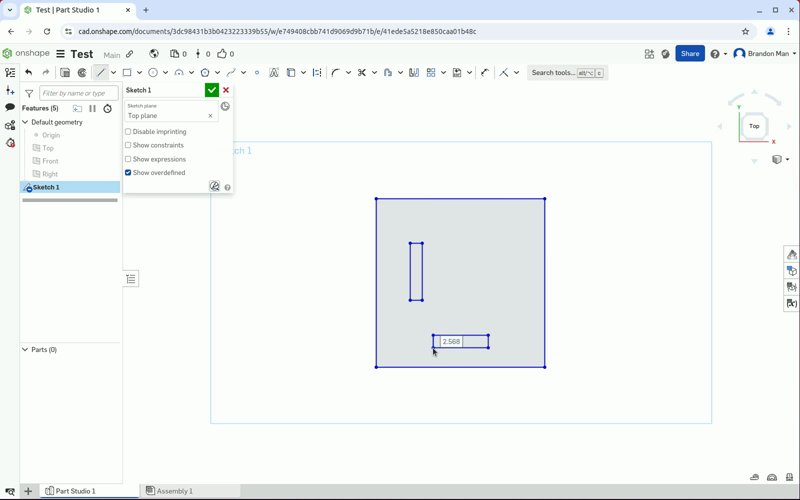
key(l)
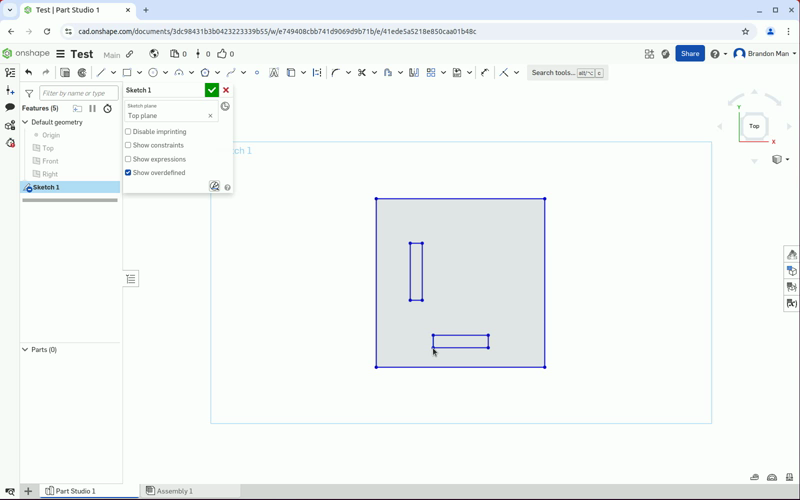
key_down(shift)
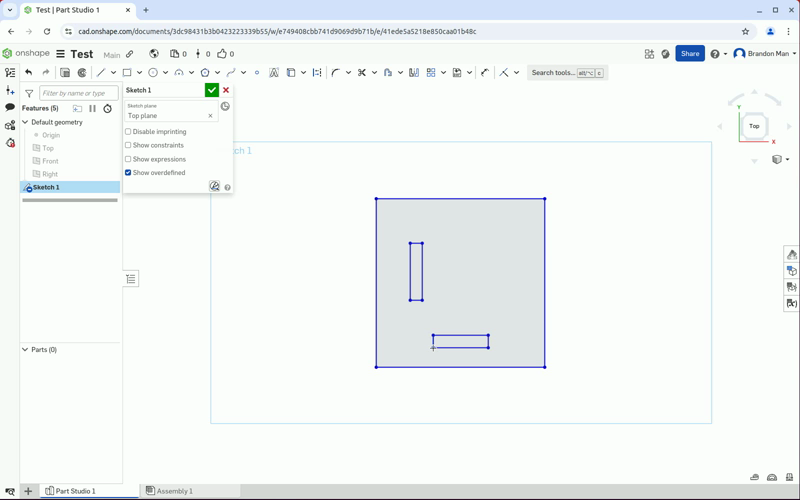
mouse_move(502, 300)
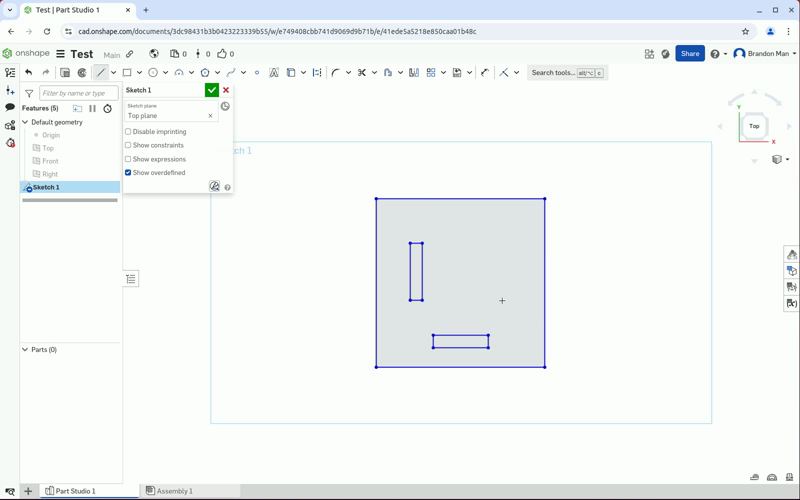
click(502, 300)
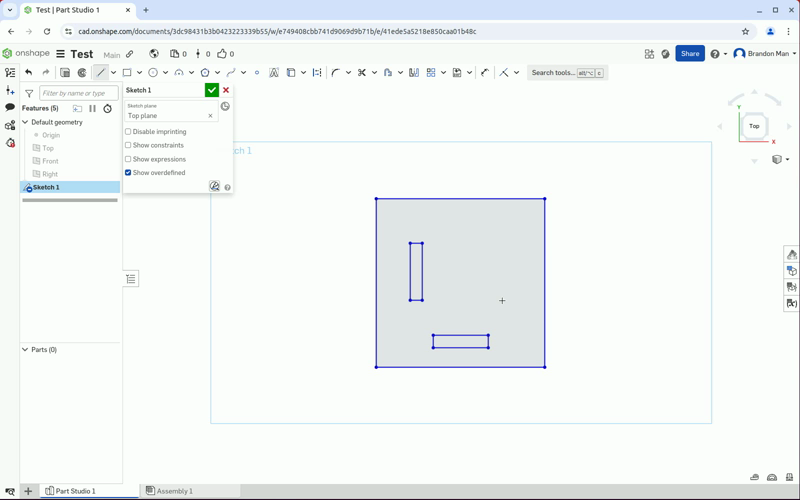
key_up(shift)
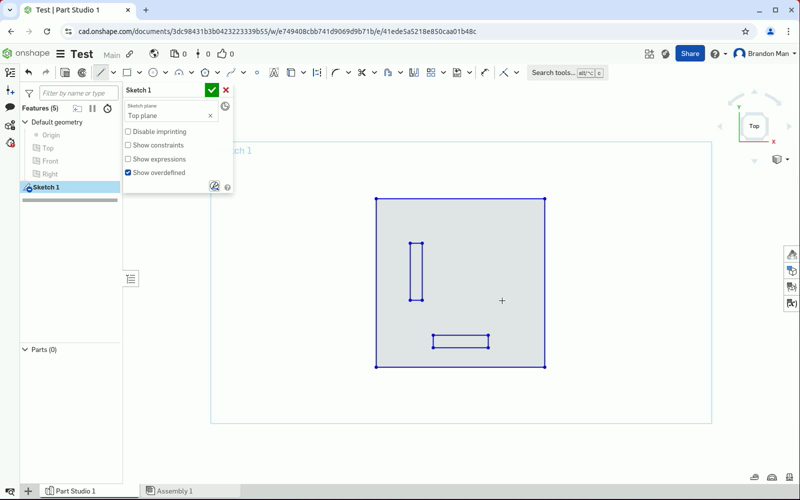
key_down(shift)
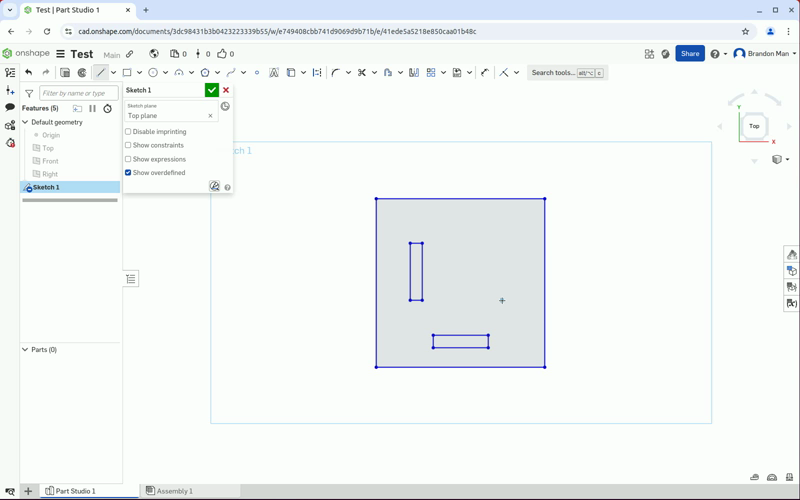
mouse_move(532, 300)
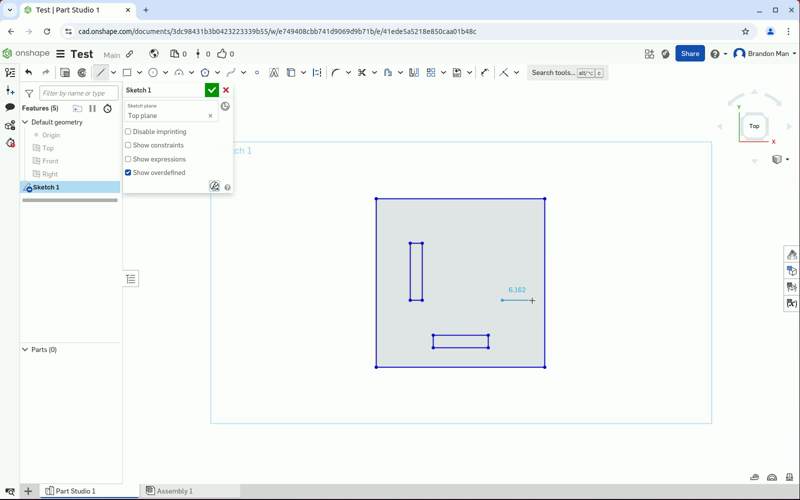
mouse_move(514, 300)
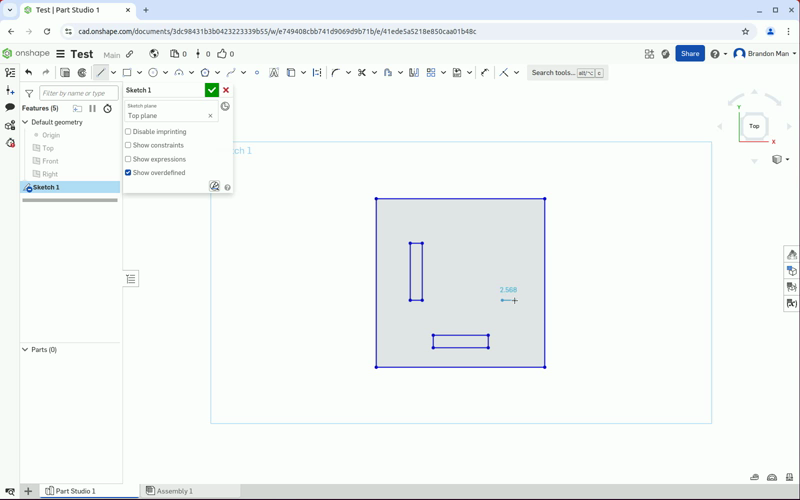
click(514, 300)
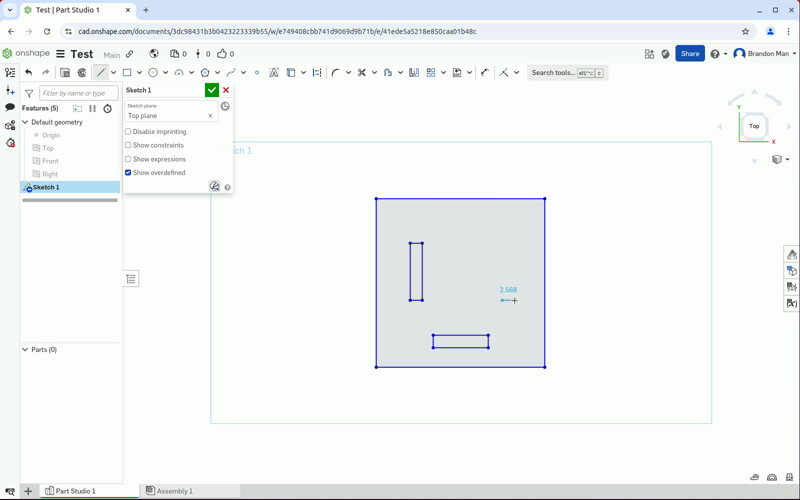
key_up(shift)
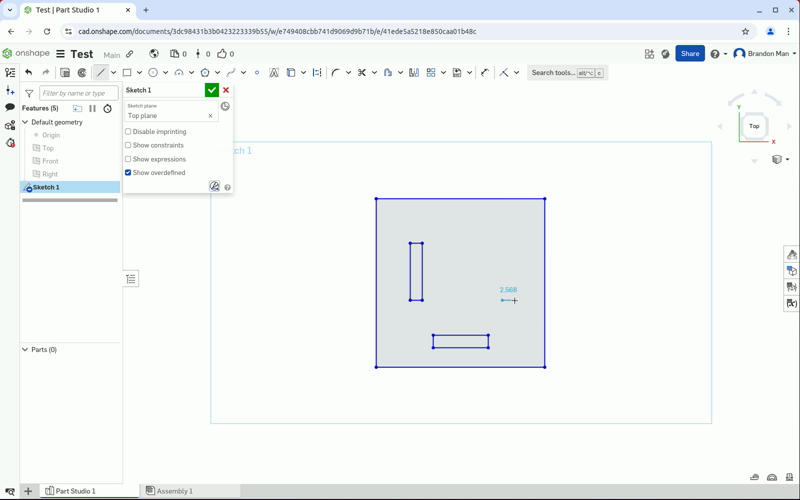
key_down(shift)
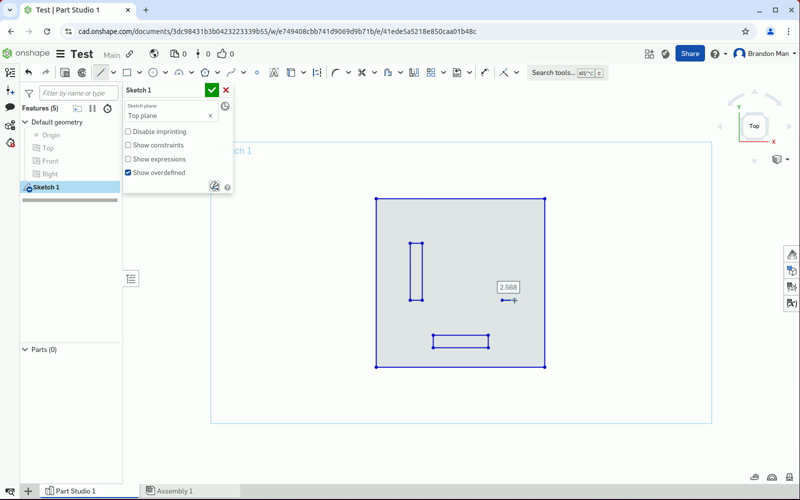
mouse_move(544, 300)
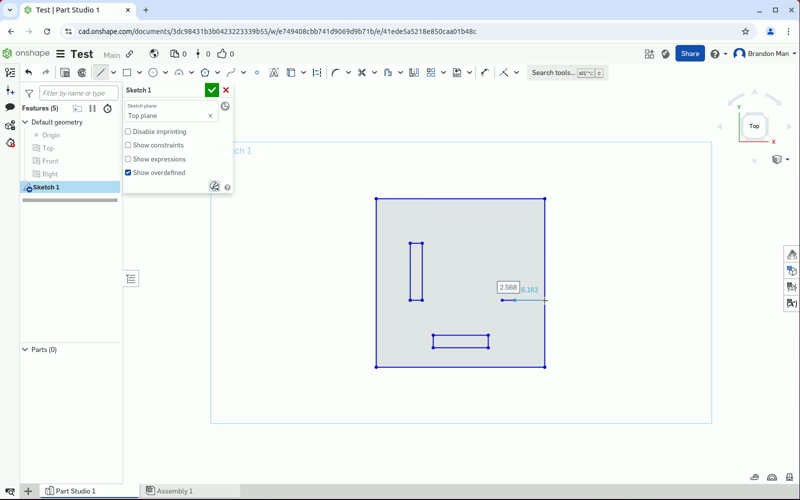
mouse_move(514, 243)
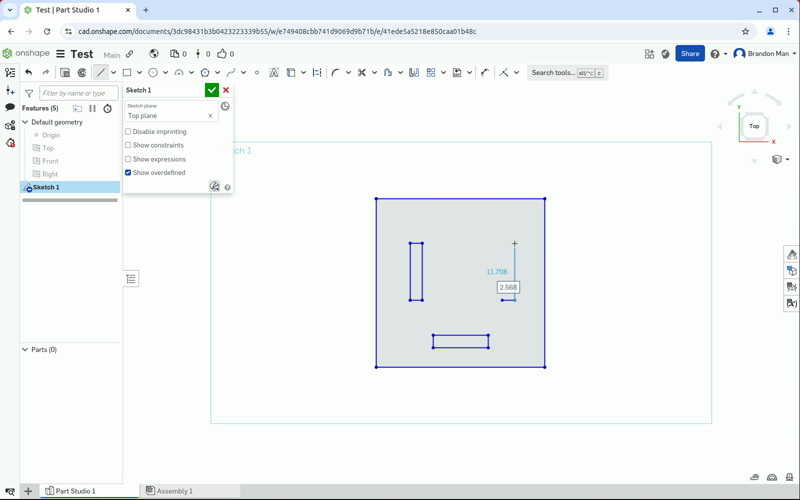
click(514, 243)
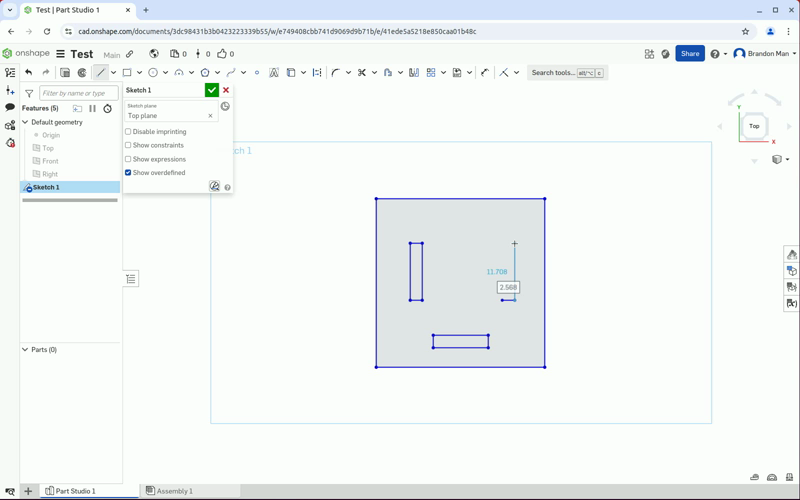
key_up(shift)
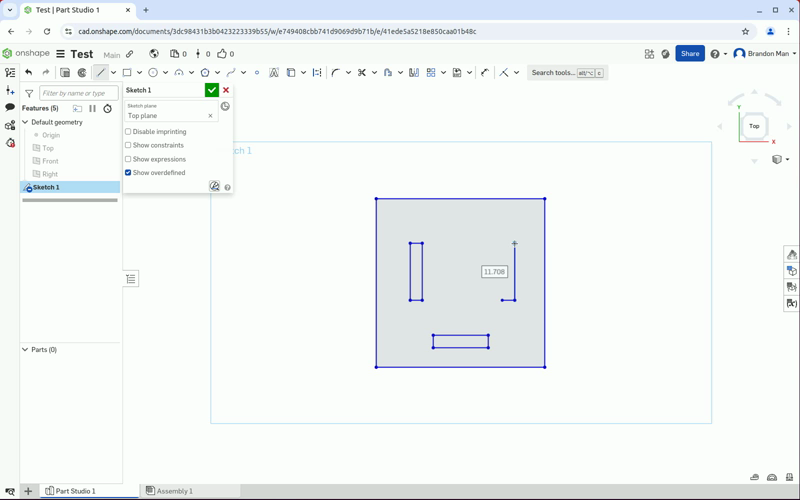
key_down(shift)
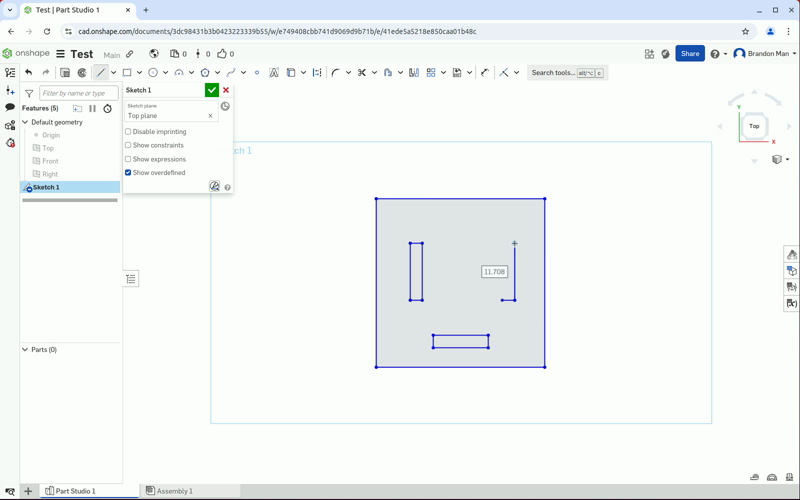
mouse_move(544, 243)
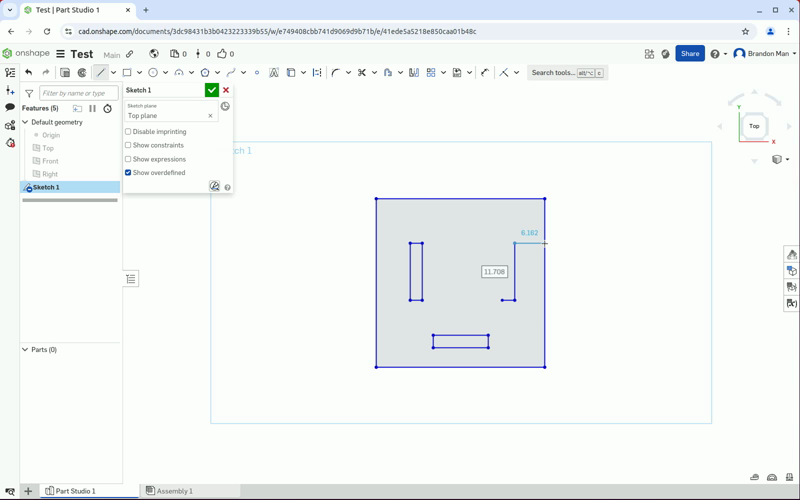
mouse_move(502, 243)
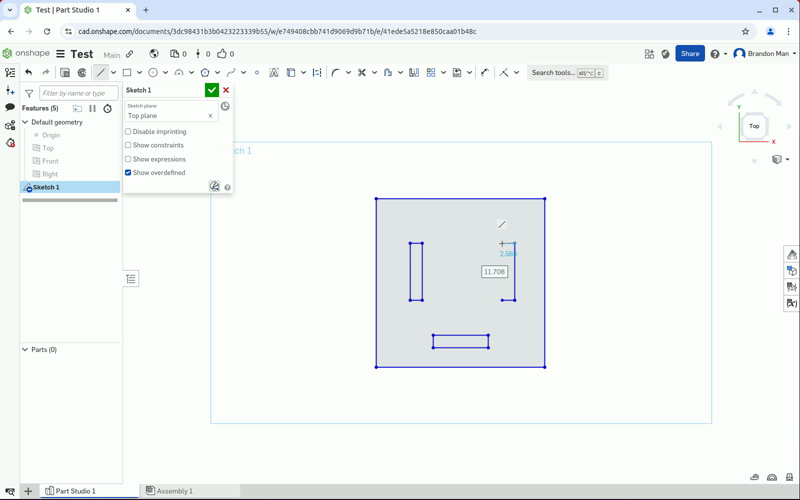
click(502, 243)
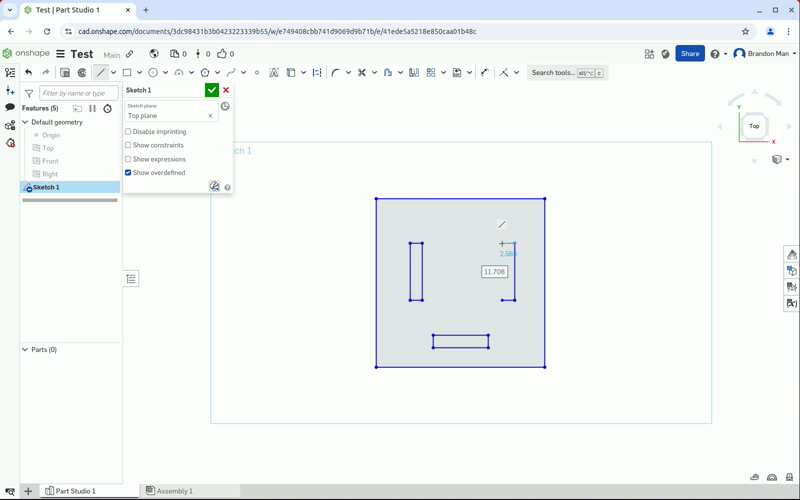
key_up(shift)
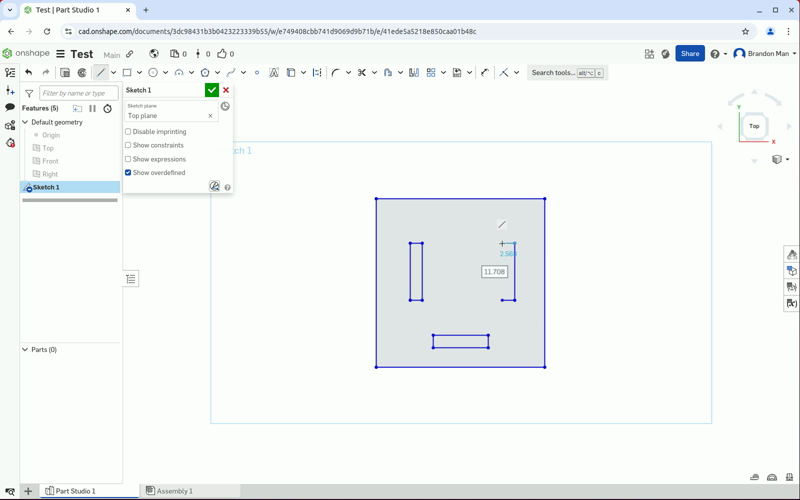
mouse_move(532, 243)
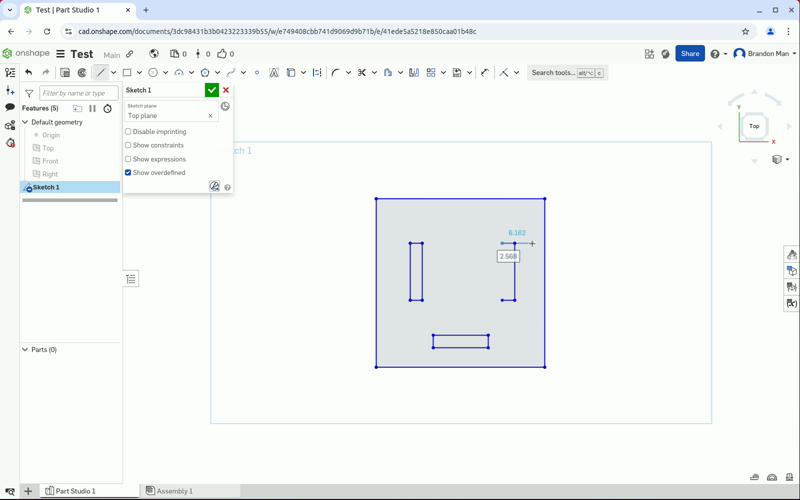
key_down(shift)
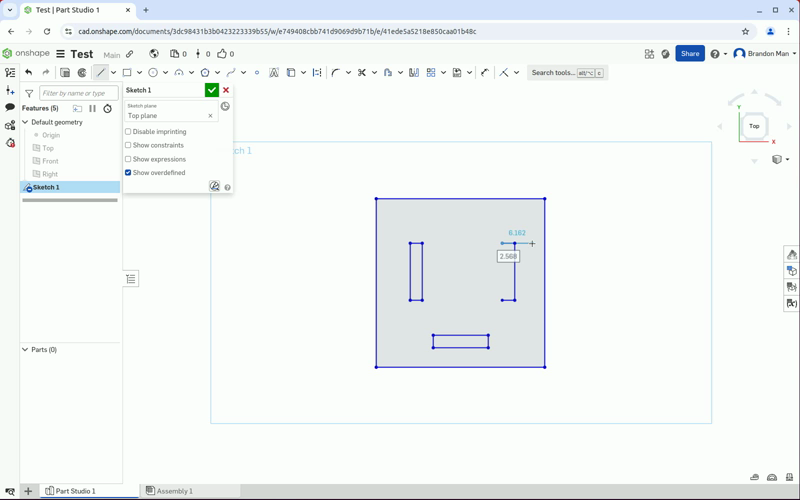
mouse_move(502, 300)
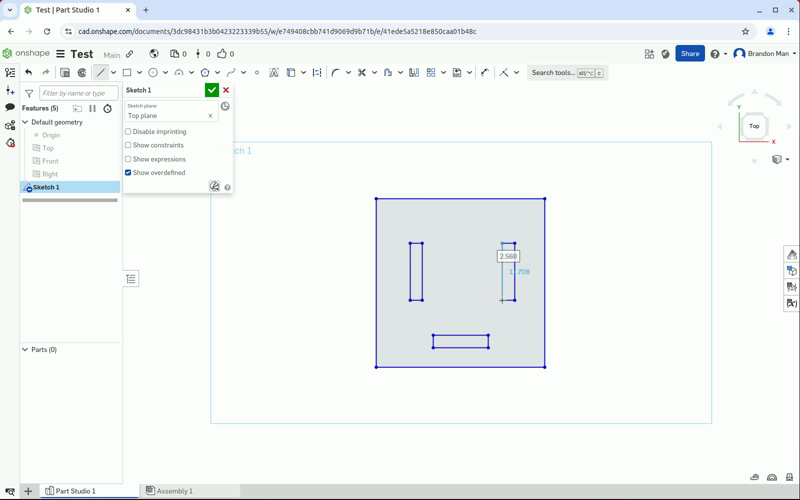
key_up(shift)
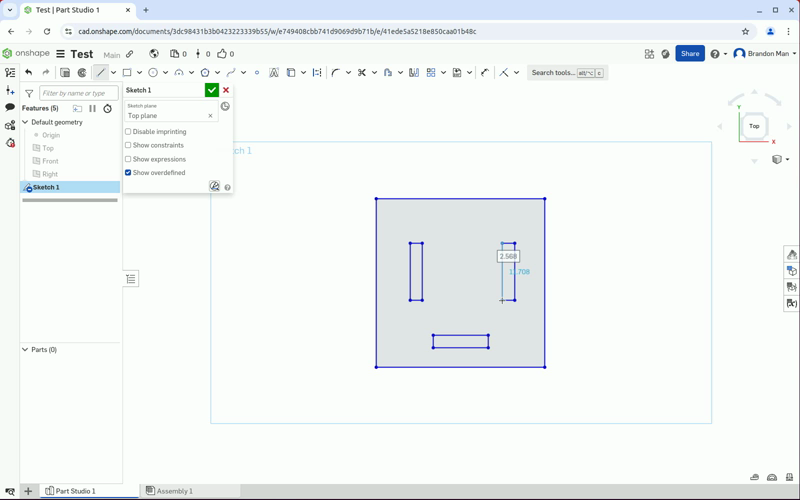
click(502, 300)
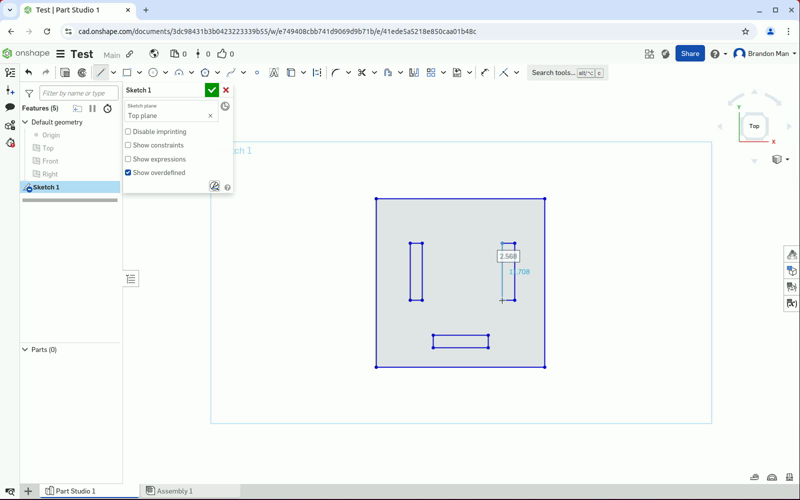
key(esc)
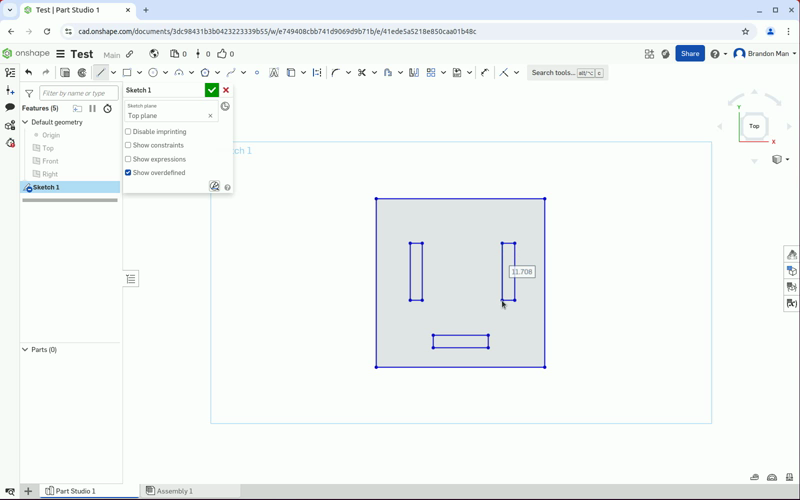
mouse_move(450, 287)
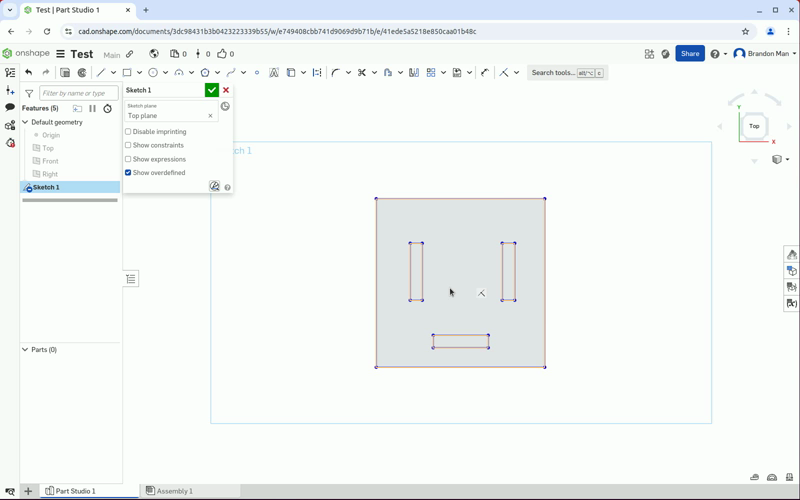
click(450, 287)
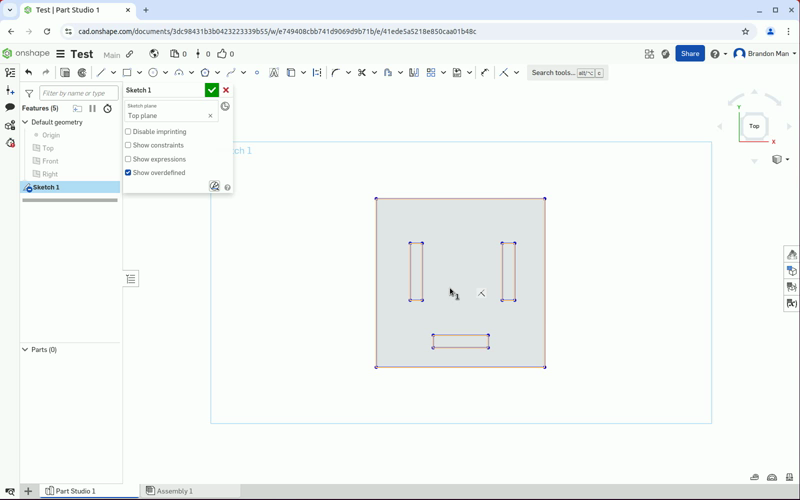
mouse_move(73, 352)
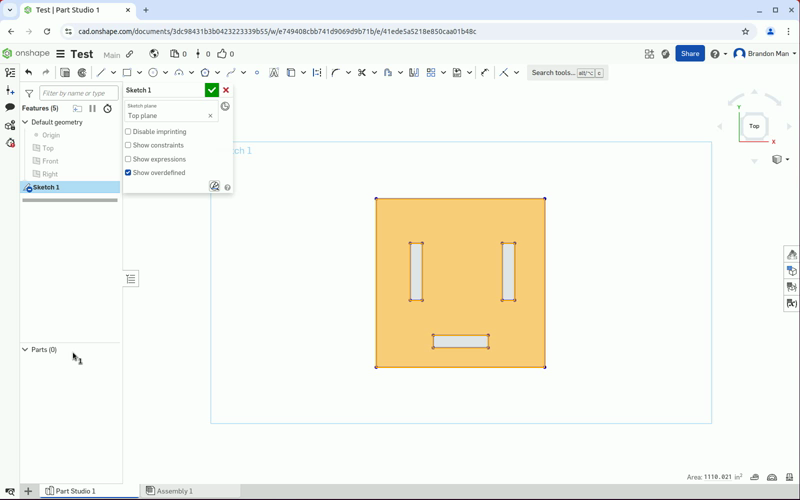
key(shift+y)
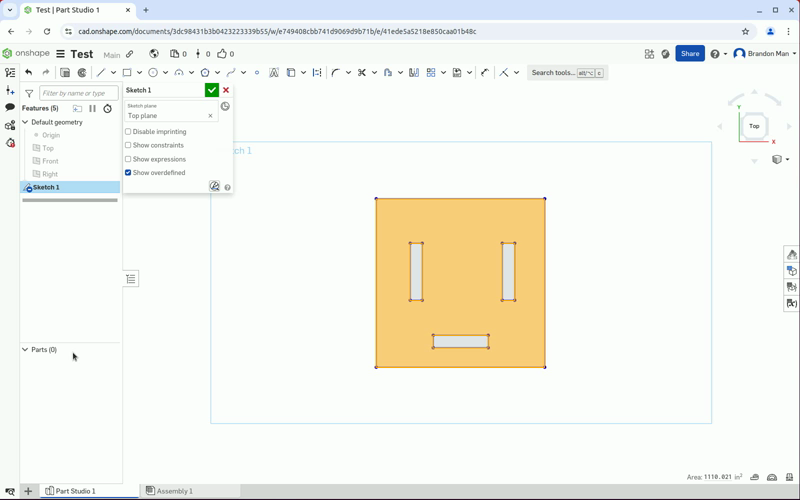
key(shift+e)
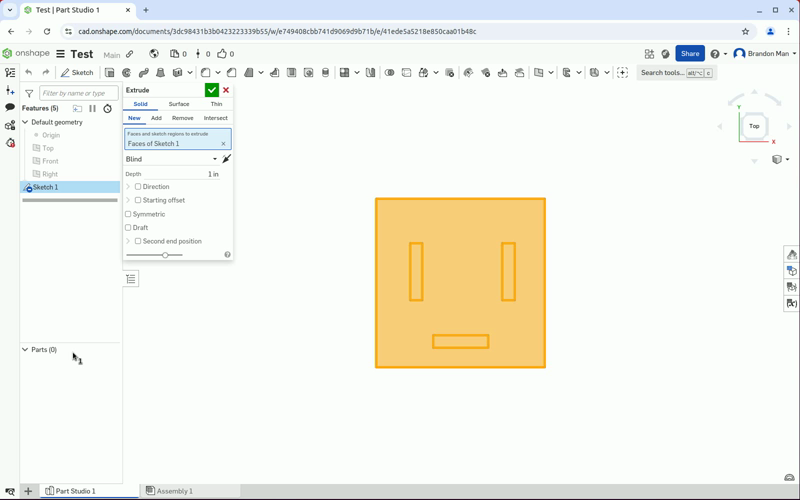
mouse_move(143, 106)
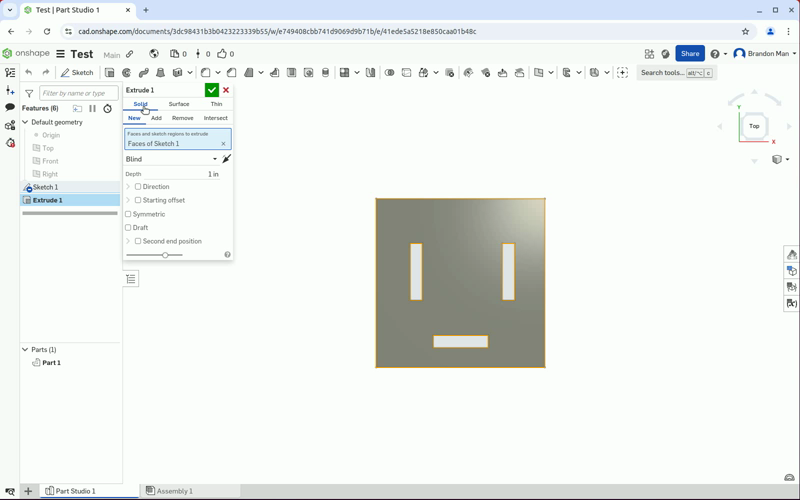
click(143, 106)
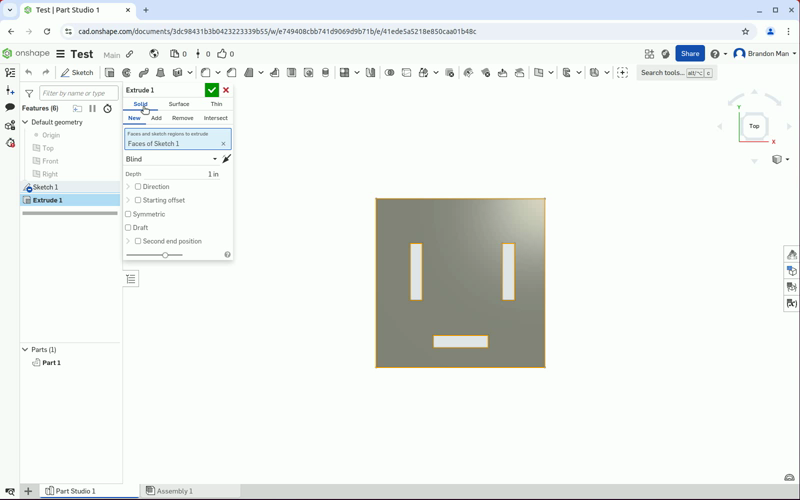
mouse_move(137, 120)
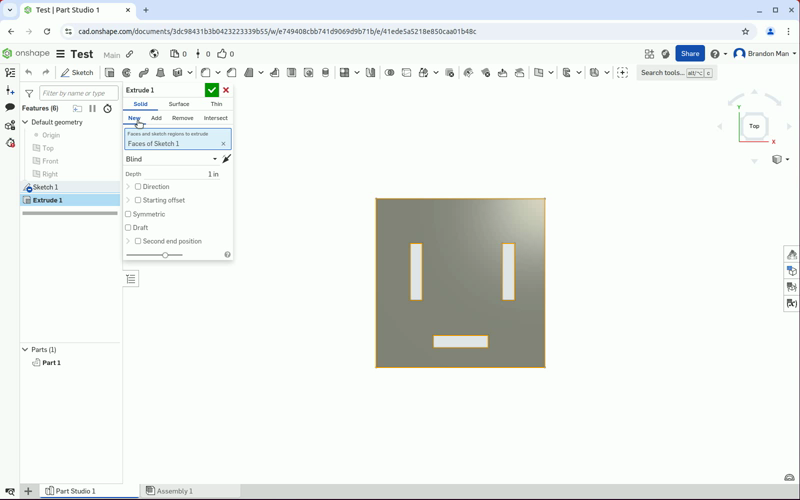
click(137, 120)
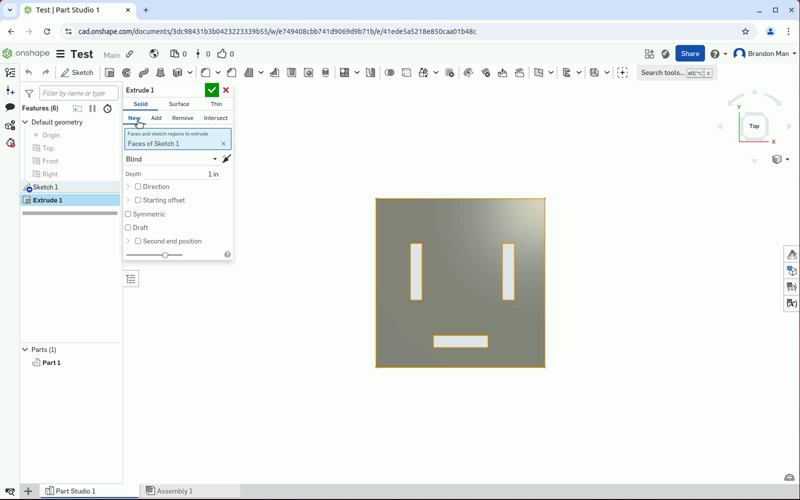
key(tab, 4)
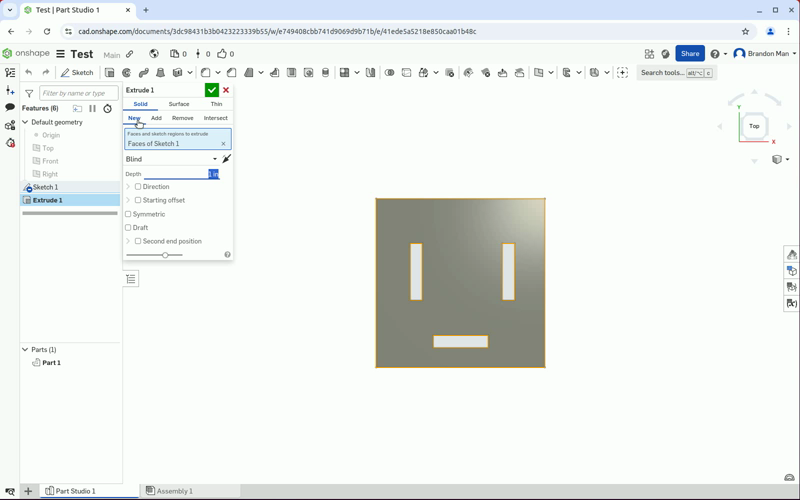
text(23.108)
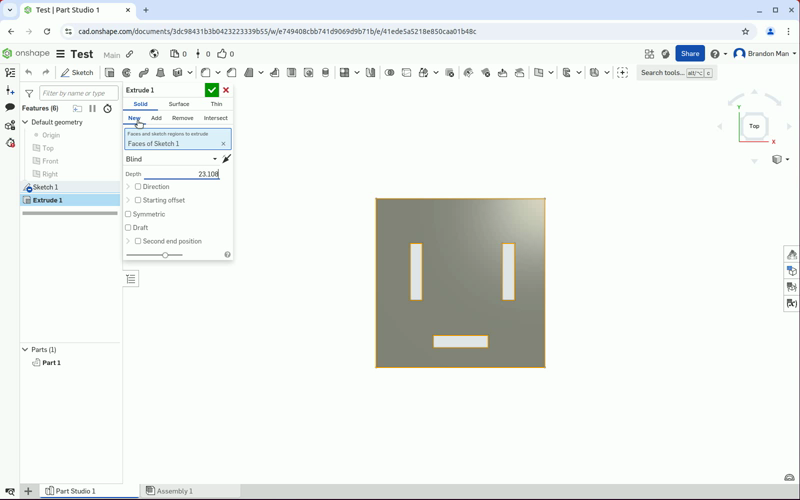
key(enter)
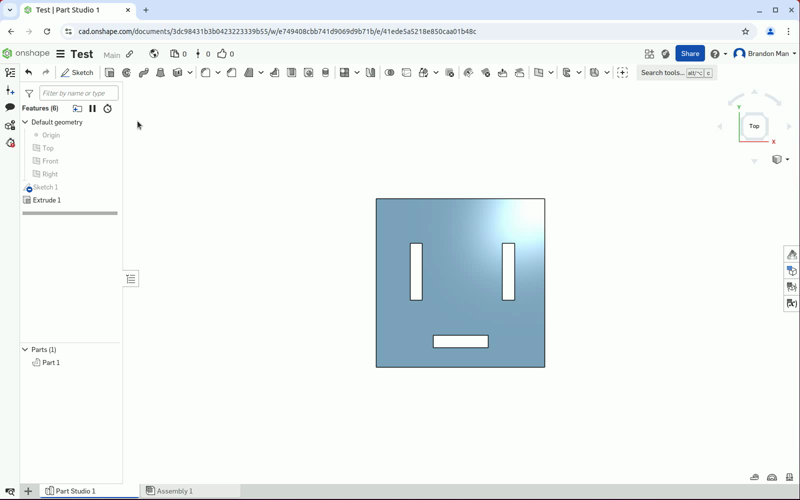
key(shift+h)
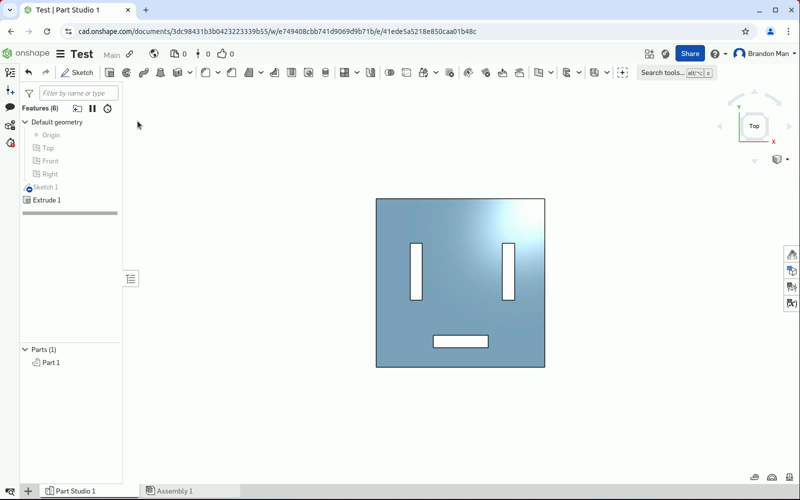
key(shift+h)
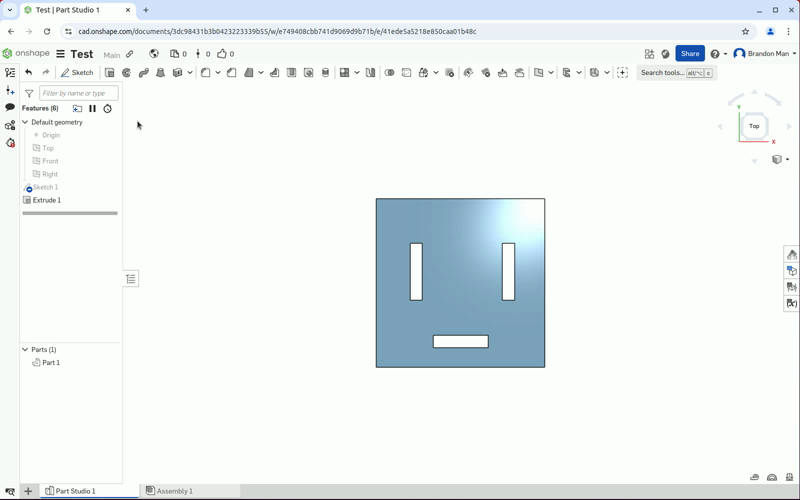
mouse_move(73, 189)
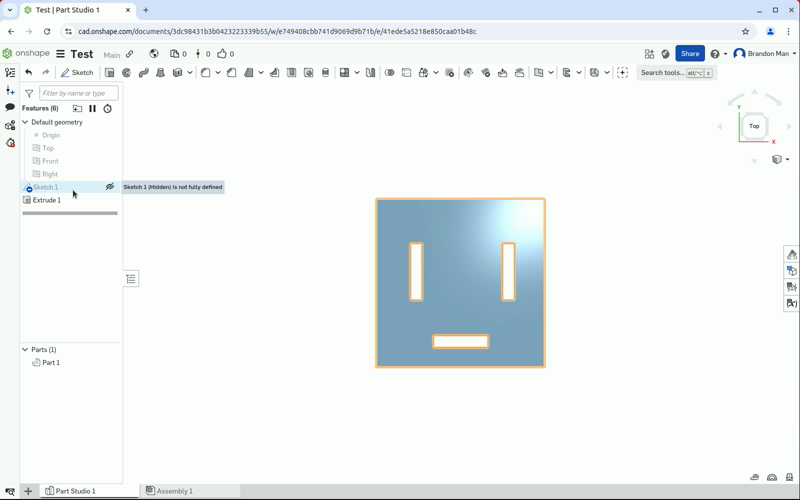
click(73, 189)
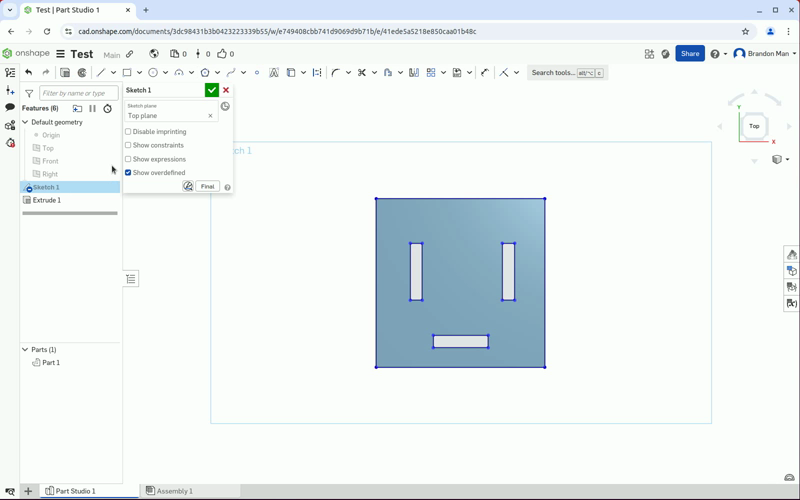
mouse_move(229, 92)
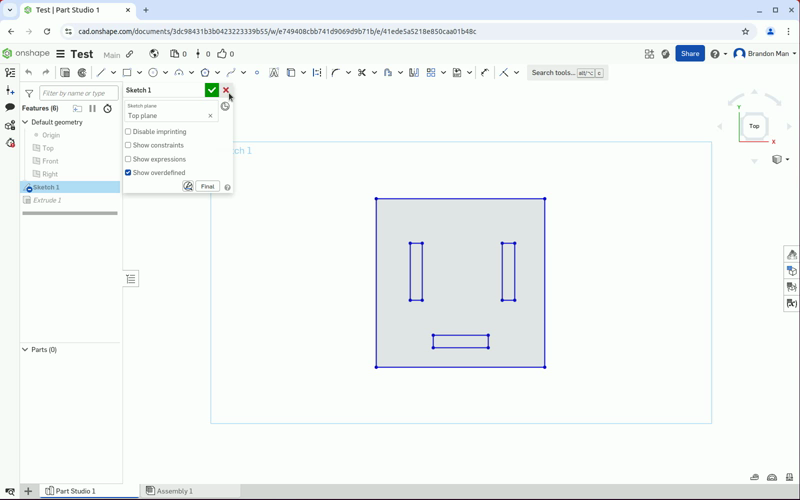
click(229, 92)
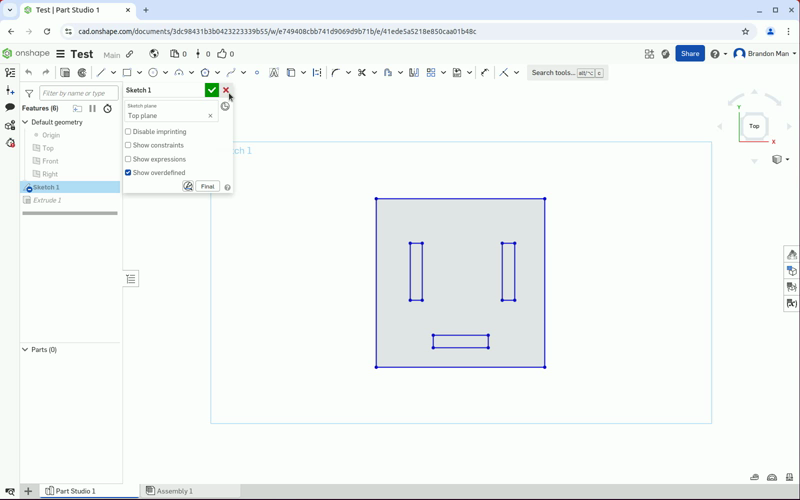
key(shift+s)
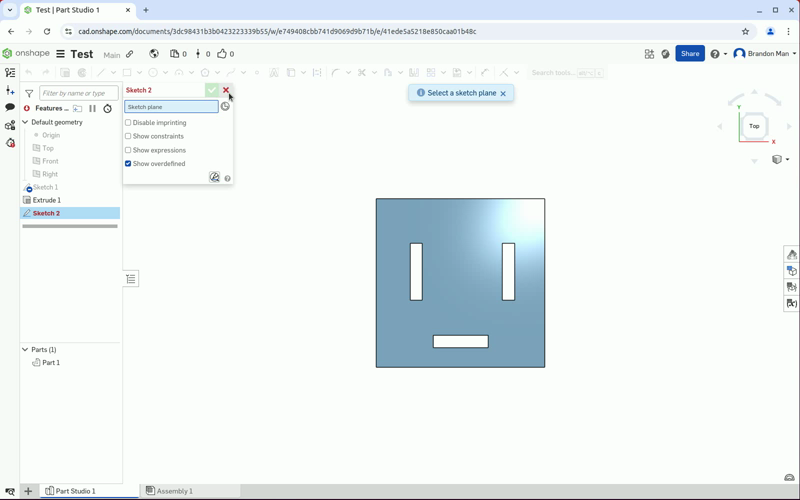
mouse_move(73, 150)
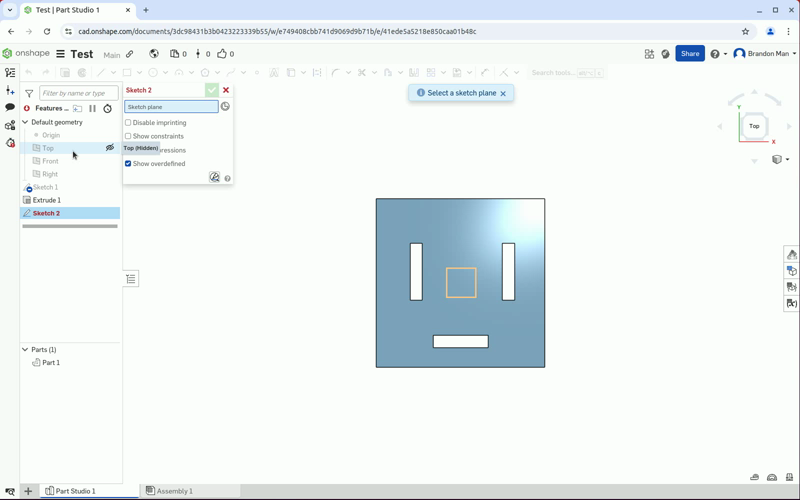
click(73, 150)
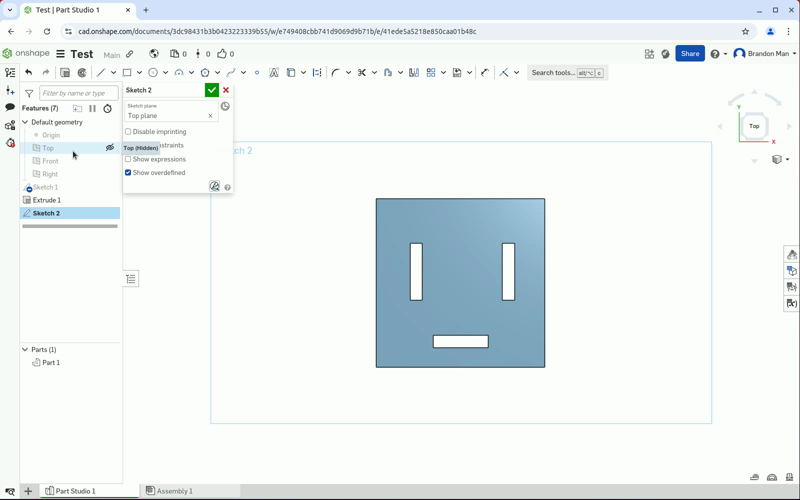
mouse_move(73, 352)
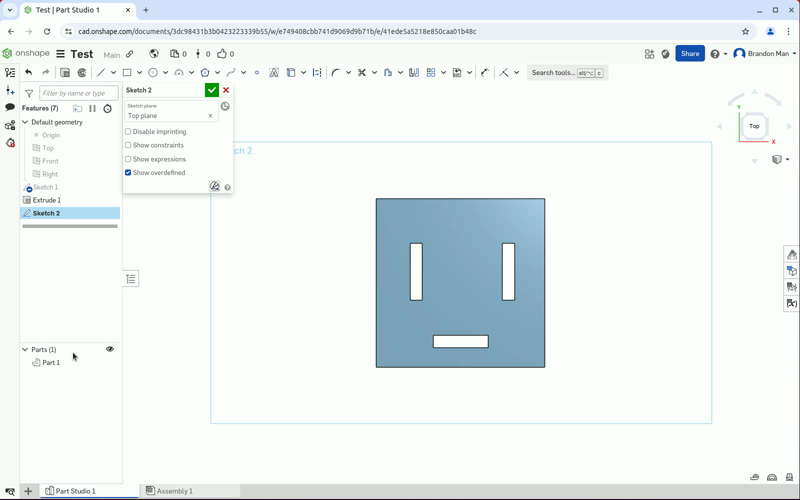
key(y)
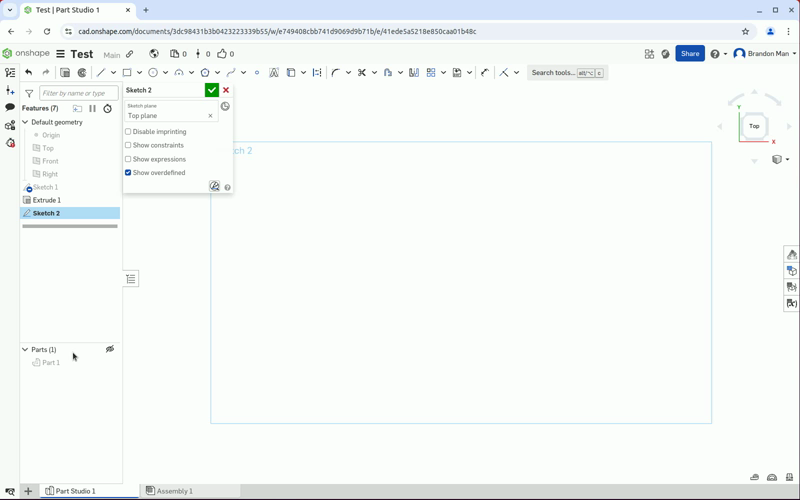
key(l)
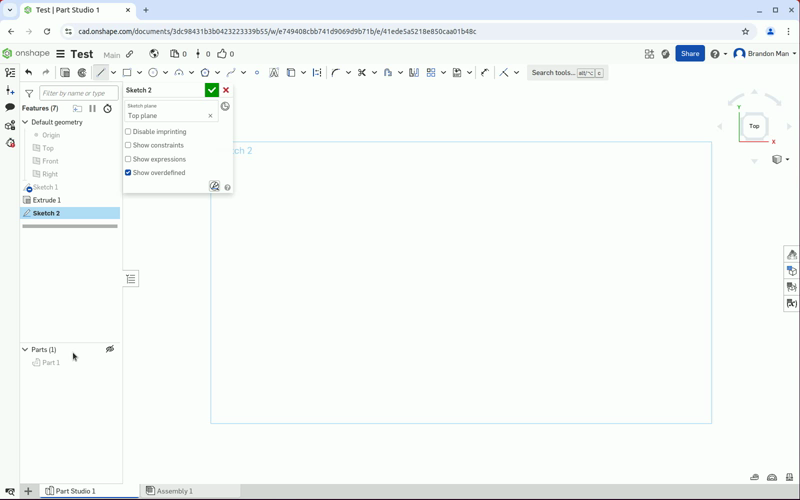
key_down(shift)
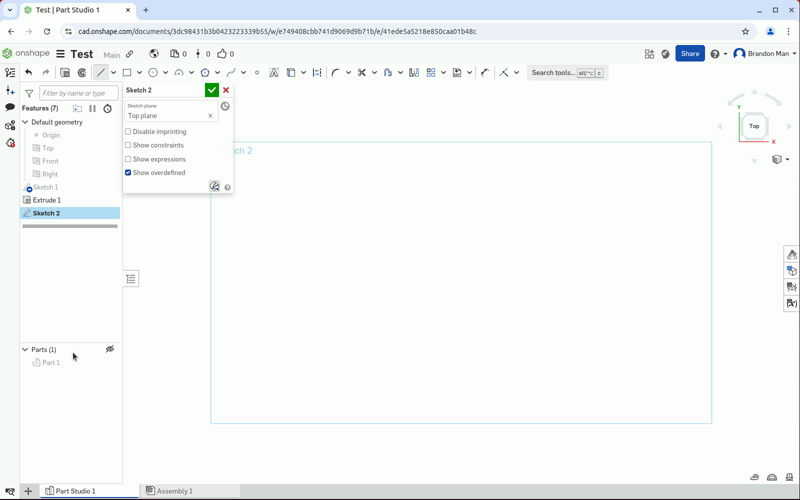
mouse_move(376, 367)
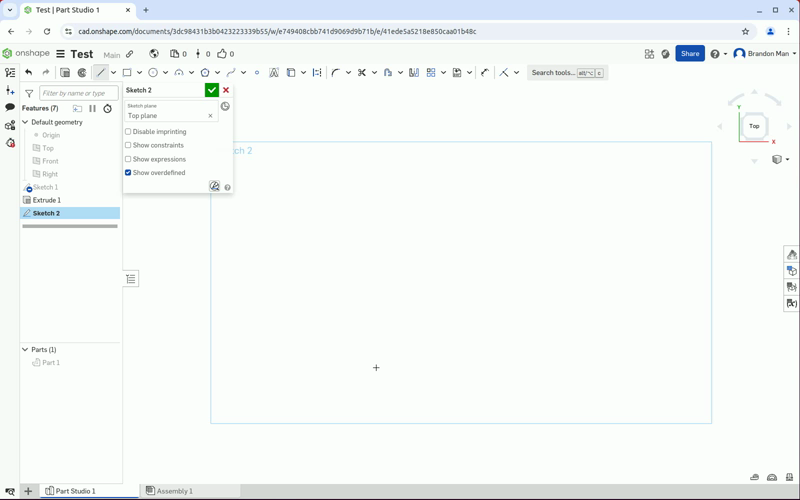
click(376, 367)
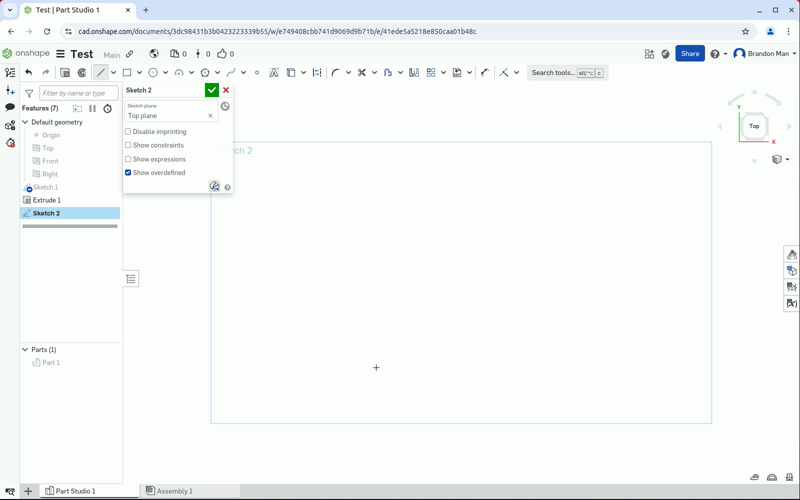
key_up(shift)
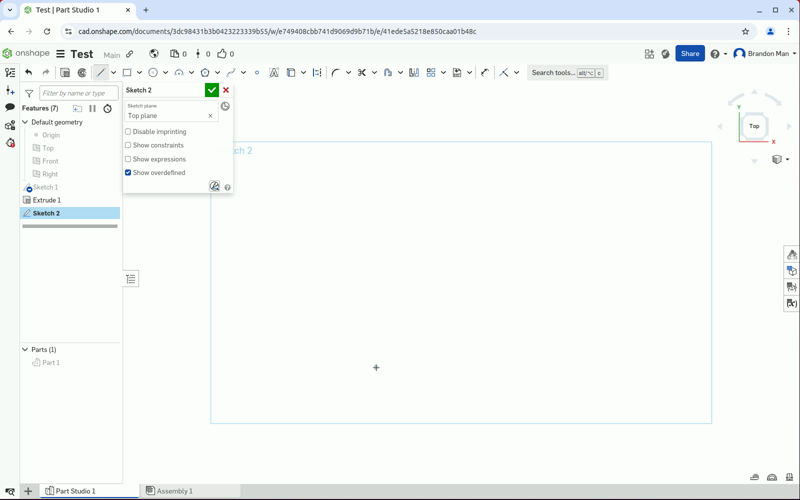
key_down(shift)
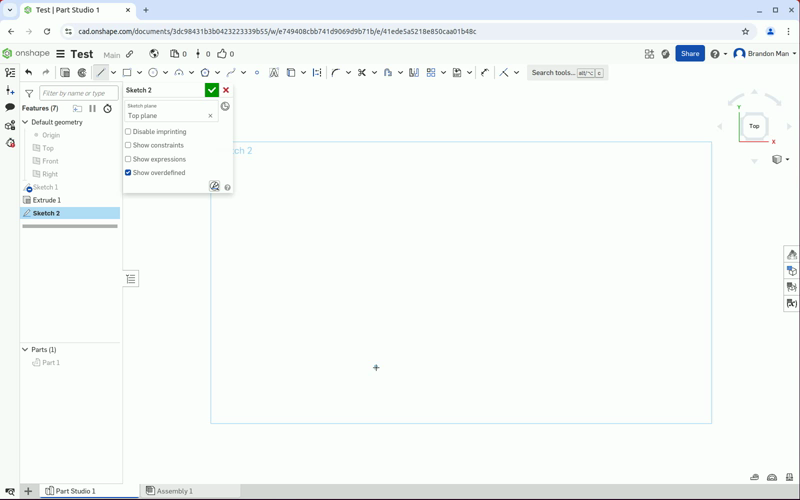
mouse_move(544, 367)
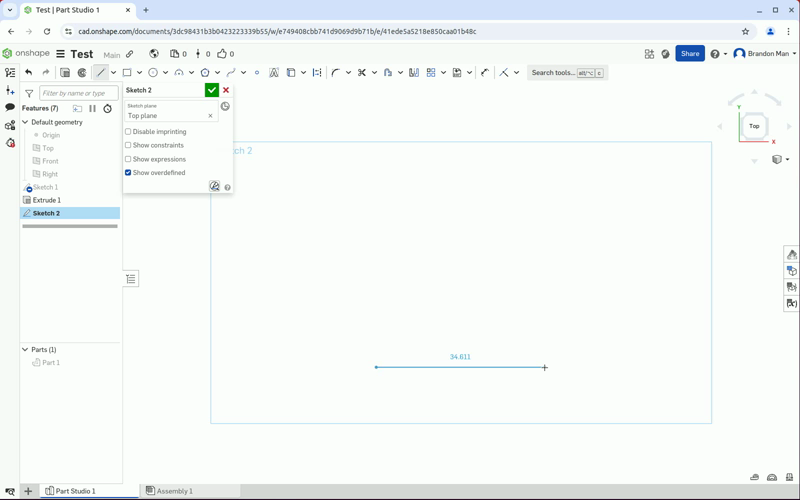
click(544, 367)
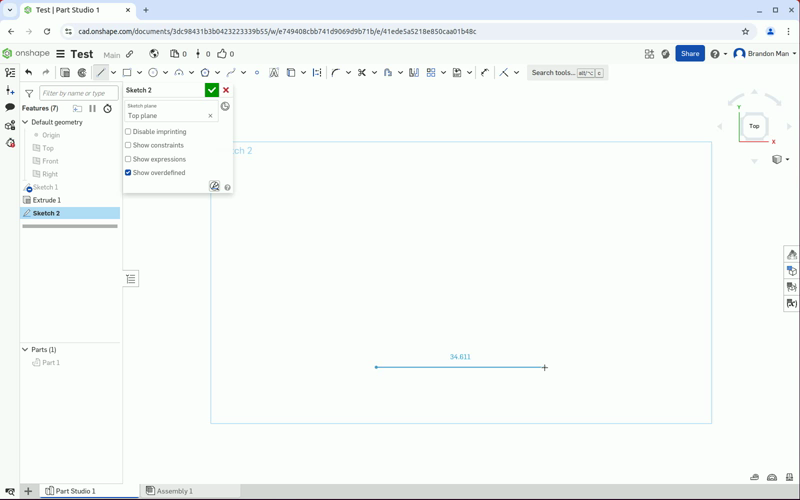
key_up(shift)
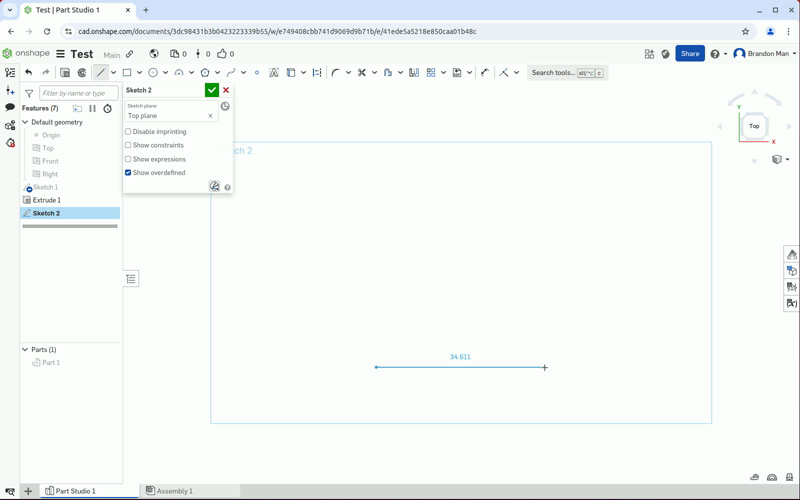
key_down(shift)
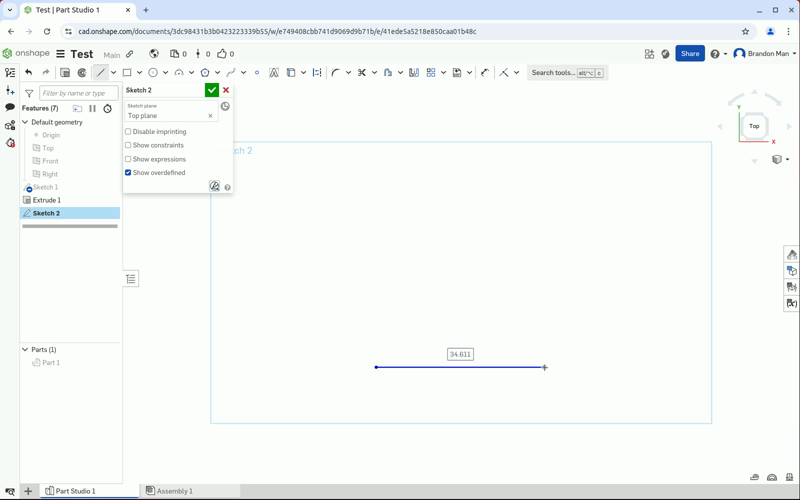
mouse_move(544, 198)
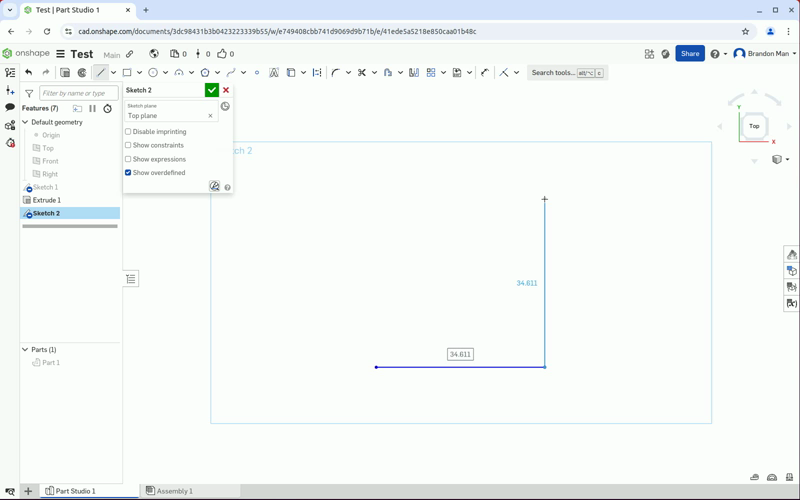
click(544, 198)
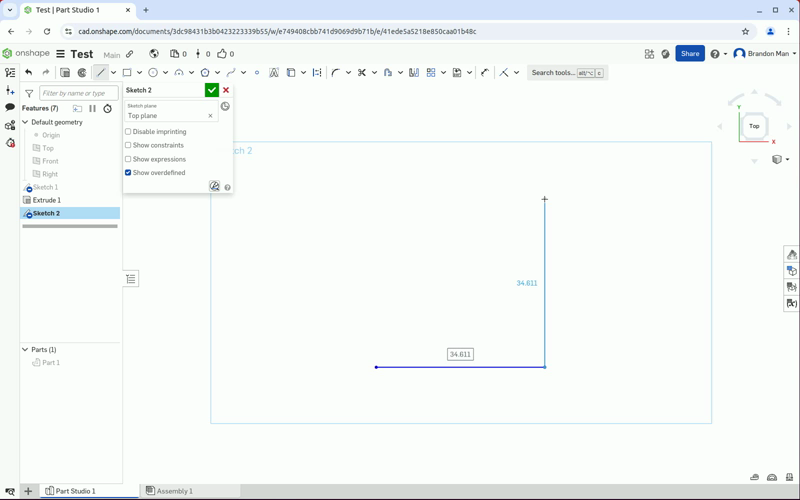
key_up(shift)
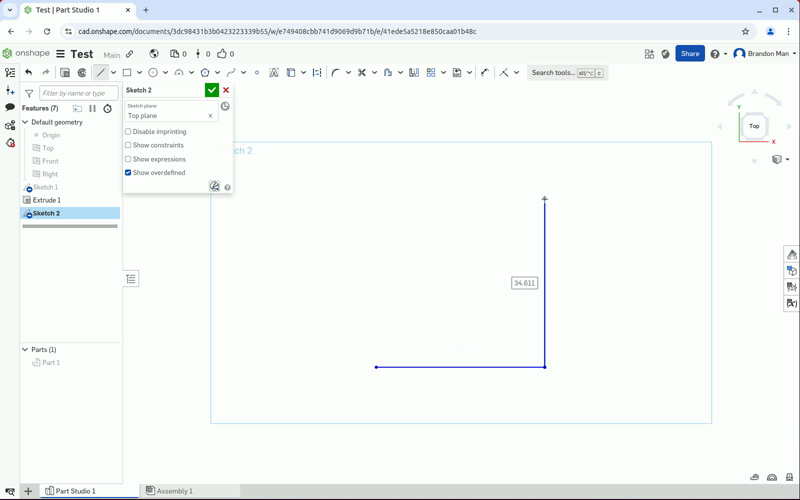
key_down(shift)
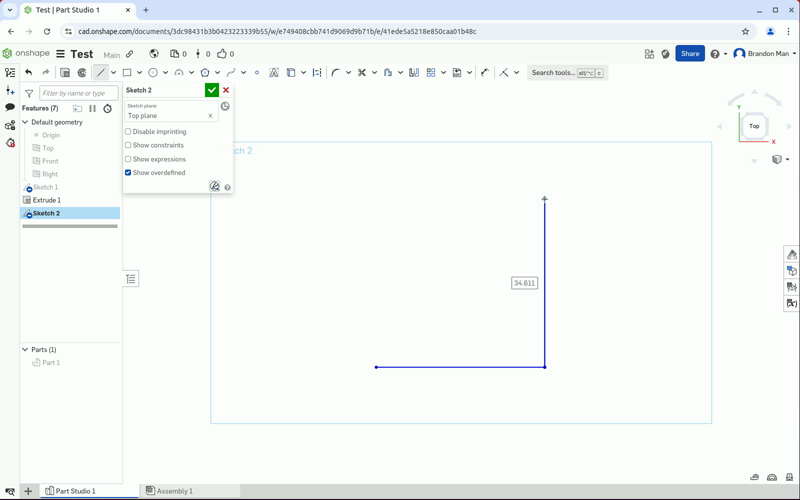
mouse_move(376, 198)
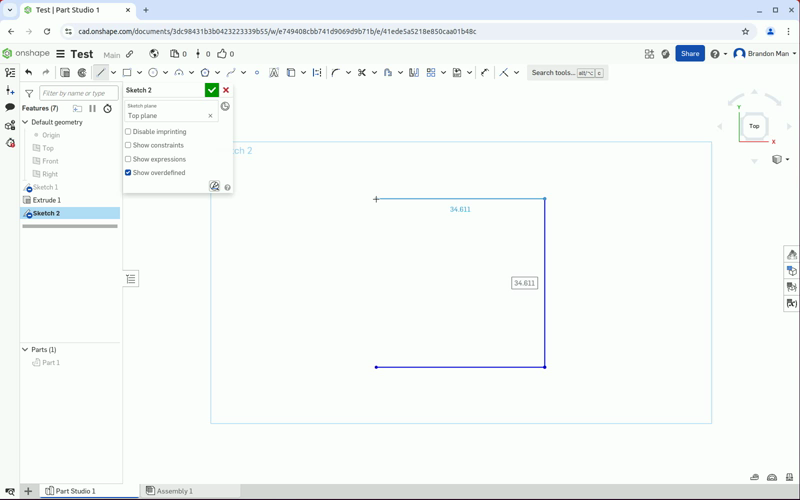
click(376, 198)
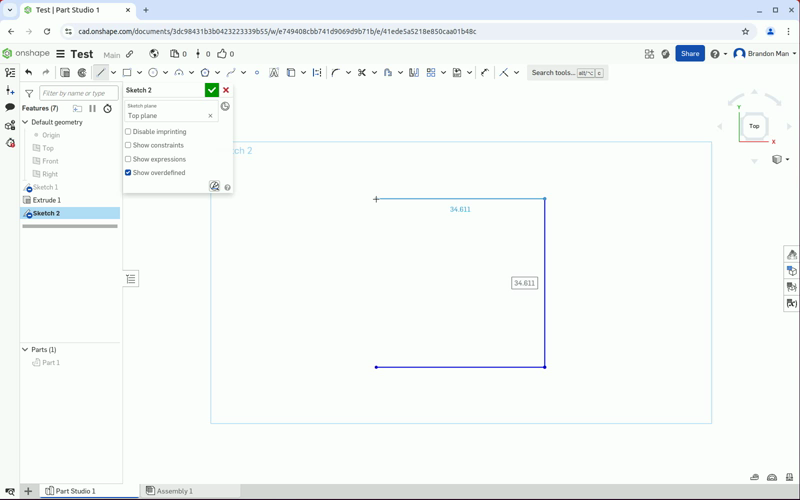
key_up(shift)
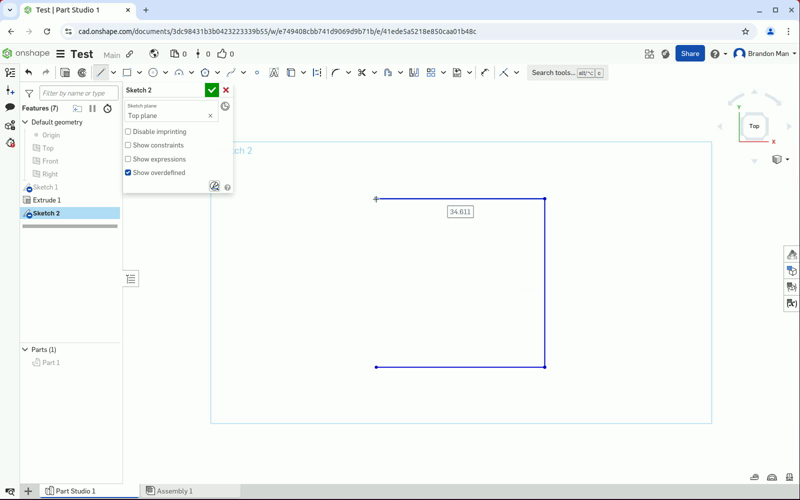
key_down(shift)
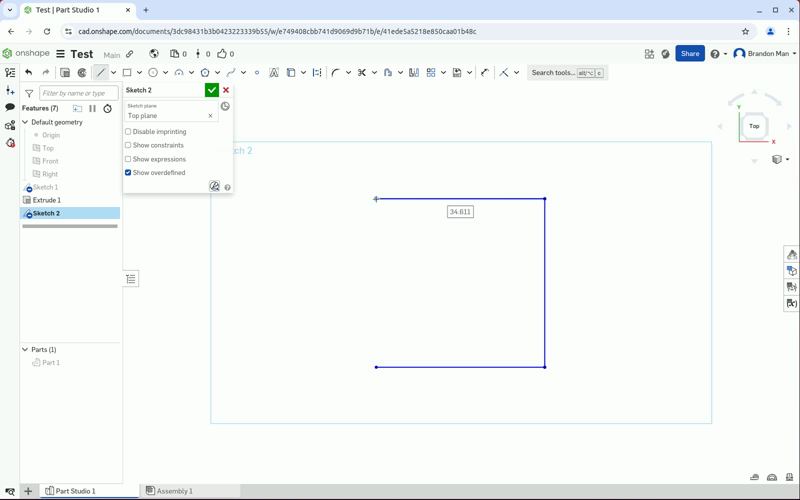
mouse_move(376, 367)
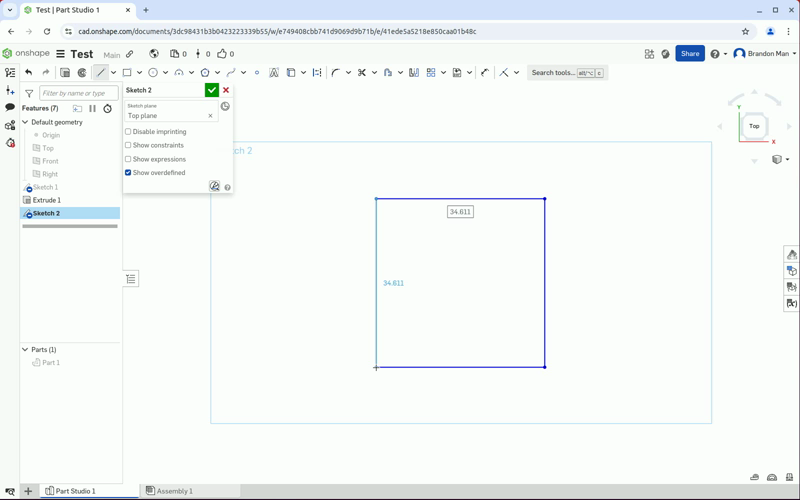
key_up(shift)
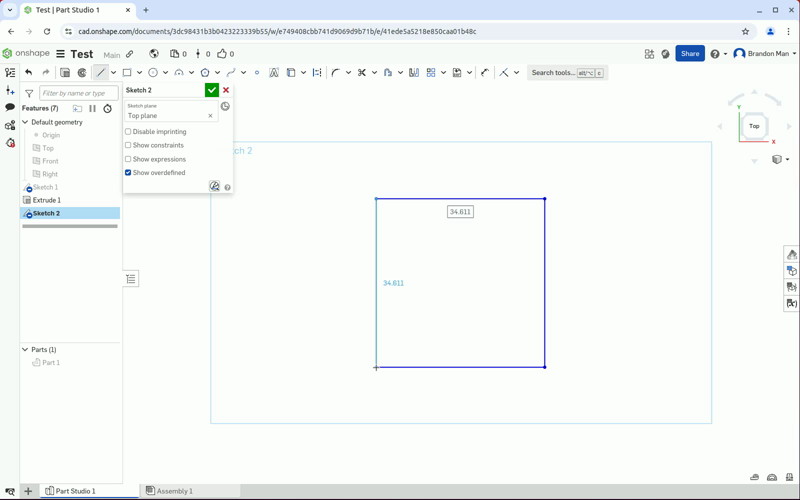
click(376, 367)
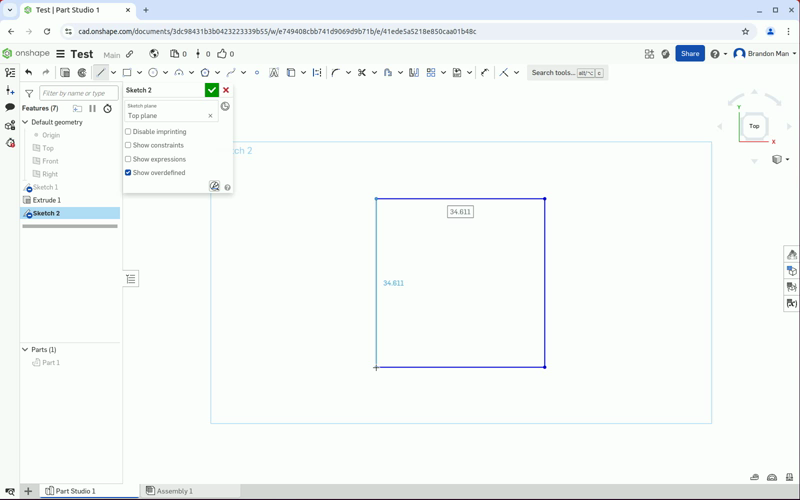
key(esc)
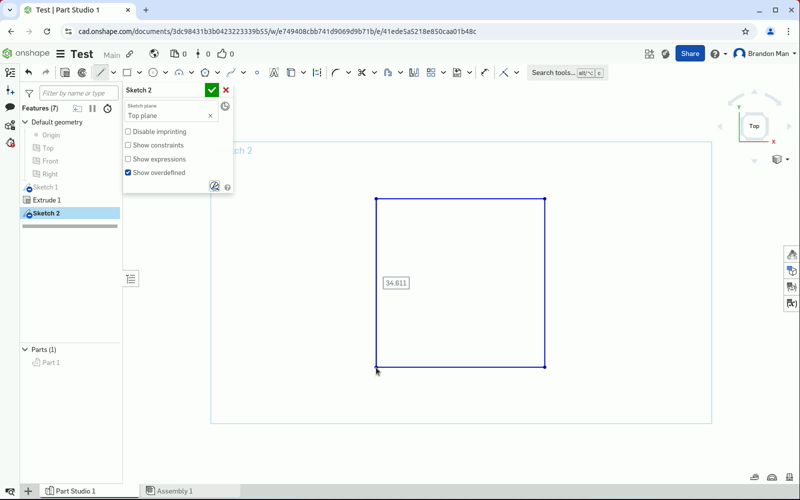
key(l)
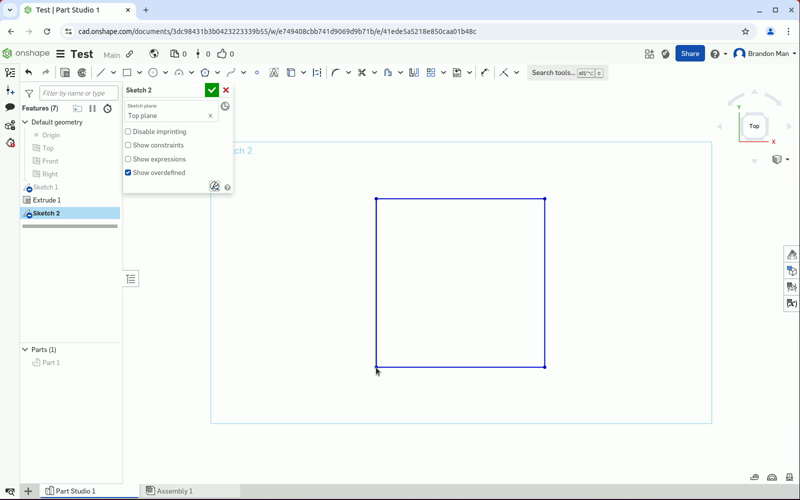
key_down(shift)
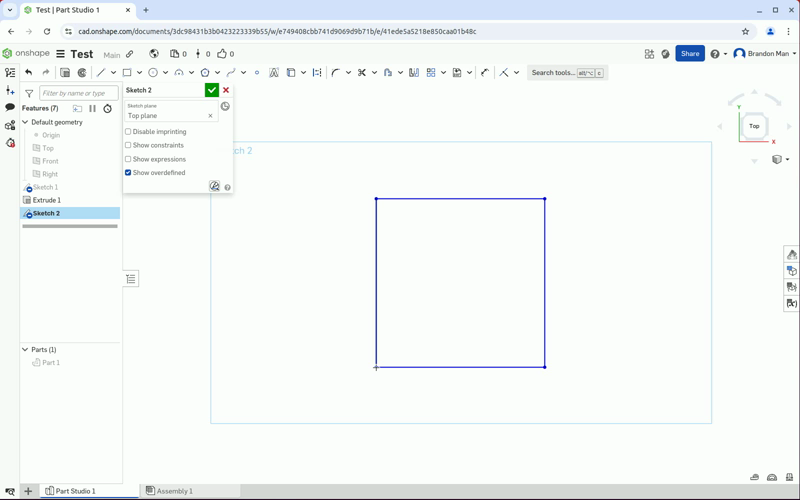
mouse_move(410, 300)
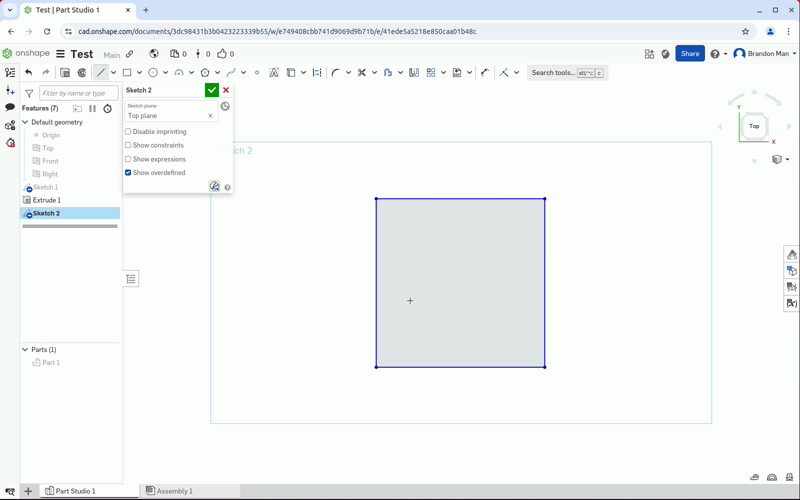
click(410, 300)
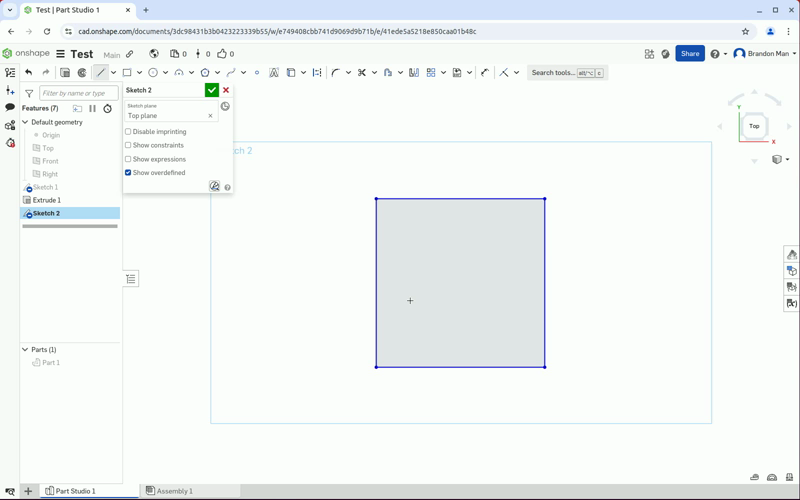
key_up(shift)
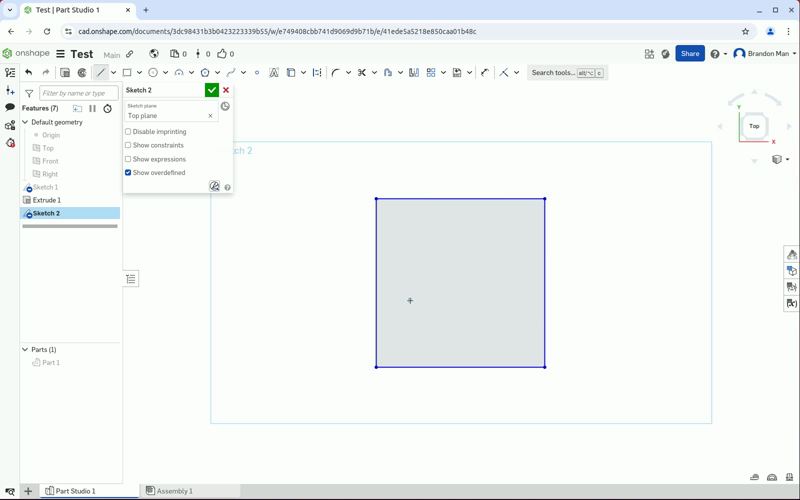
key_down(shift)
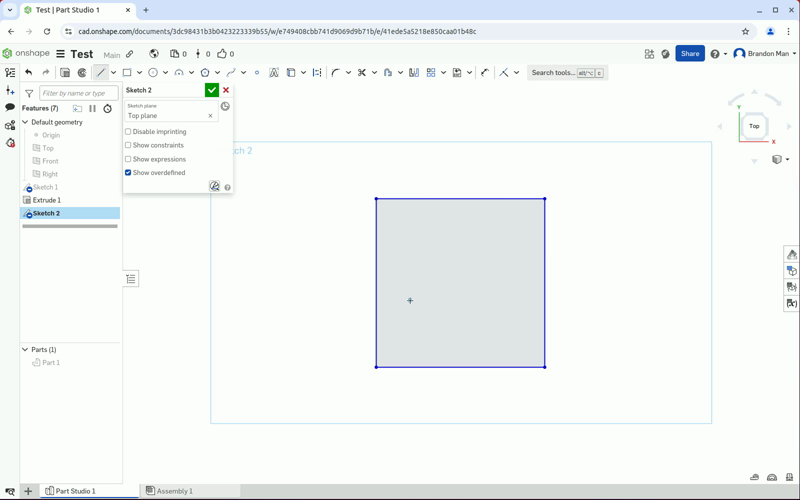
mouse_move(440, 300)
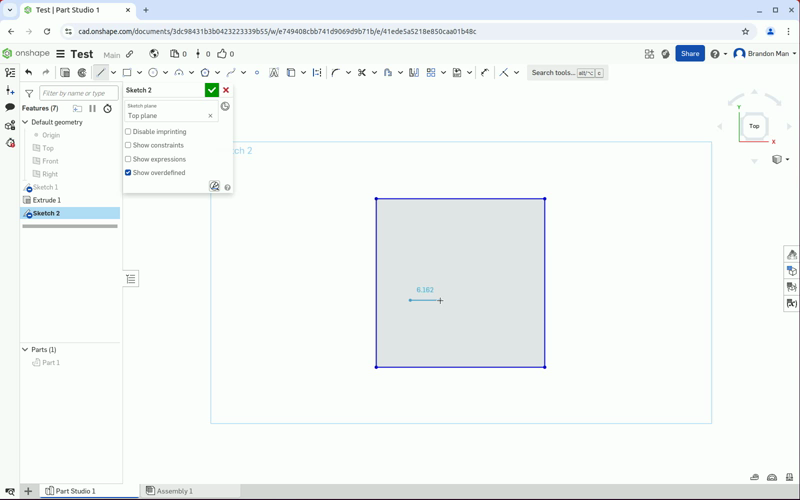
mouse_move(422, 300)
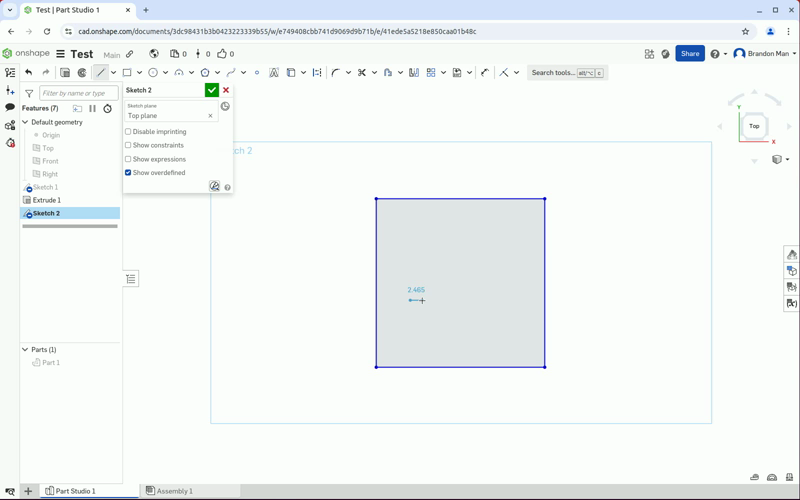
click(422, 300)
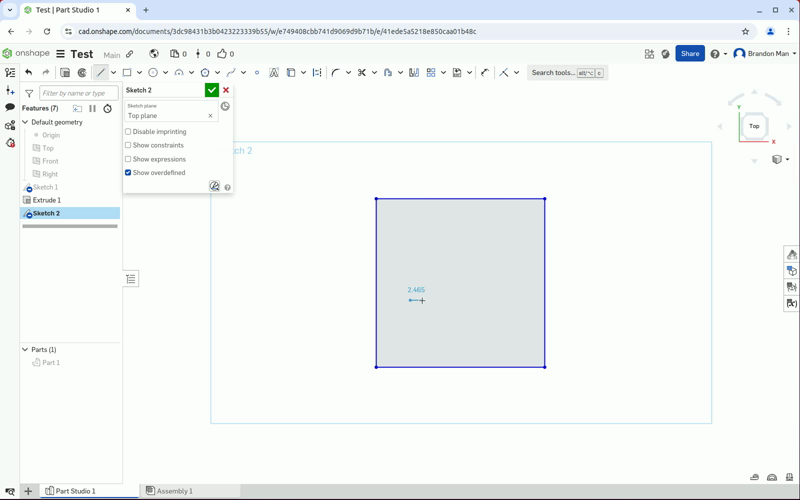
key_up(shift)
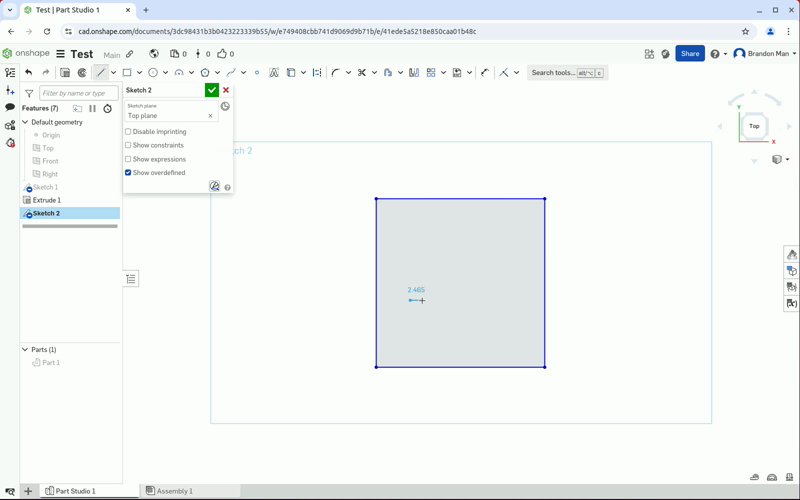
key_down(shift)
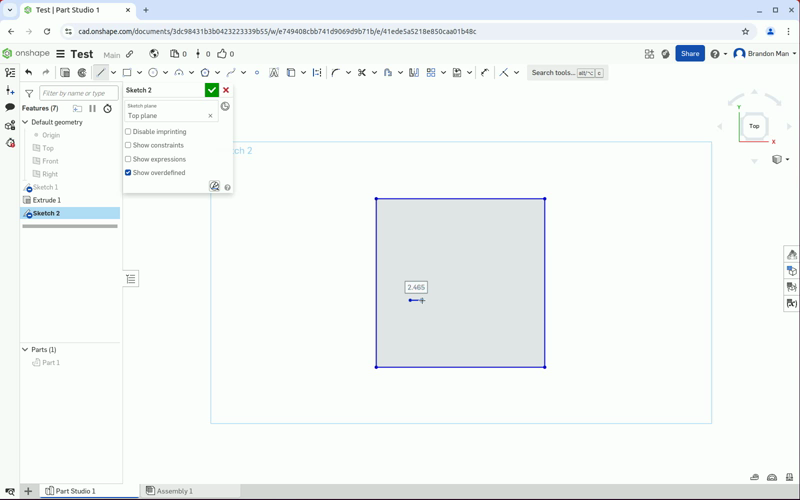
mouse_move(452, 300)
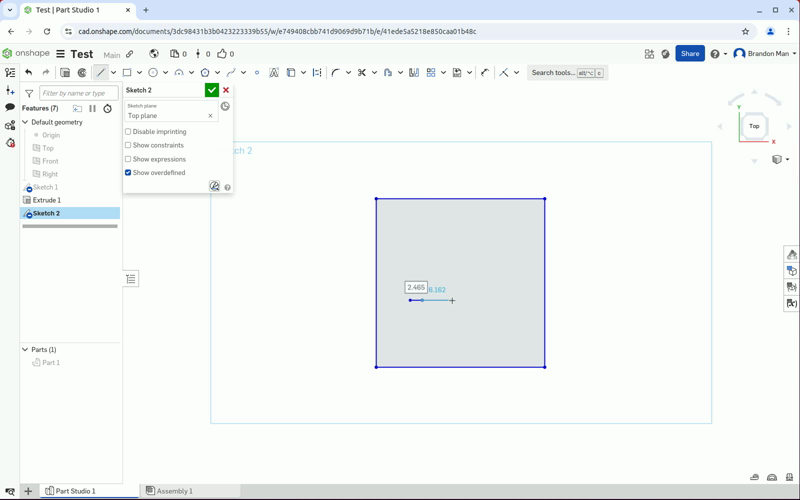
mouse_move(422, 243)
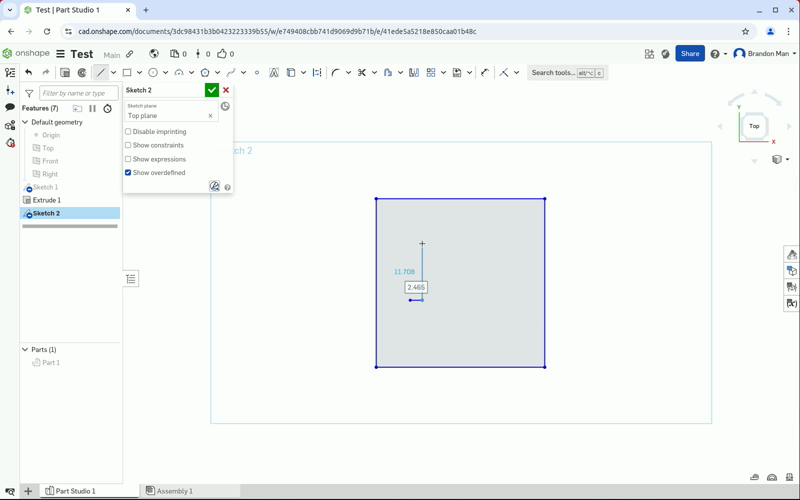
click(422, 243)
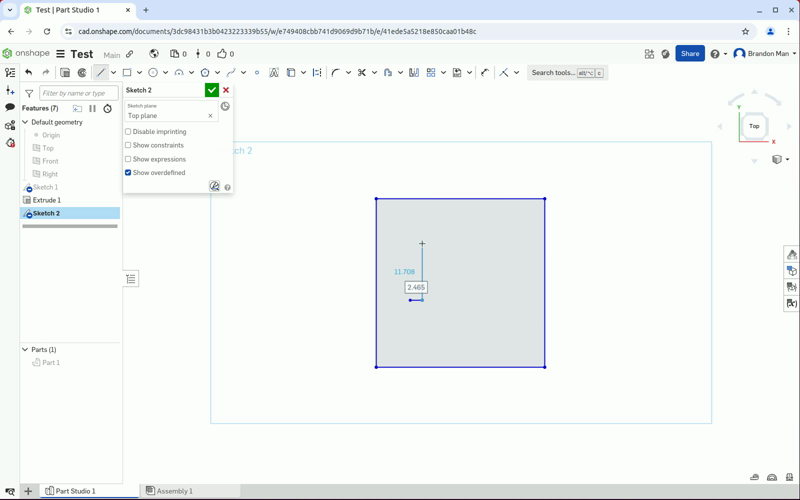
key_up(shift)
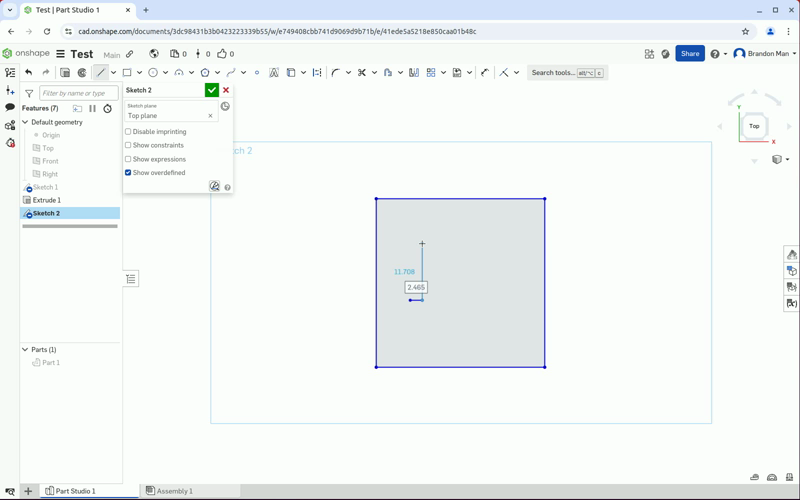
key_down(shift)
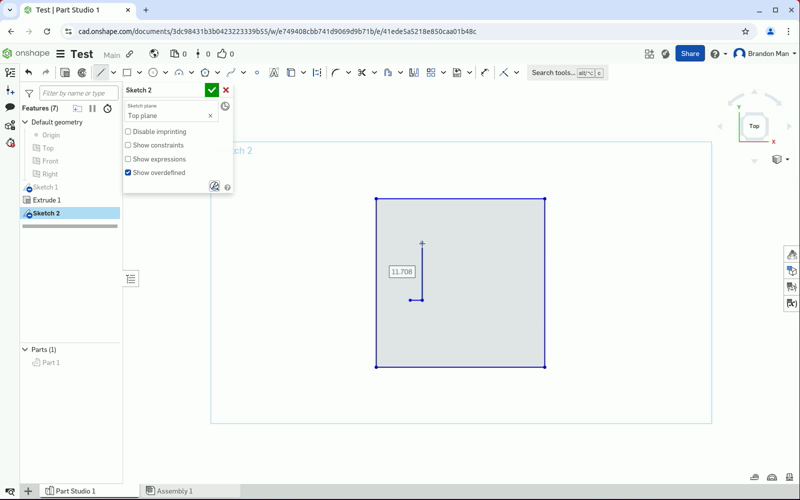
mouse_move(452, 243)
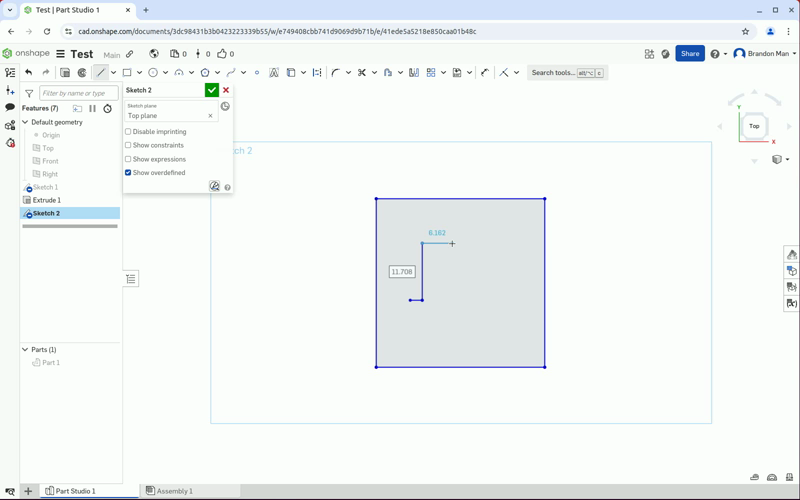
mouse_move(410, 243)
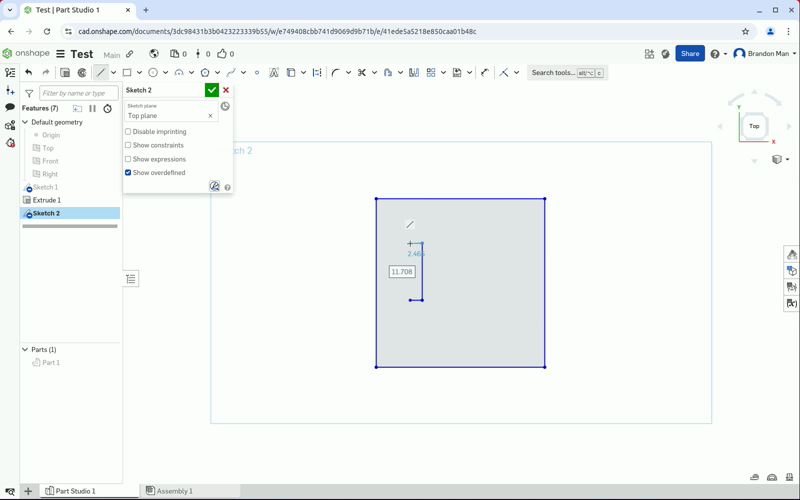
click(410, 243)
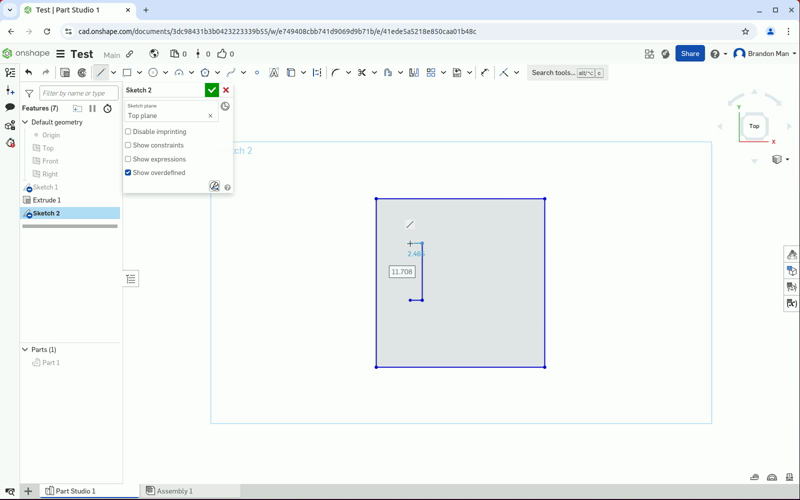
key_up(shift)
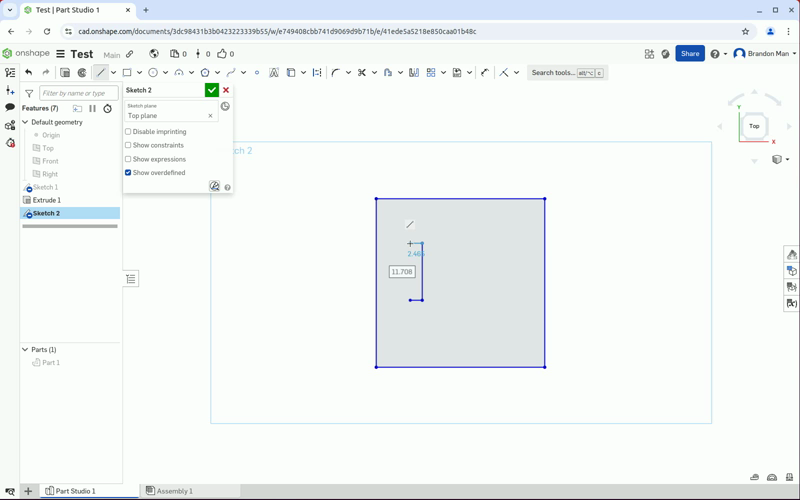
mouse_move(440, 243)
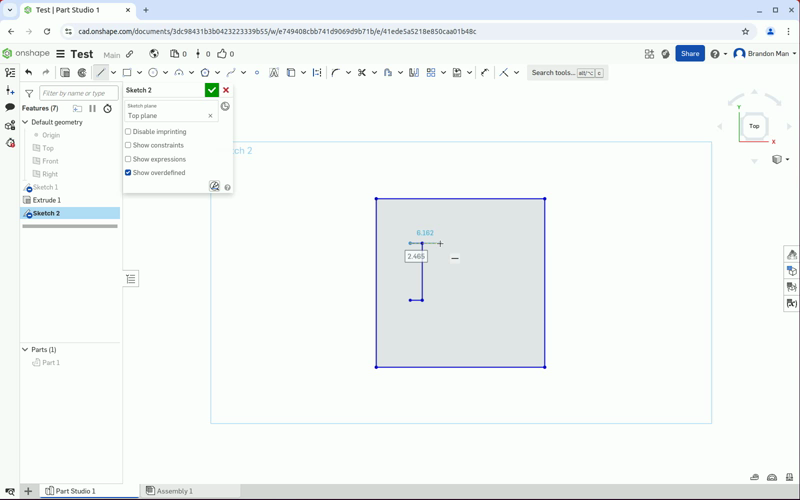
key_down(shift)
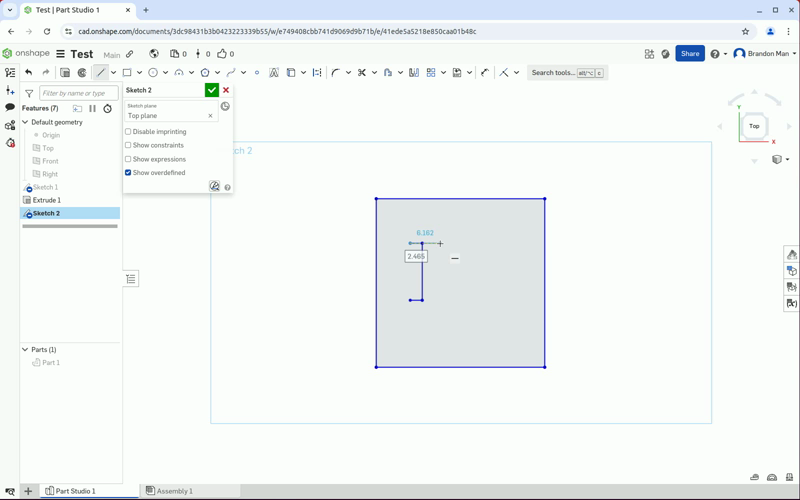
mouse_move(410, 300)
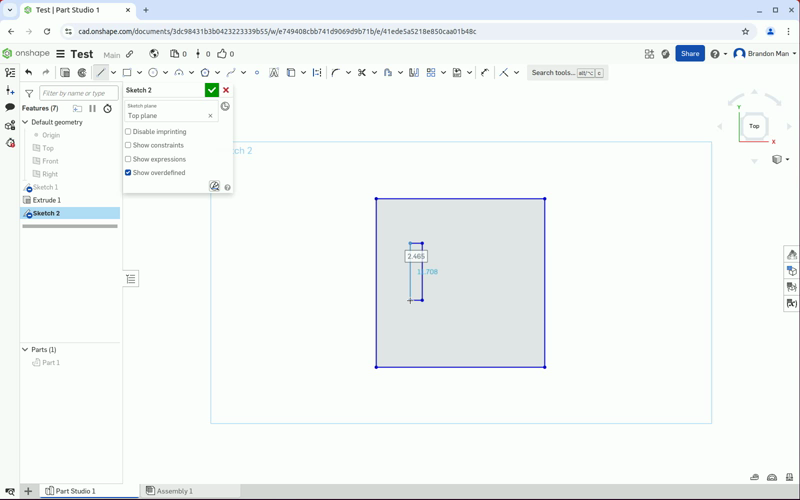
key_up(shift)
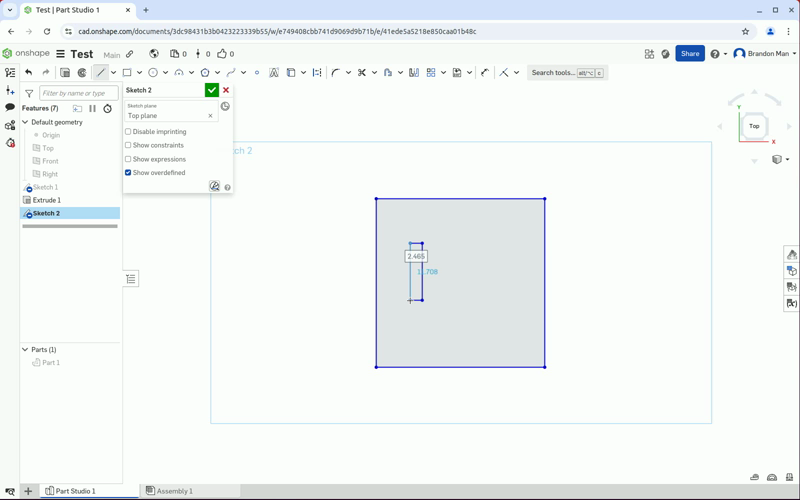
click(410, 300)
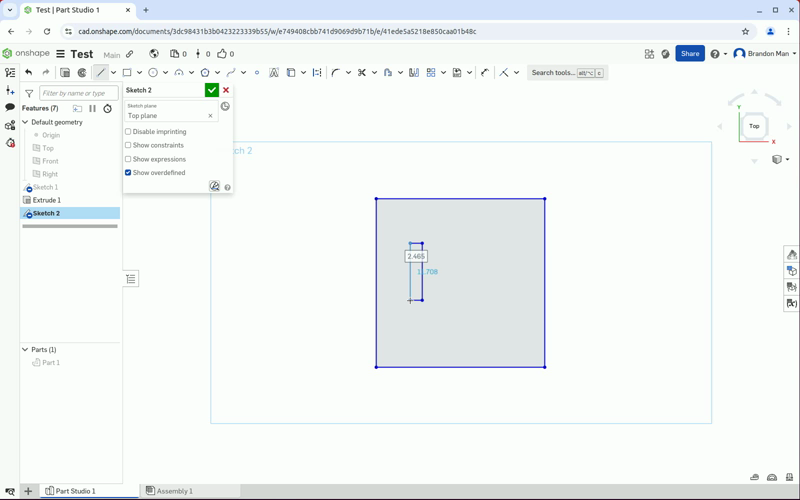
key(esc)
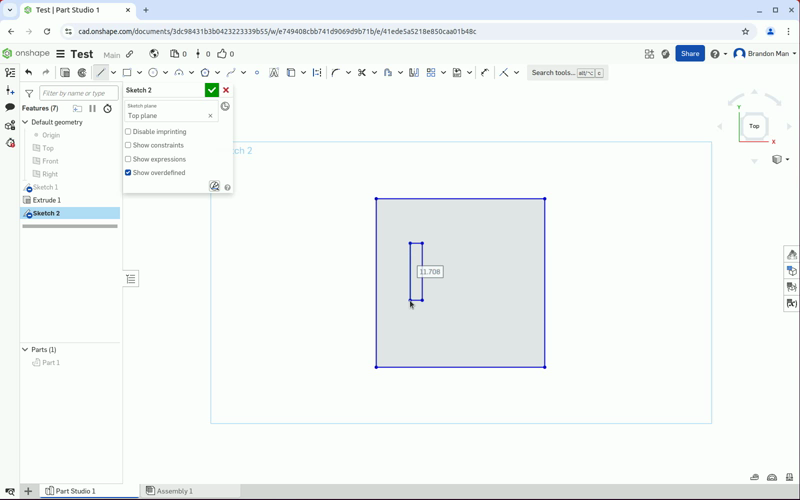
key(l)
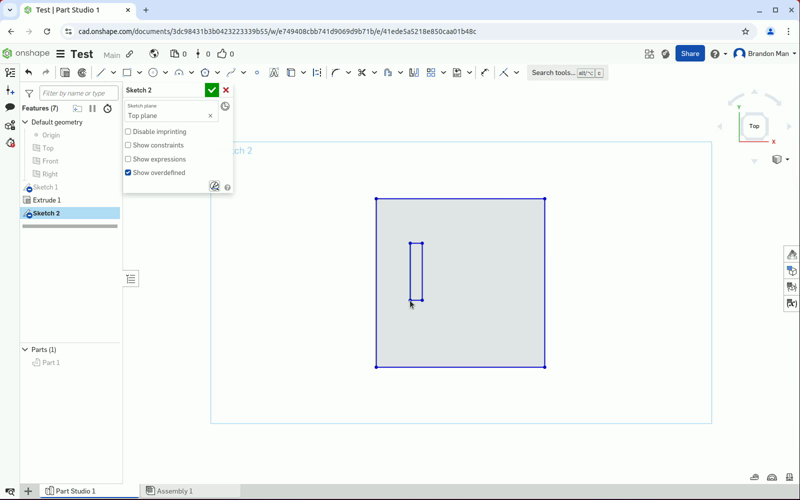
key_down(shift)
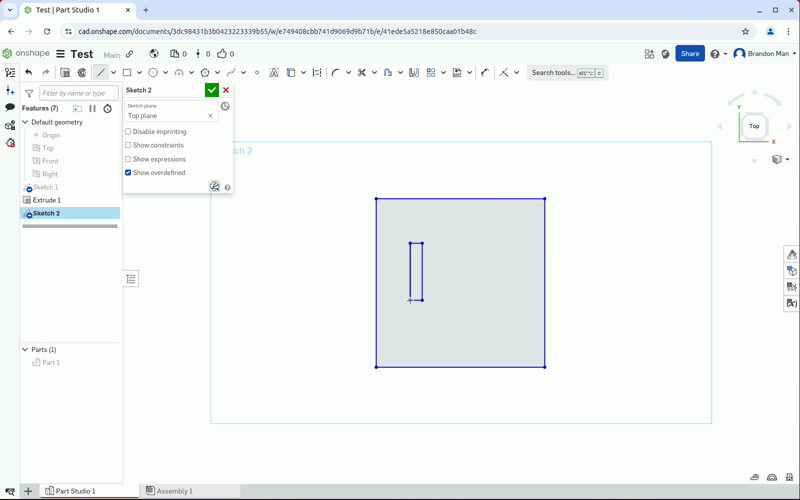
mouse_move(433, 347)
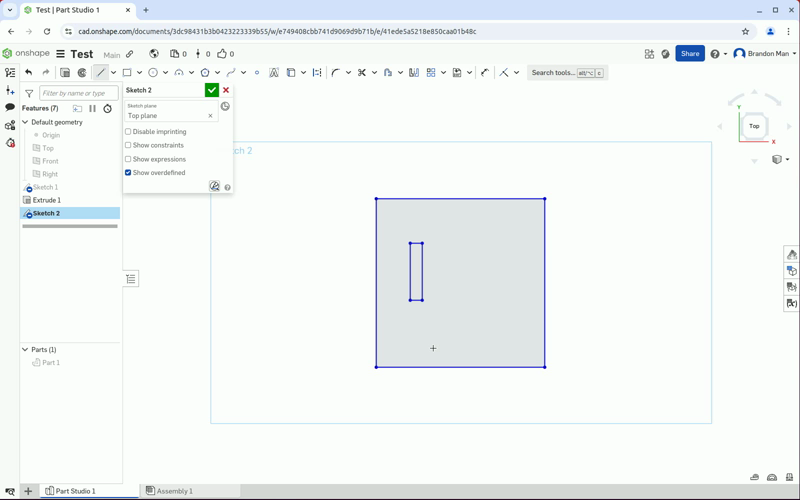
click(433, 347)
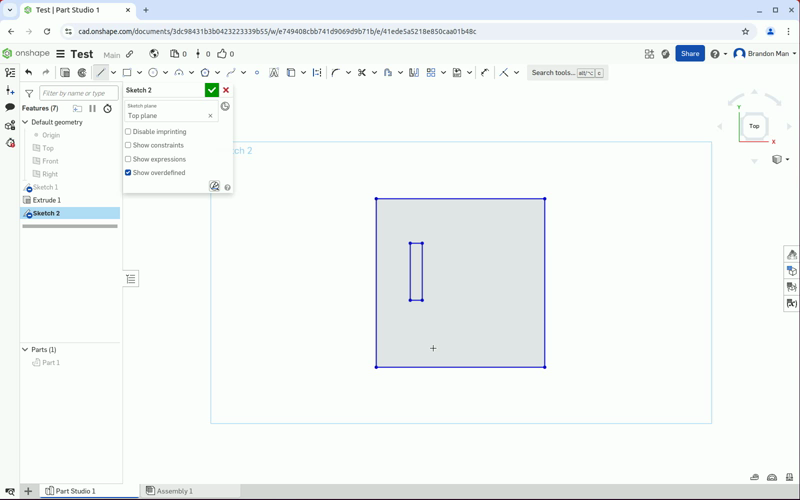
key_up(shift)
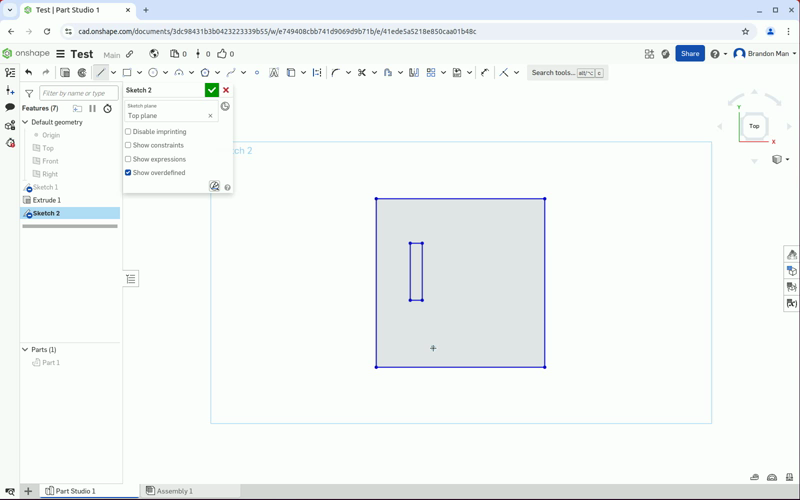
key_down(shift)
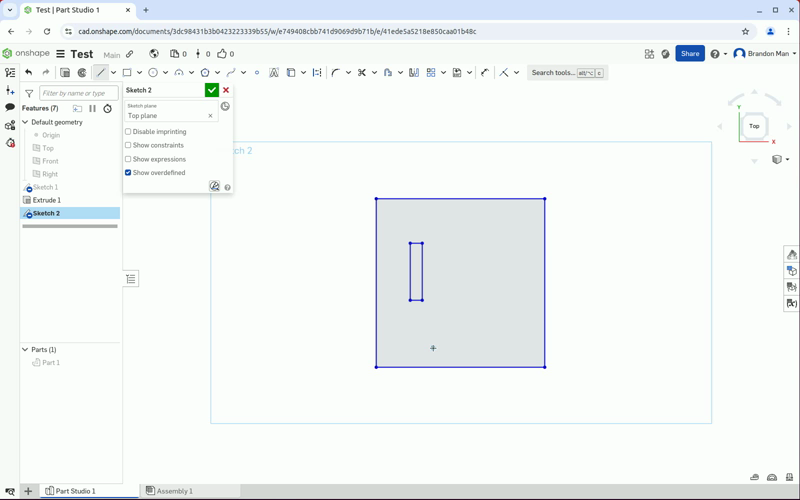
mouse_move(463, 347)
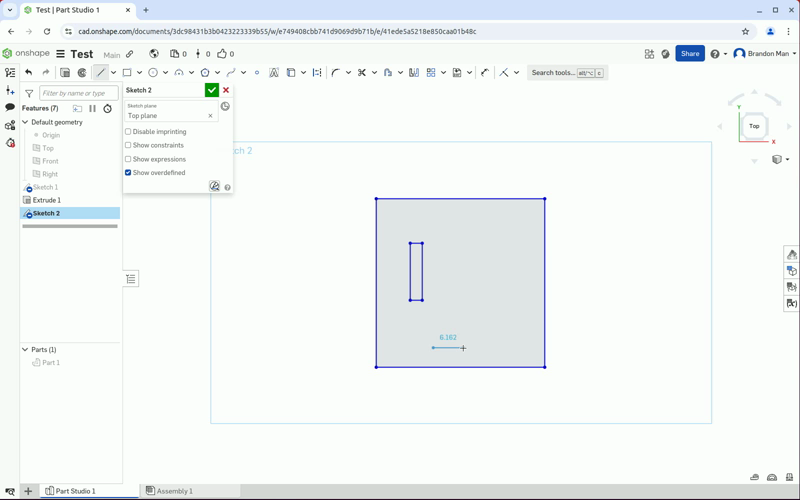
mouse_move(488, 347)
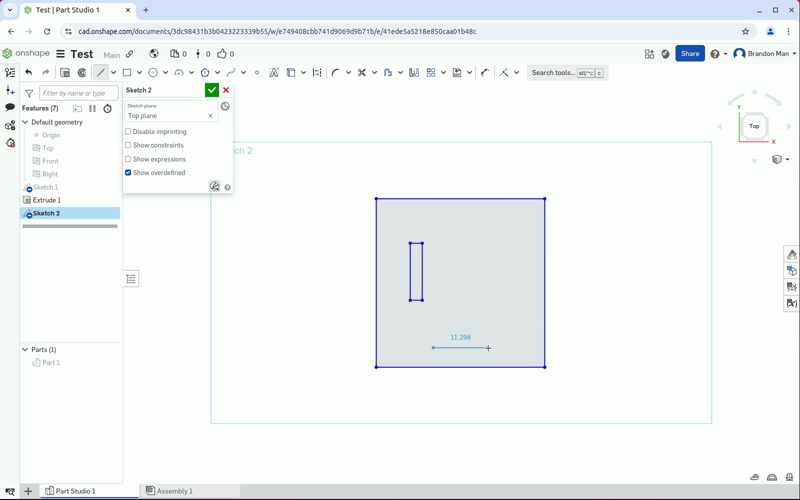
click(488, 347)
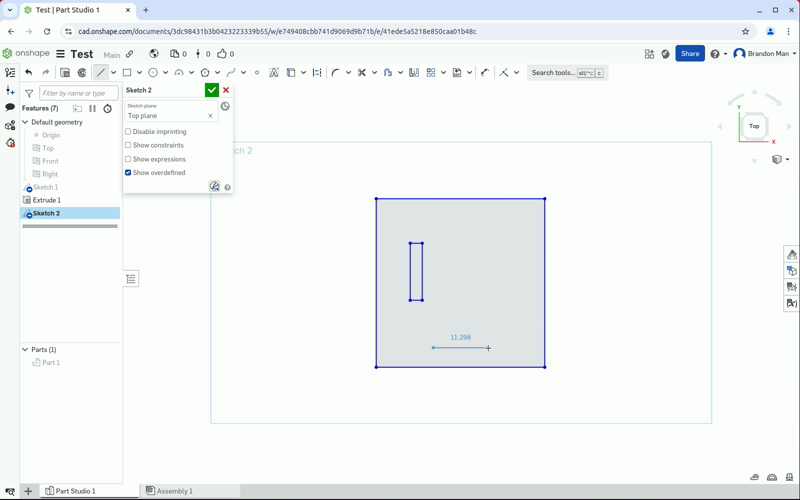
key_up(shift)
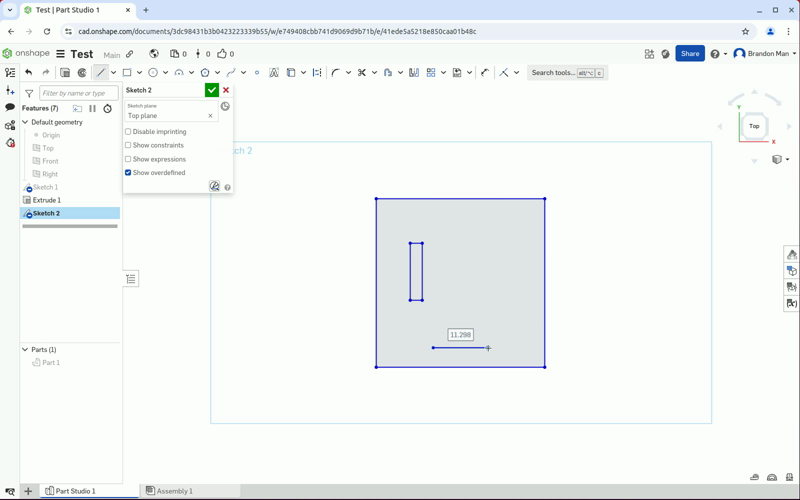
key_down(shift)
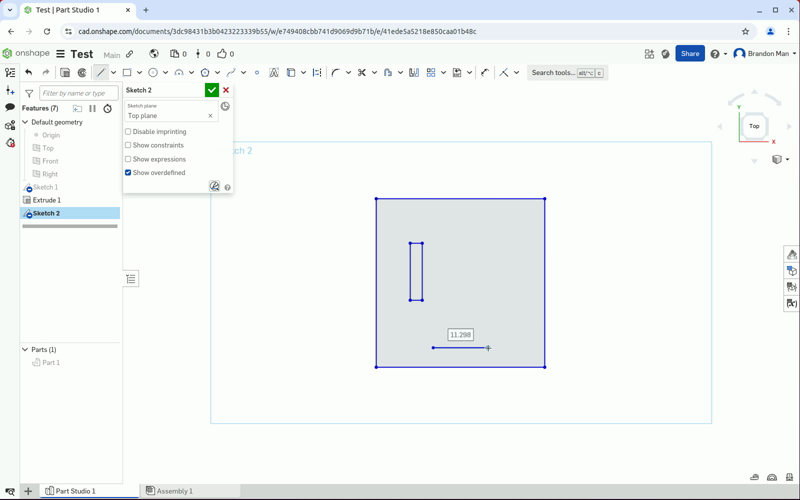
mouse_move(518, 347)
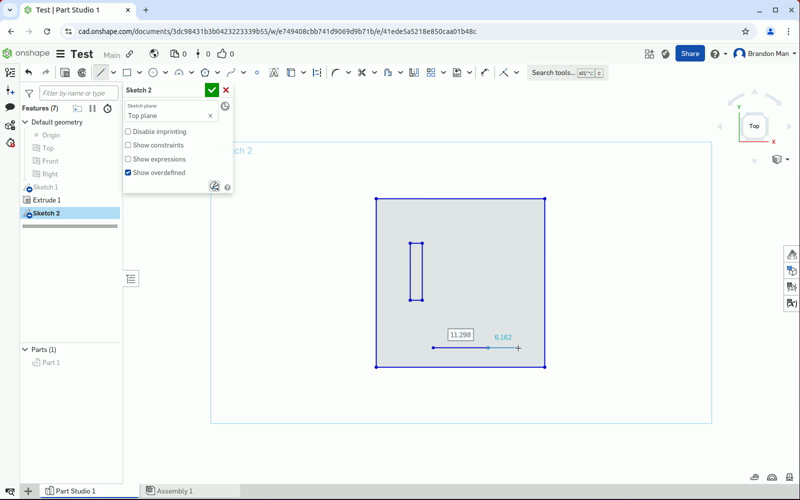
mouse_move(488, 335)
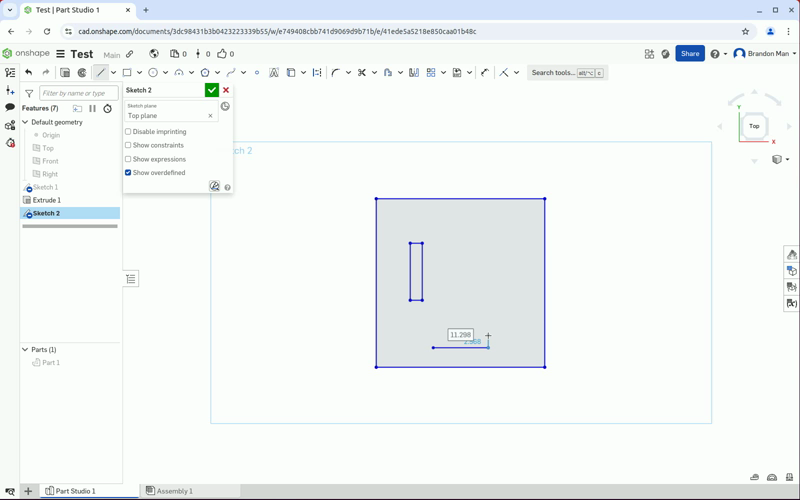
click(488, 335)
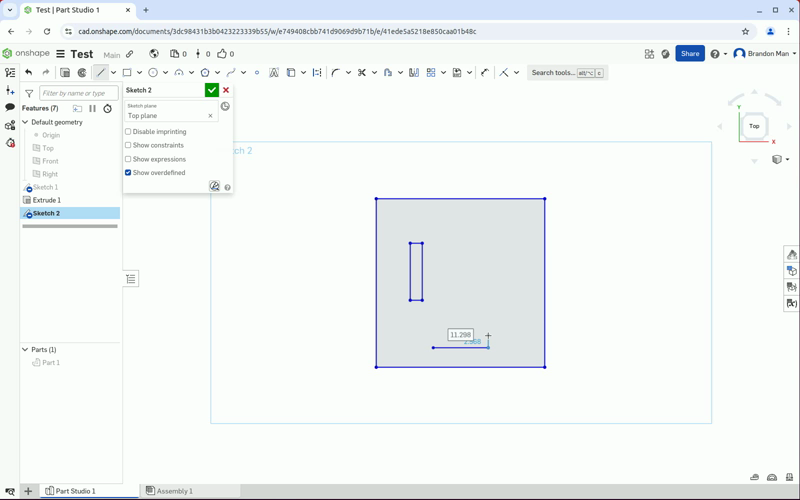
key_up(shift)
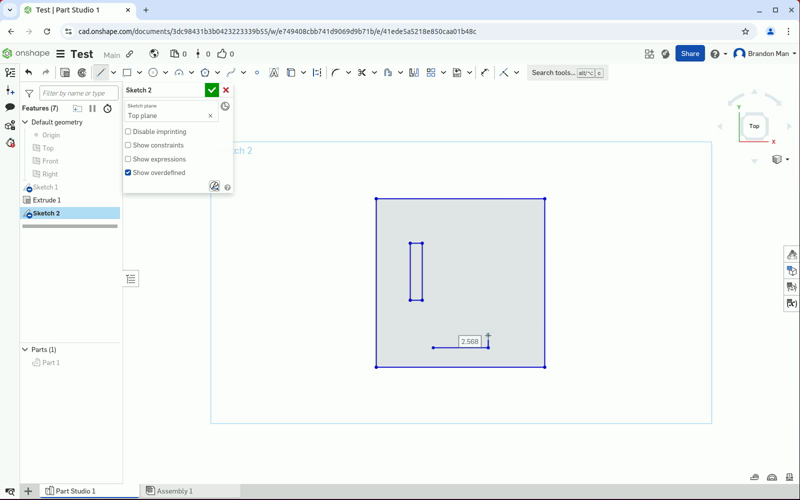
key_down(shift)
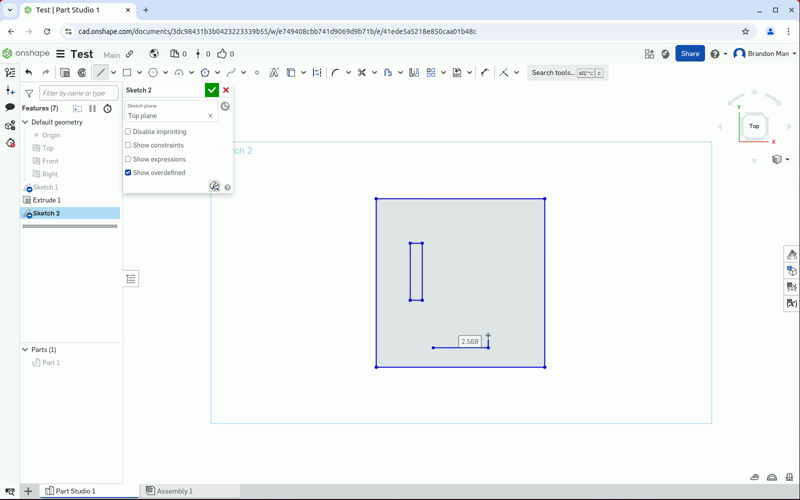
mouse_move(518, 335)
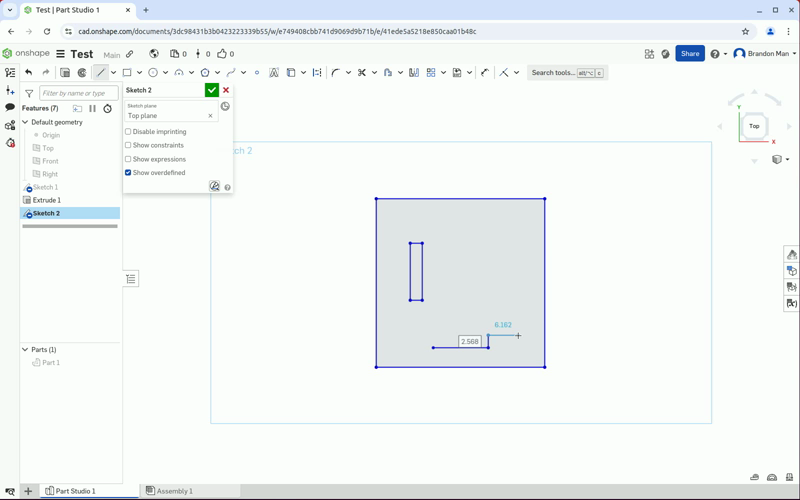
mouse_move(433, 335)
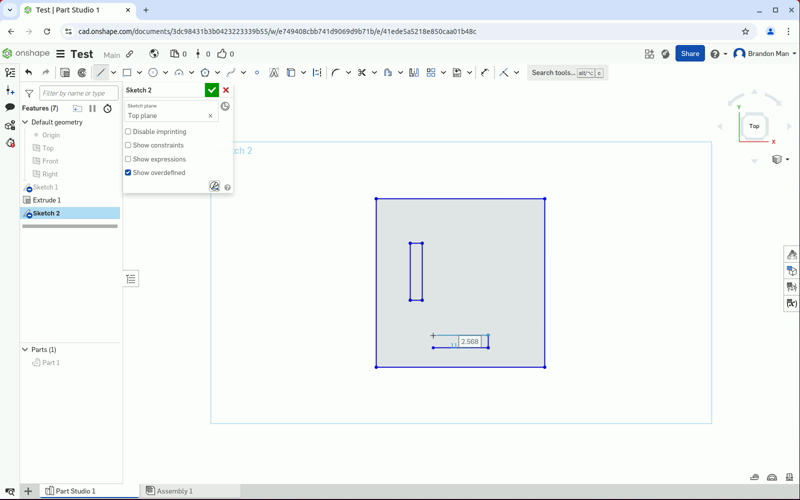
click(433, 335)
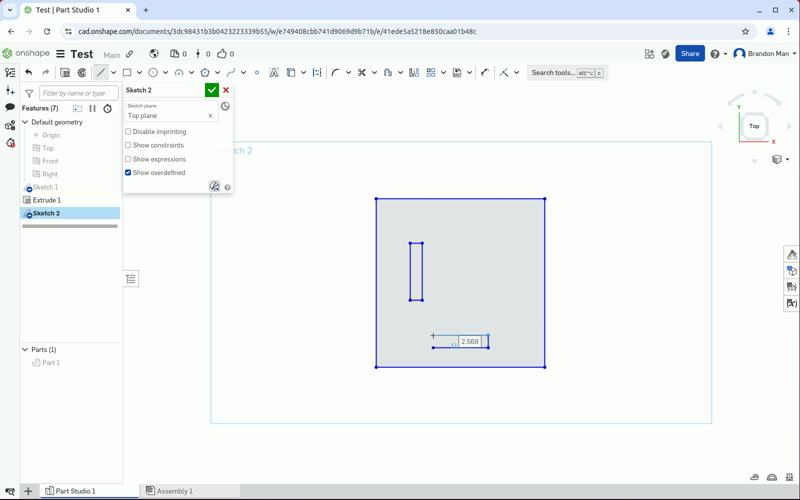
key_up(shift)
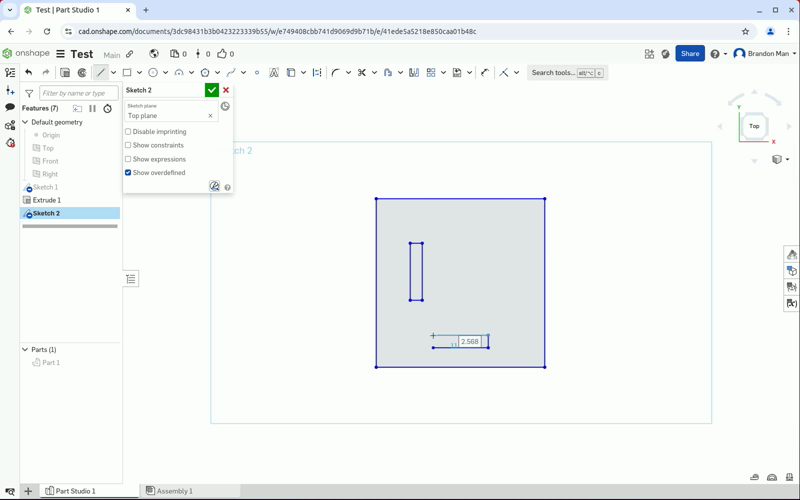
mouse_move(463, 335)
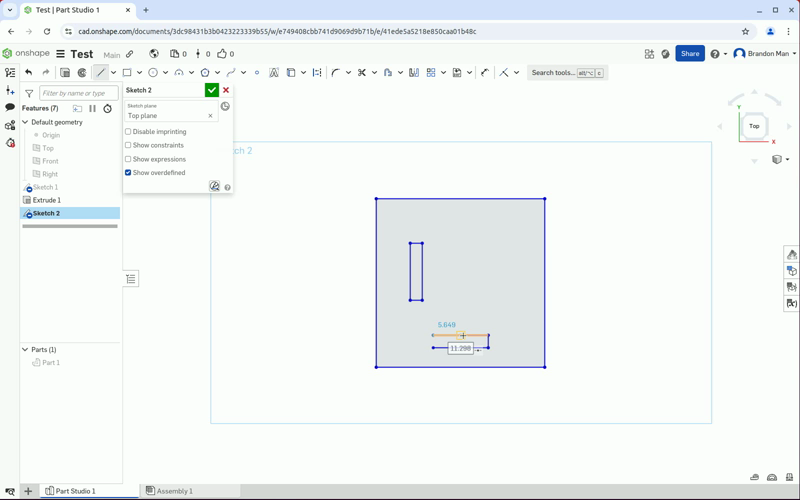
key_down(shift)
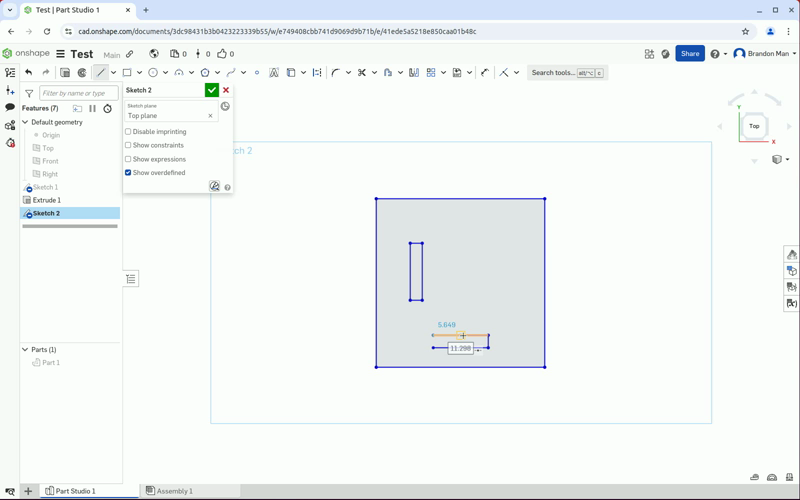
mouse_move(433, 347)
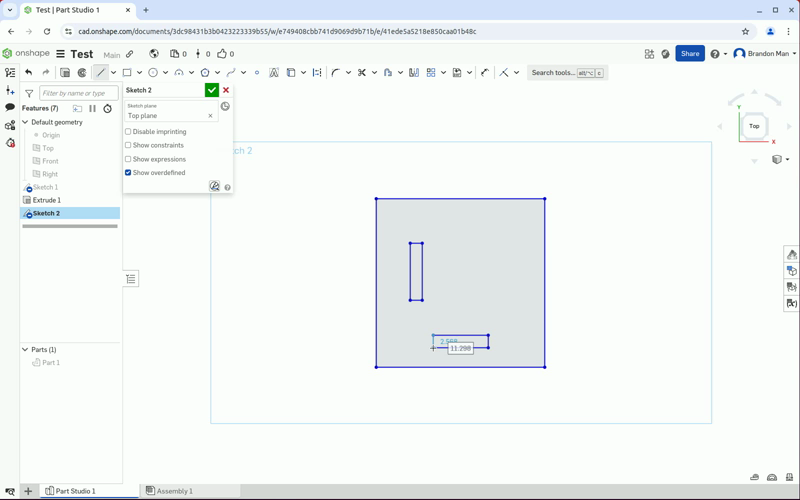
key_up(shift)
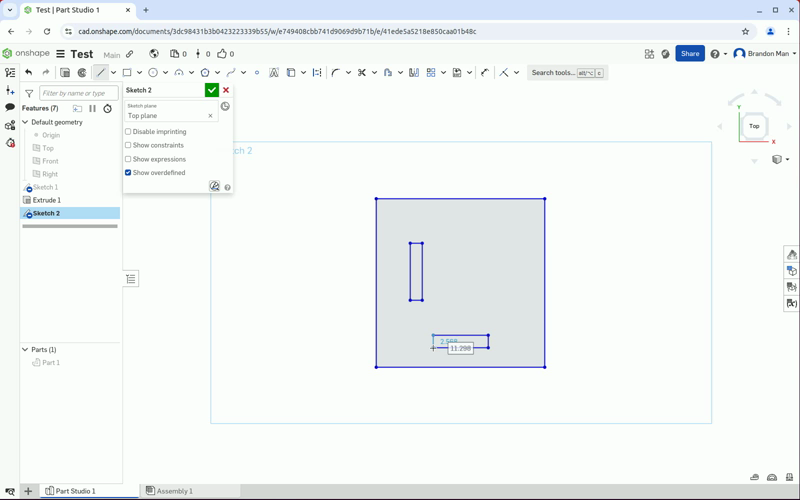
click(433, 347)
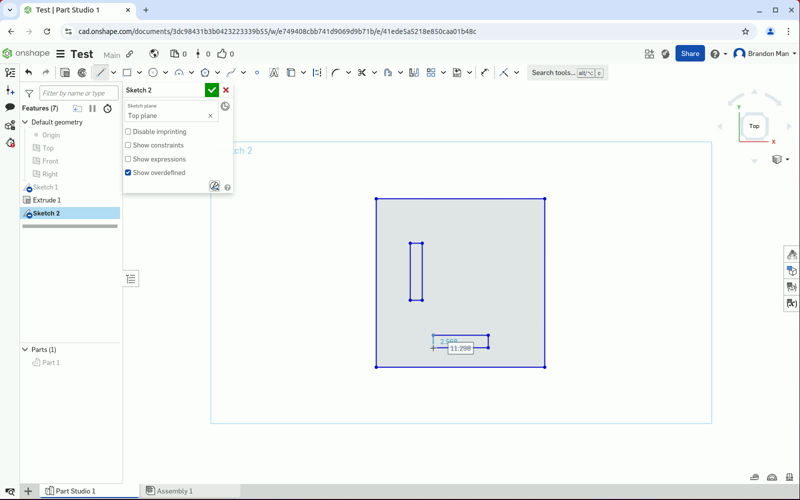
key(esc)
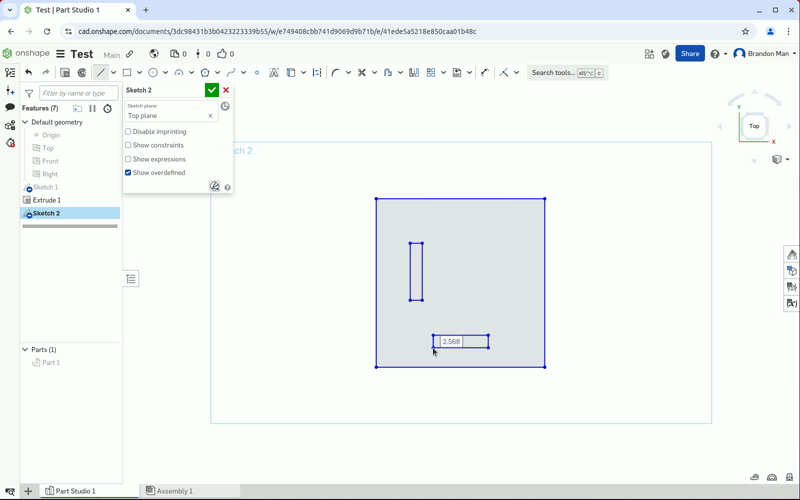
key(l)
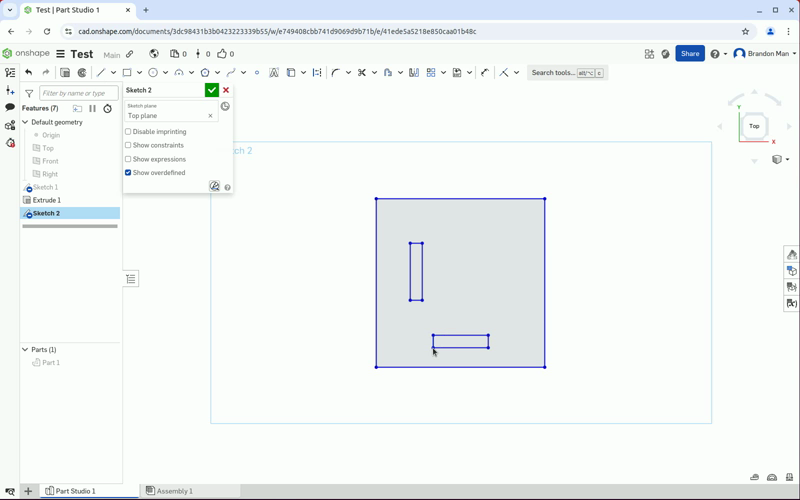
key_down(shift)
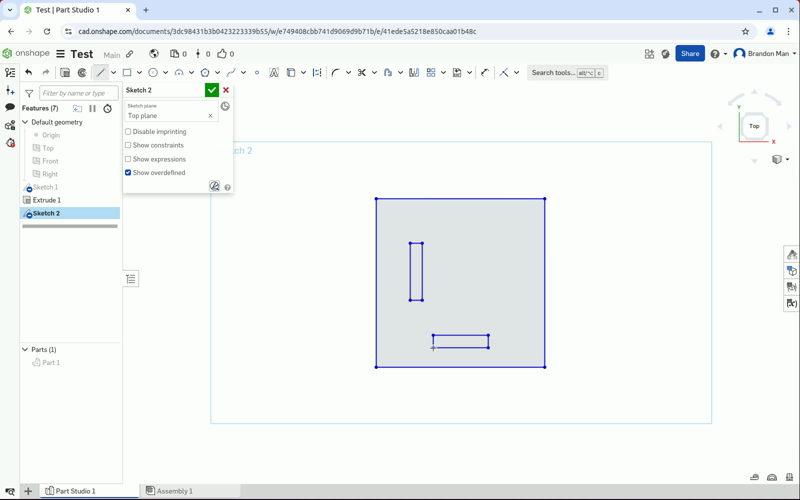
mouse_move(502, 300)
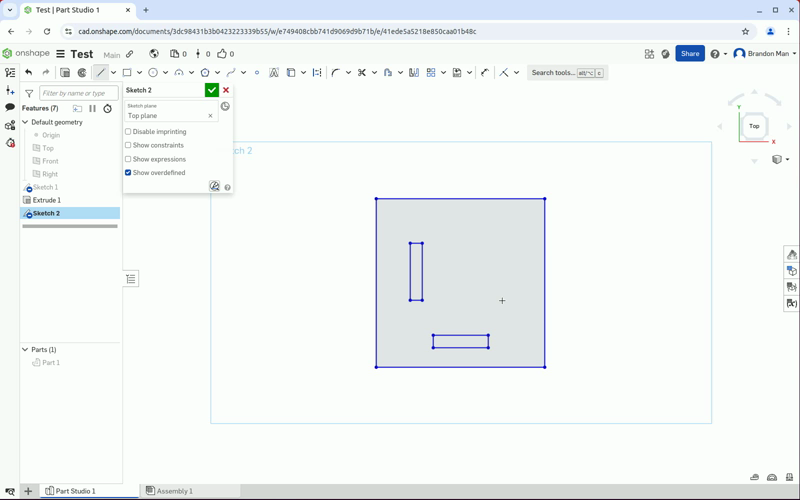
click(502, 300)
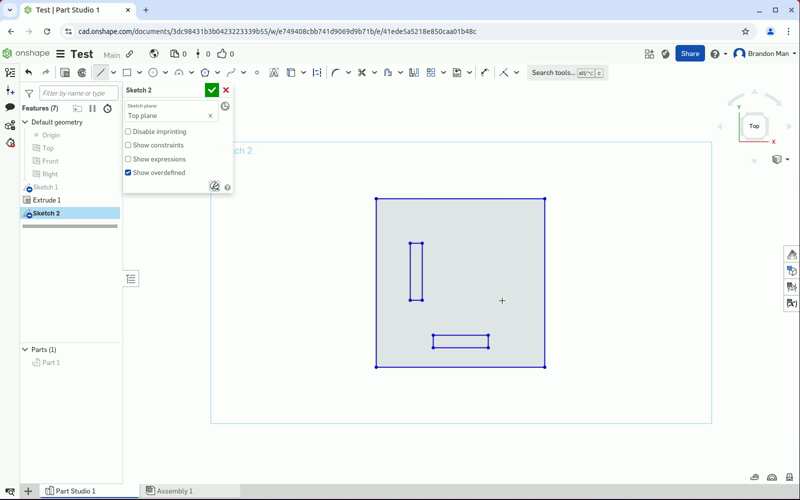
key_up(shift)
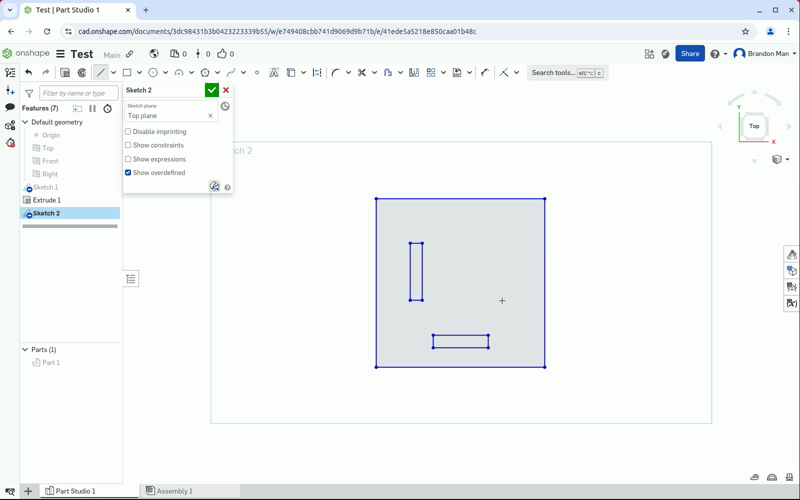
key_down(shift)
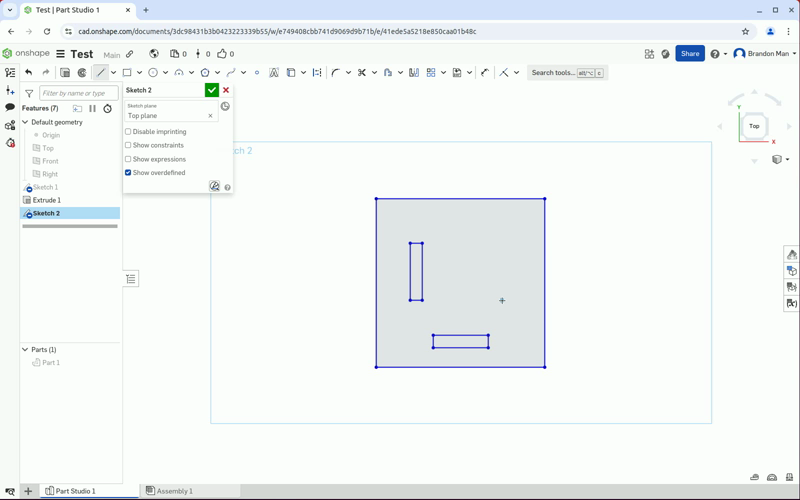
mouse_move(532, 300)
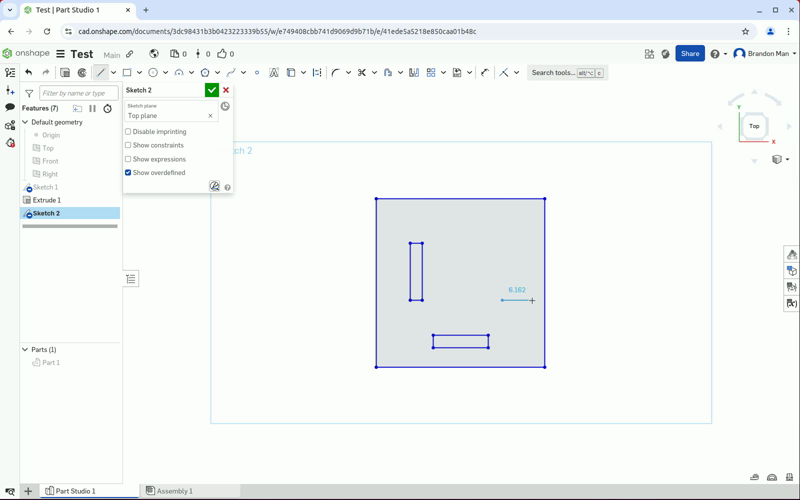
mouse_move(514, 300)
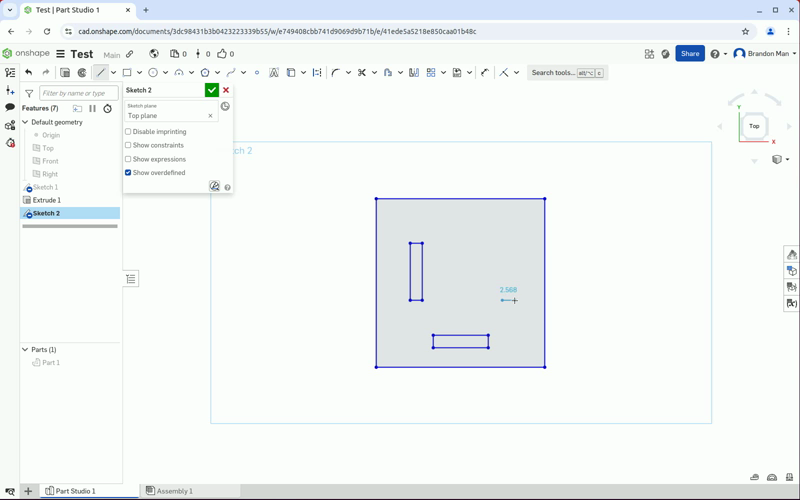
click(514, 300)
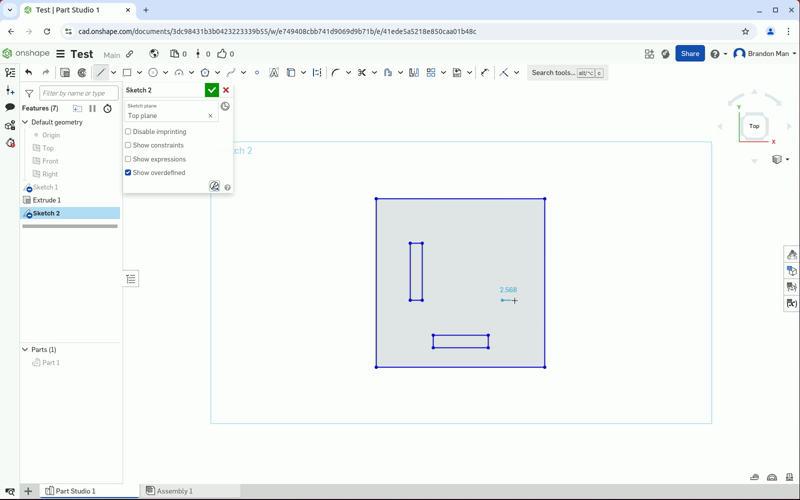
key_up(shift)
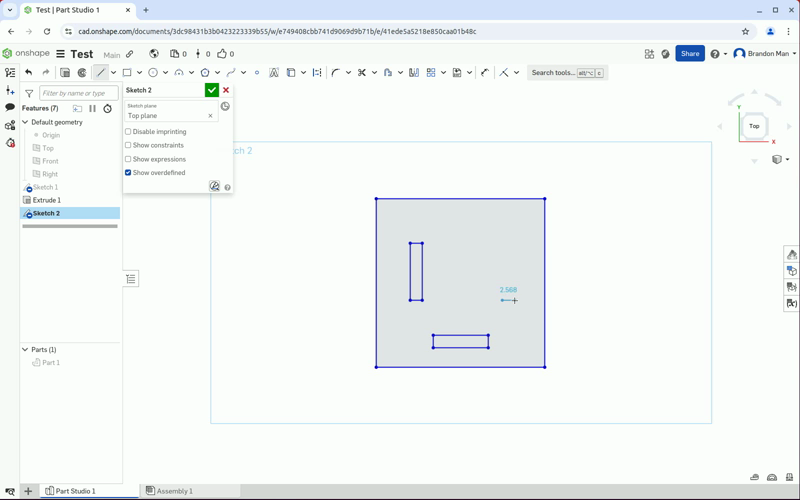
key_down(shift)
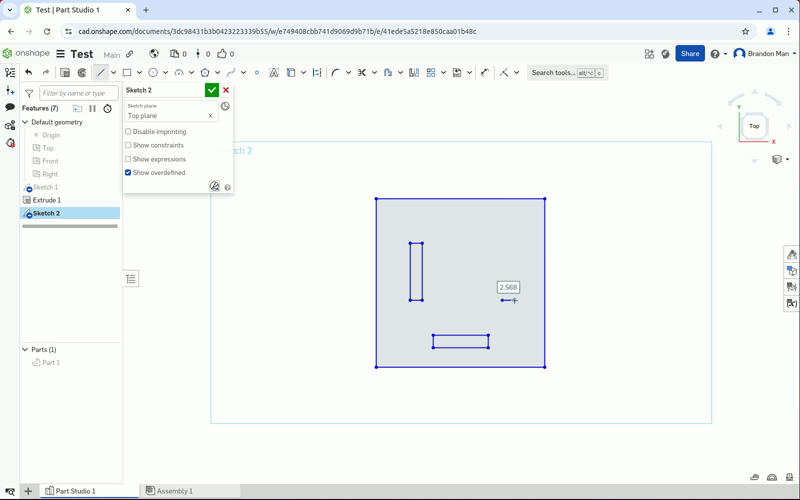
mouse_move(544, 300)
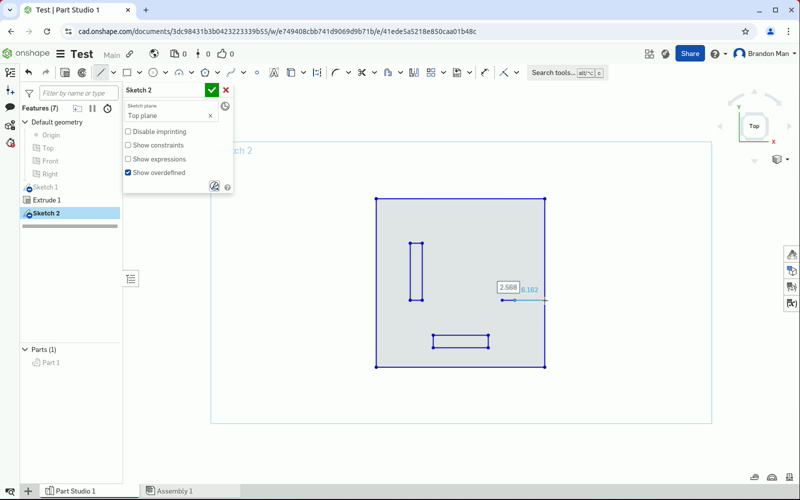
mouse_move(514, 243)
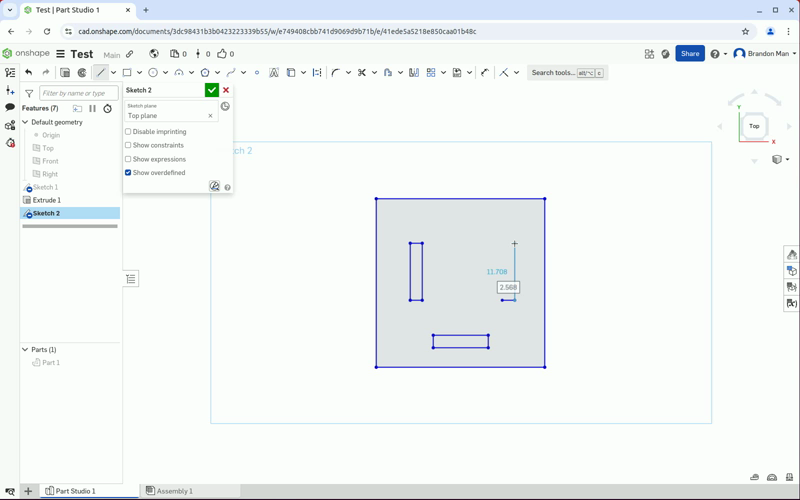
click(514, 243)
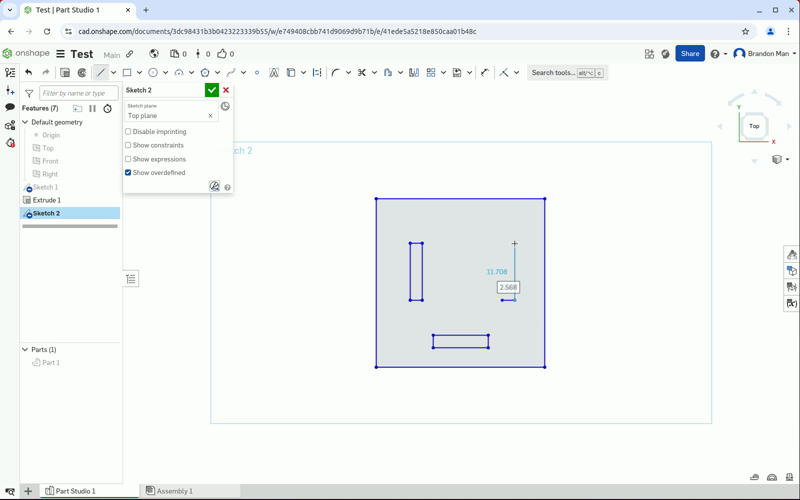
key_up(shift)
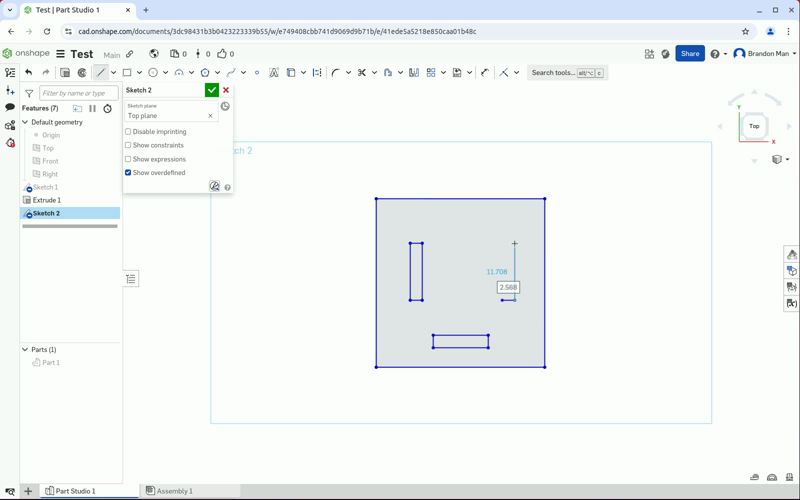
key_down(shift)
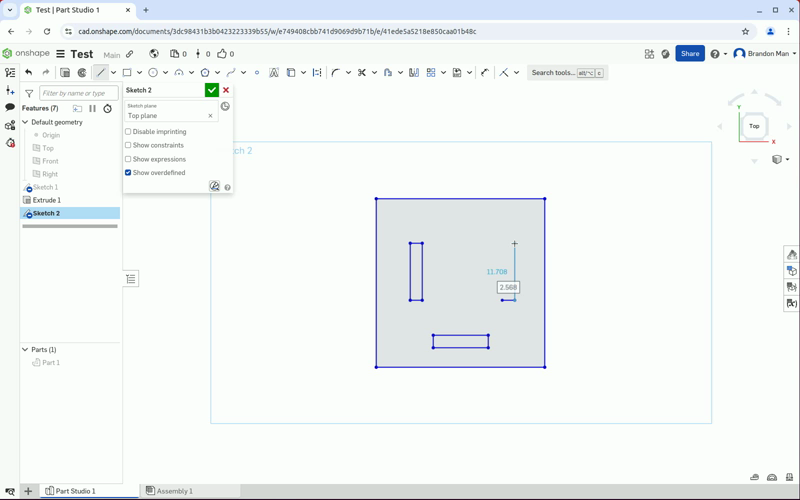
mouse_move(544, 243)
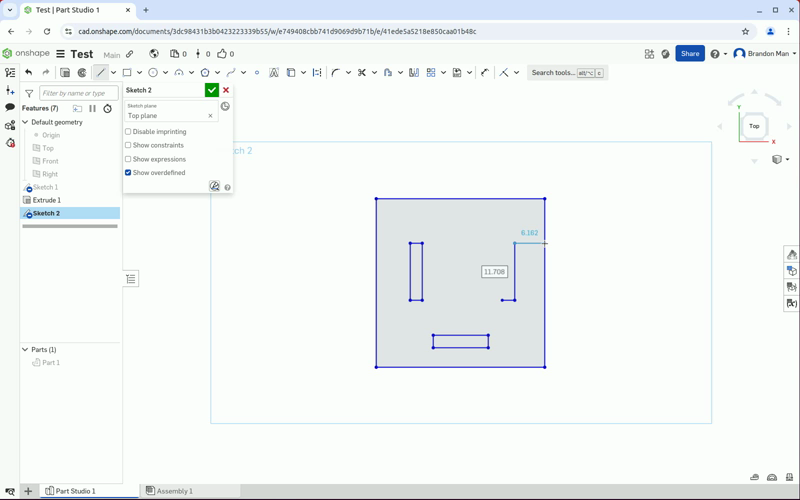
mouse_move(502, 243)
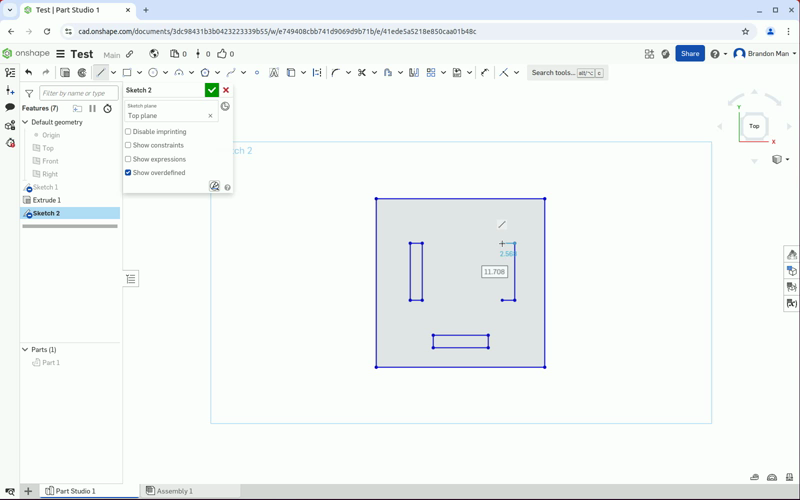
click(502, 243)
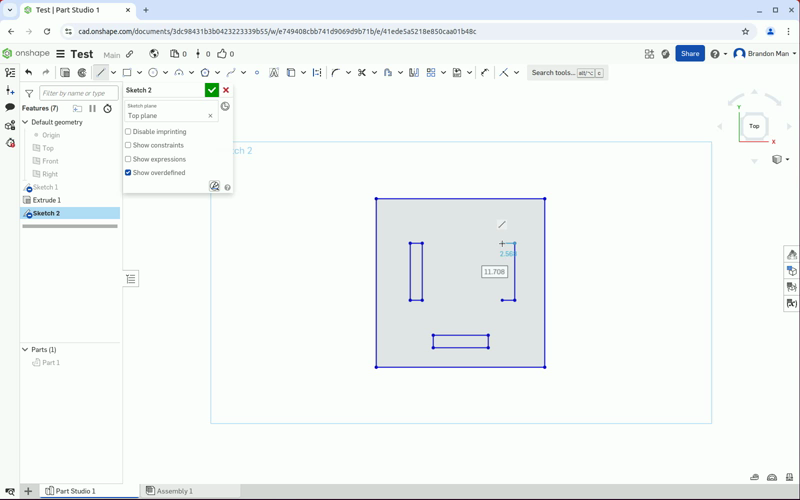
key_up(shift)
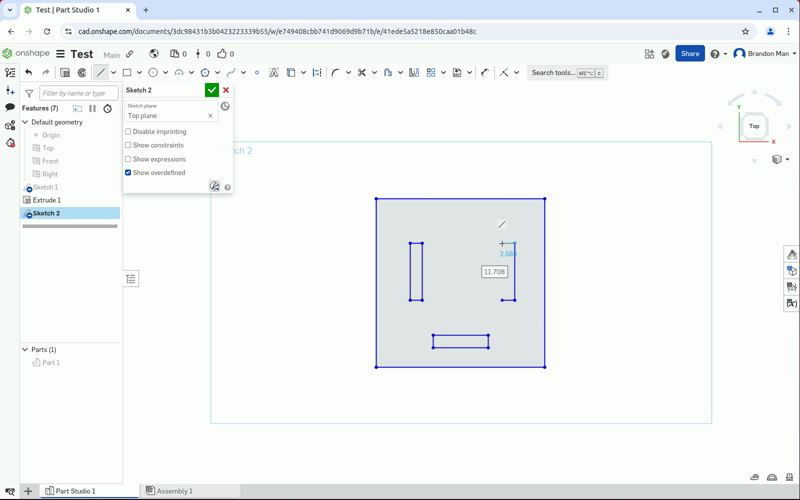
mouse_move(532, 243)
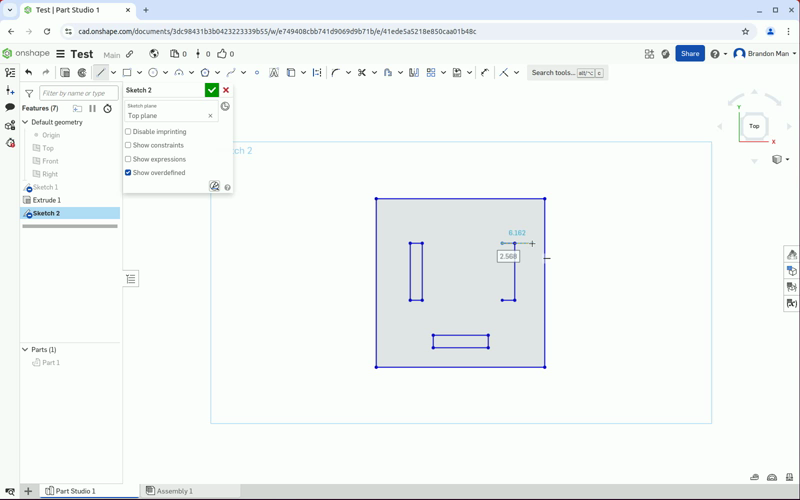
key_down(shift)
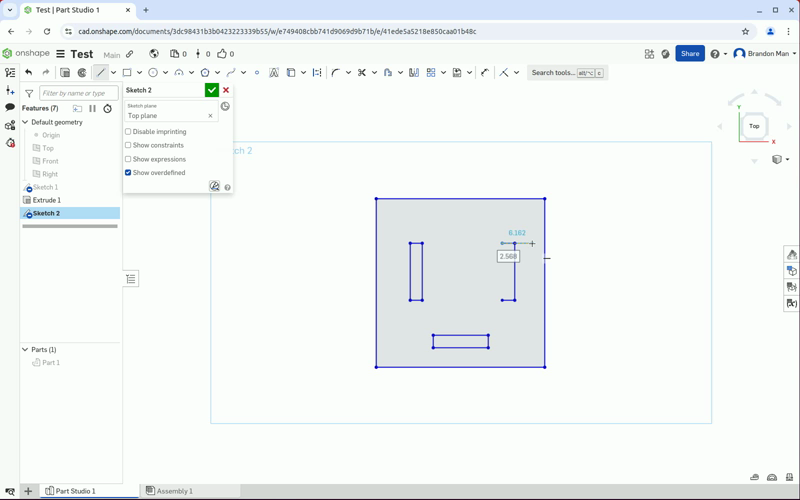
mouse_move(502, 300)
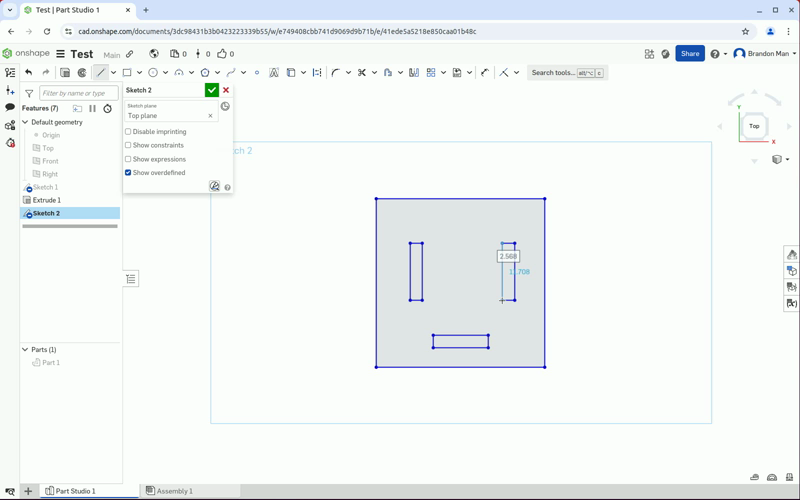
key_up(shift)
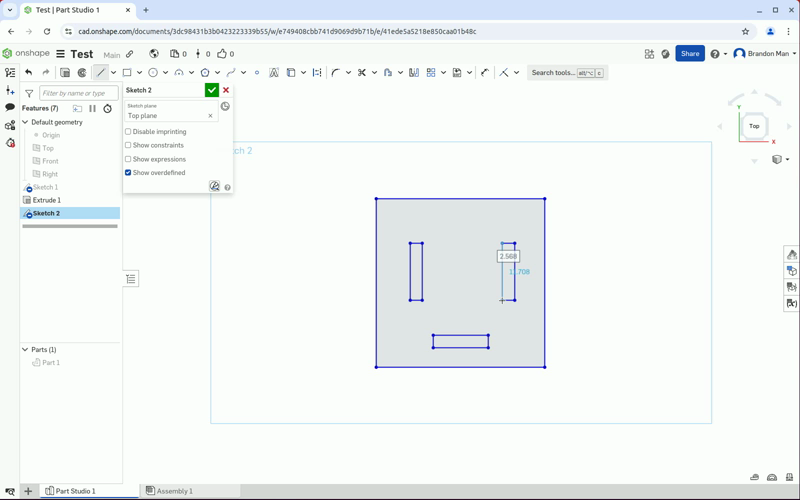
click(502, 300)
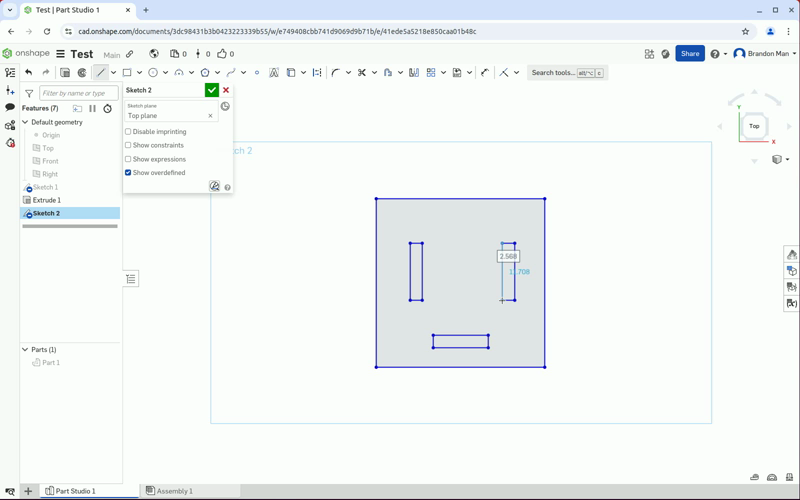
key(esc)
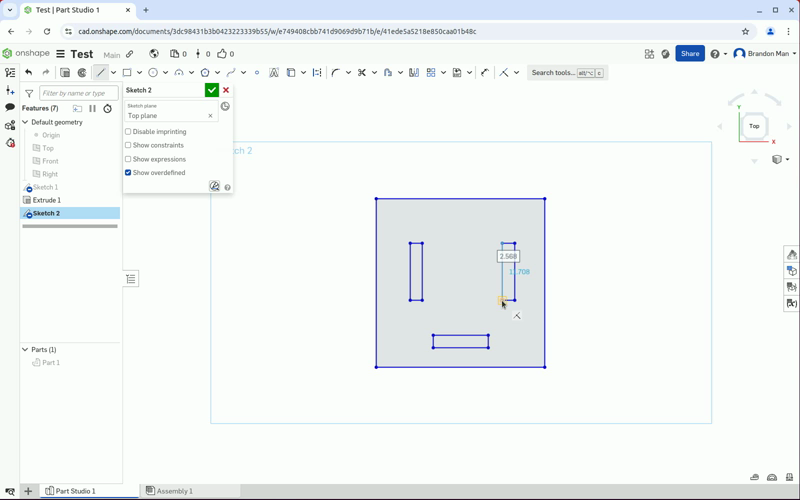
mouse_move(415, 222)
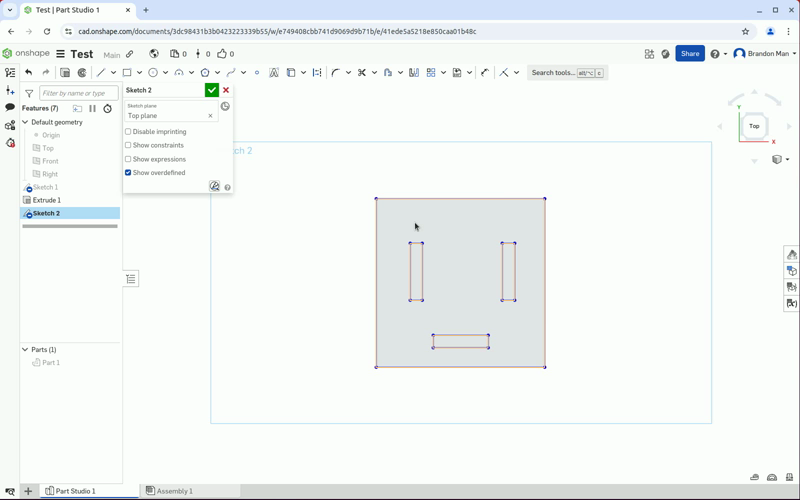
click(415, 222)
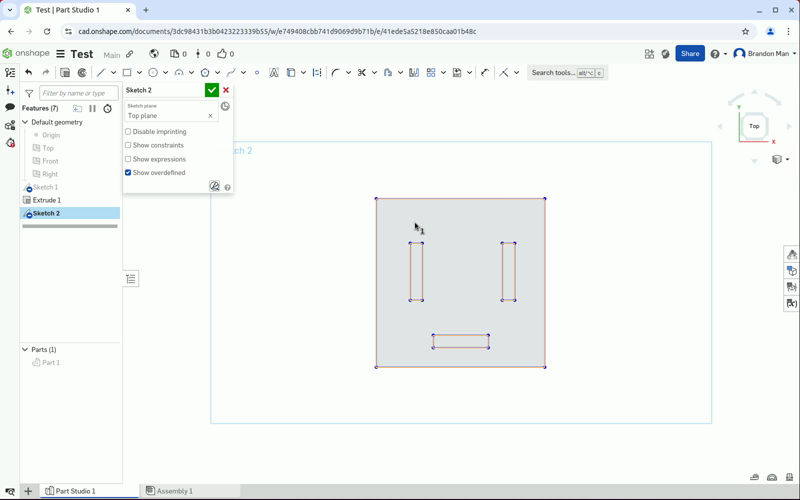
mouse_move(73, 352)
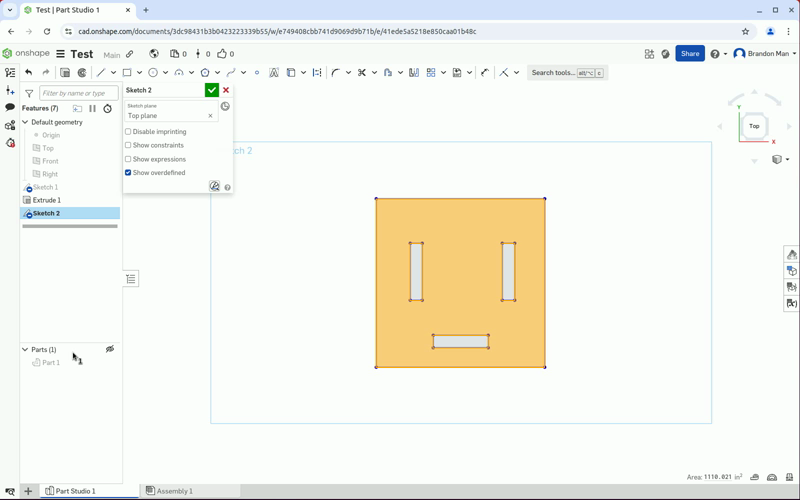
key(shift+y)
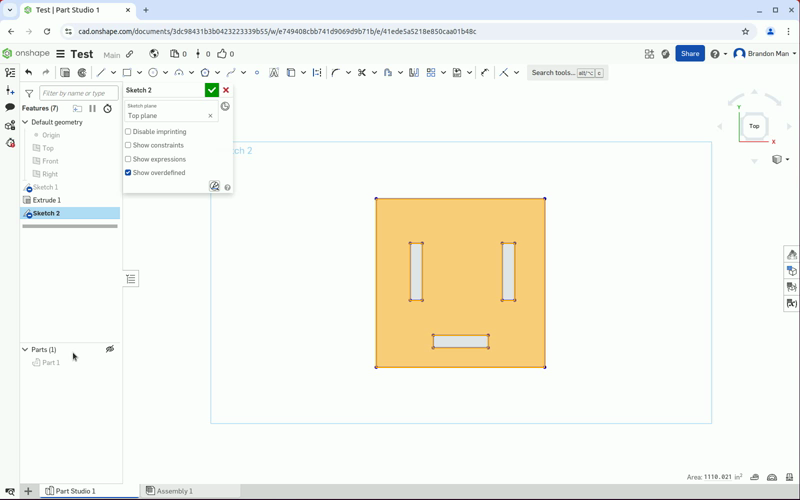
key(shift+e)
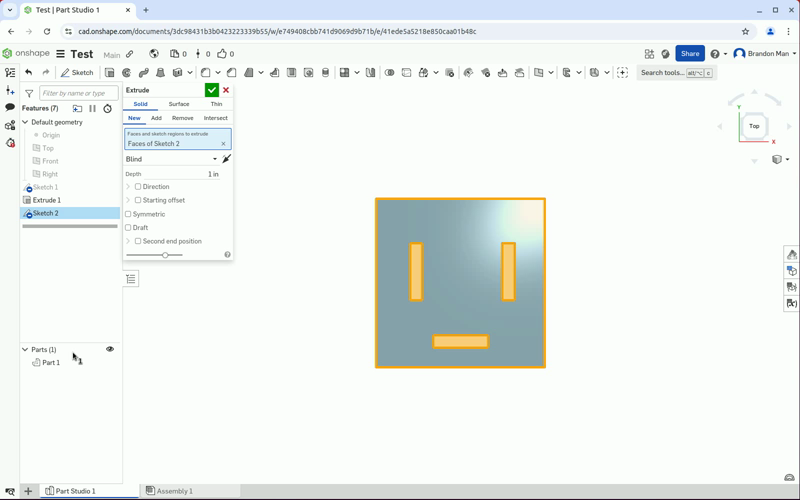
mouse_move(143, 106)
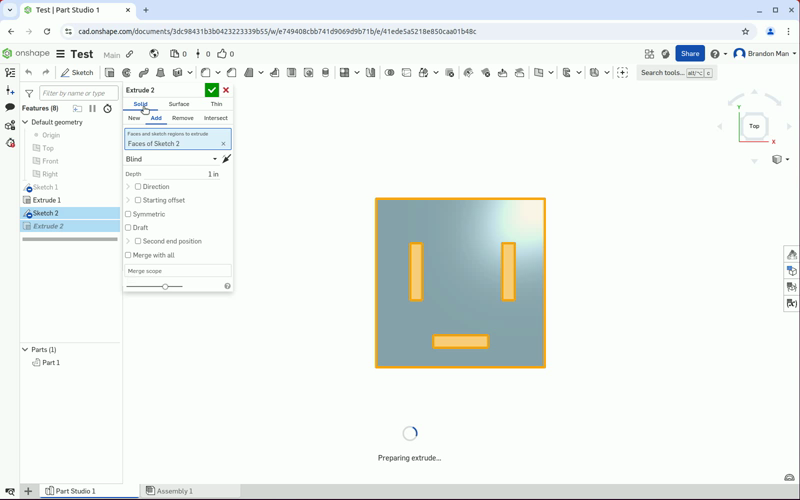
click(143, 106)
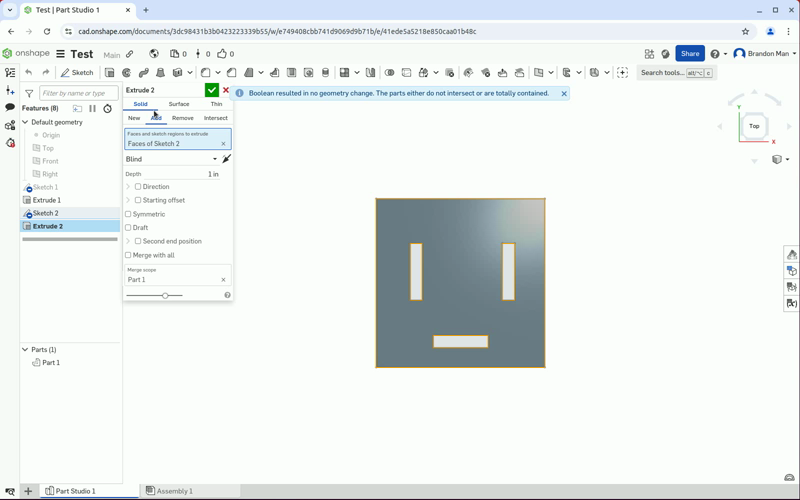
mouse_move(186, 120)
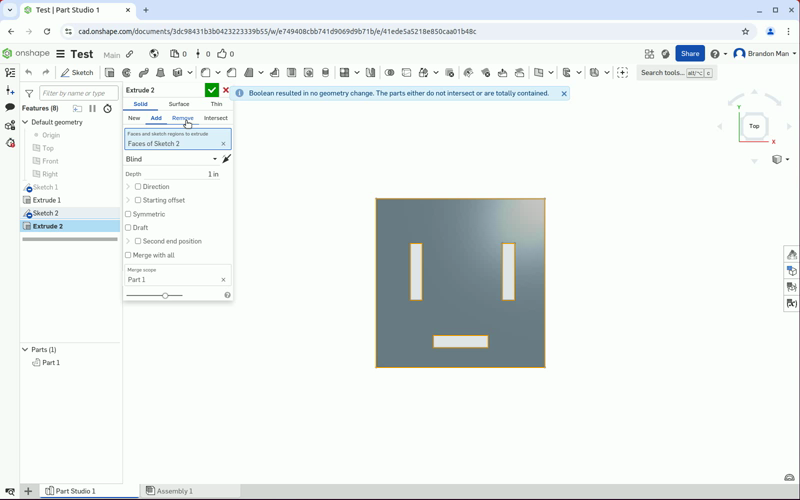
click(186, 120)
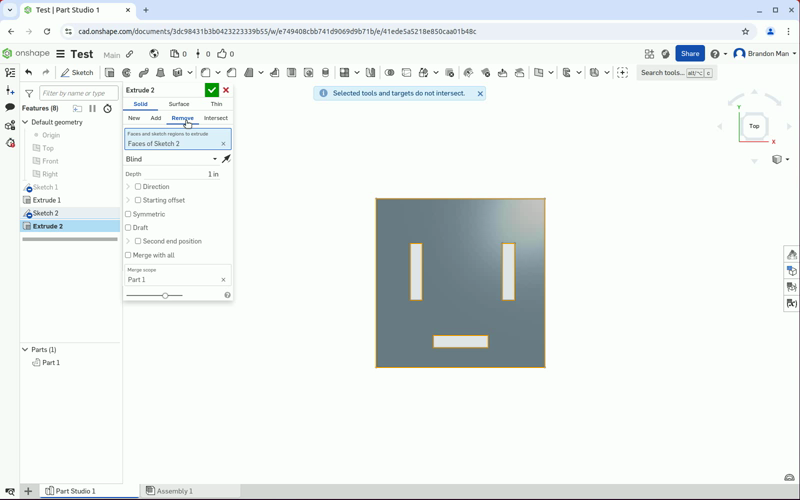
key(tab, 4)
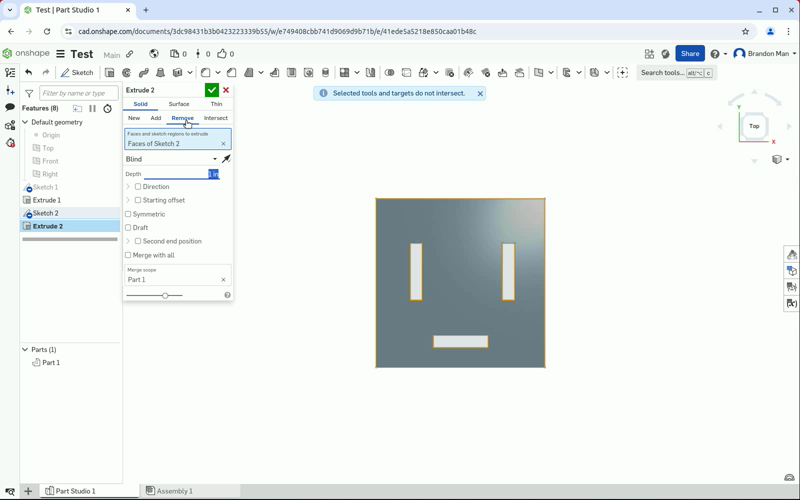
text(23.108)
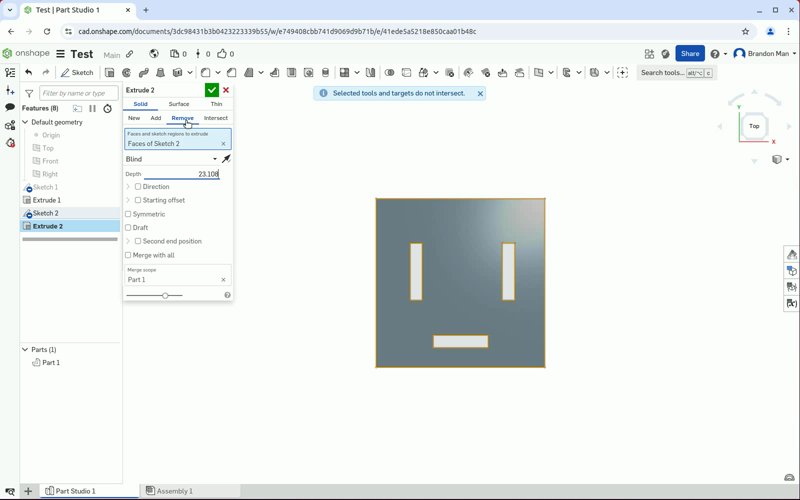
key(tab, 6)
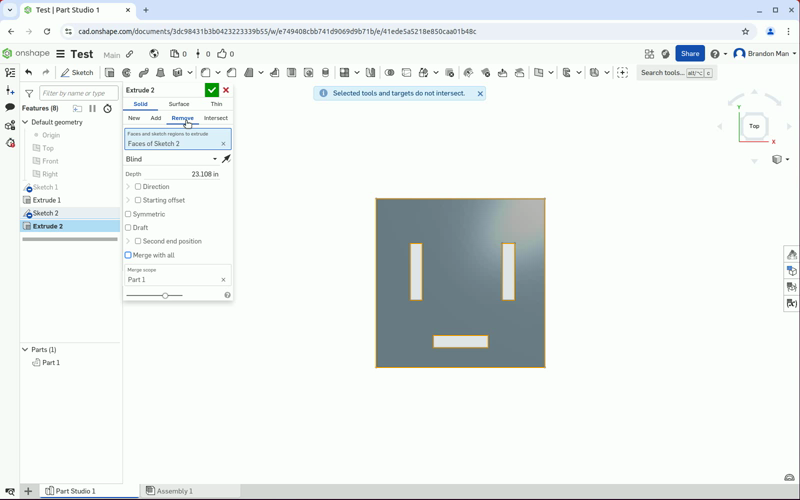
key(space)
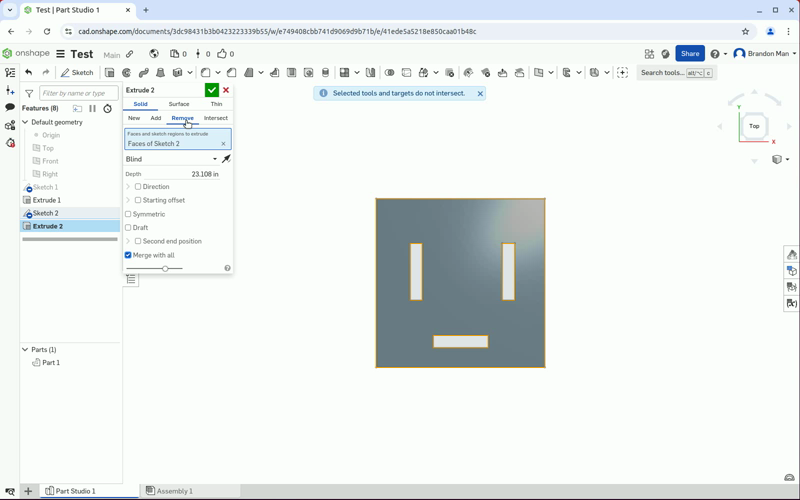
key(enter)
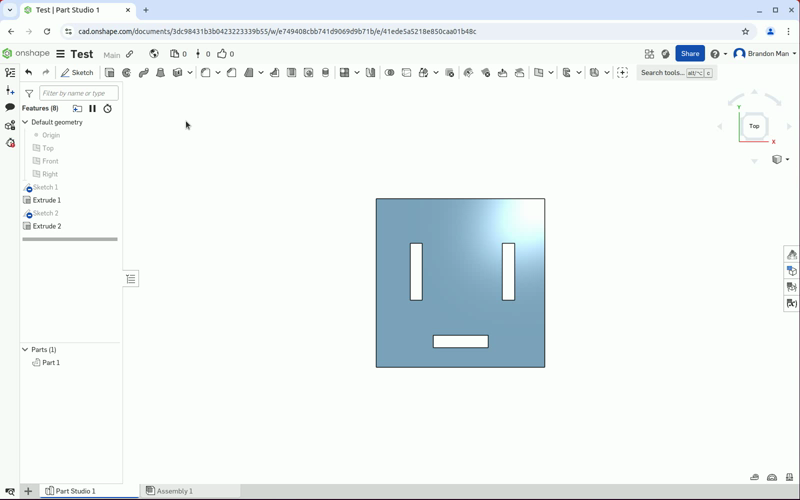
key(shift+h)
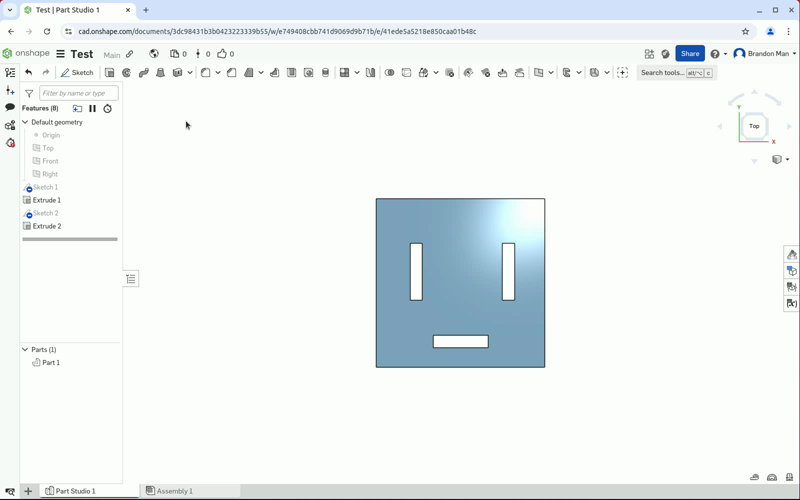
key(shift+h)
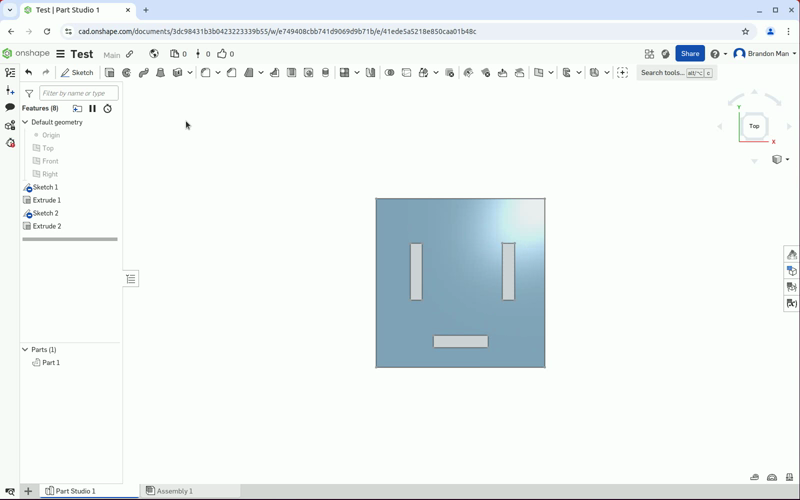
key(shift+7)
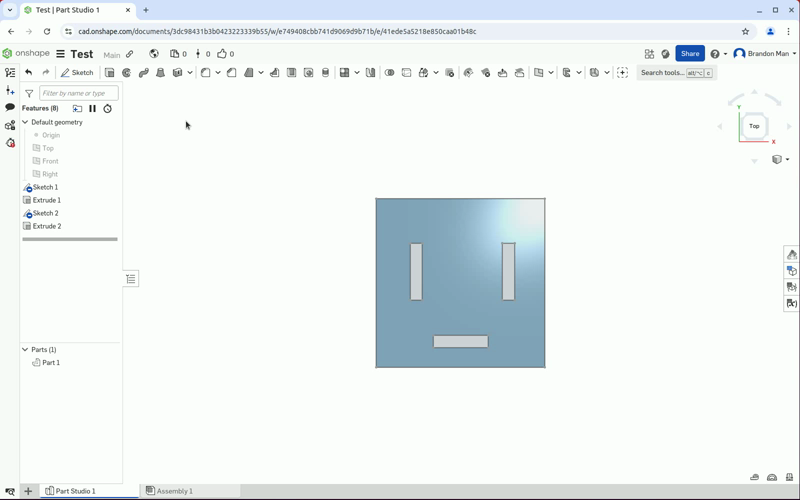
key(up, 3)
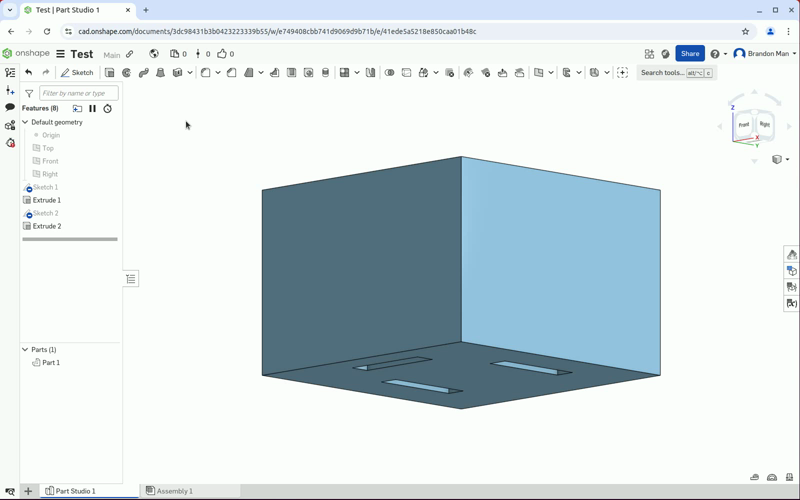
key(left, 3)
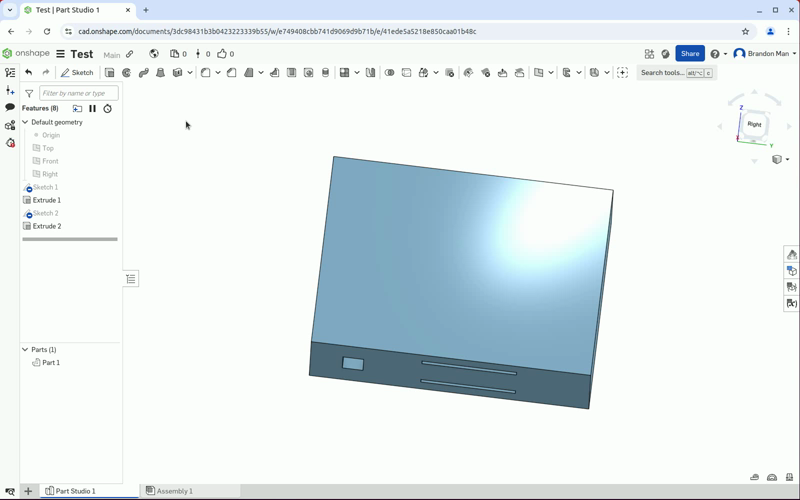
key(right, 3)
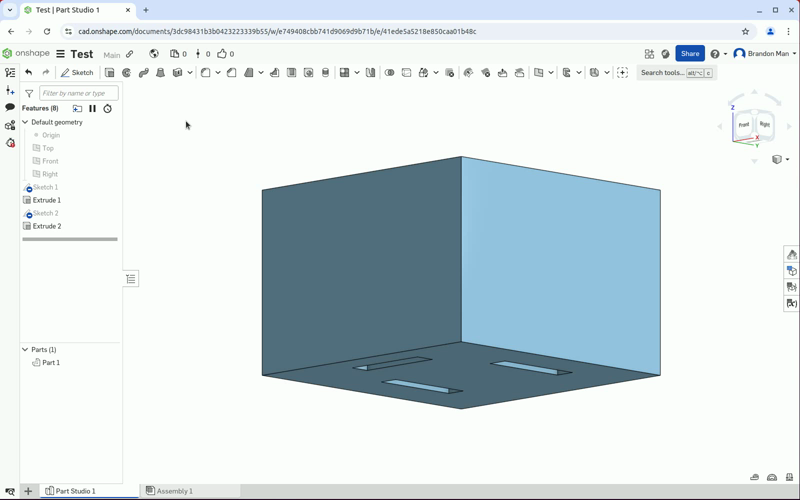
key(down, 3)
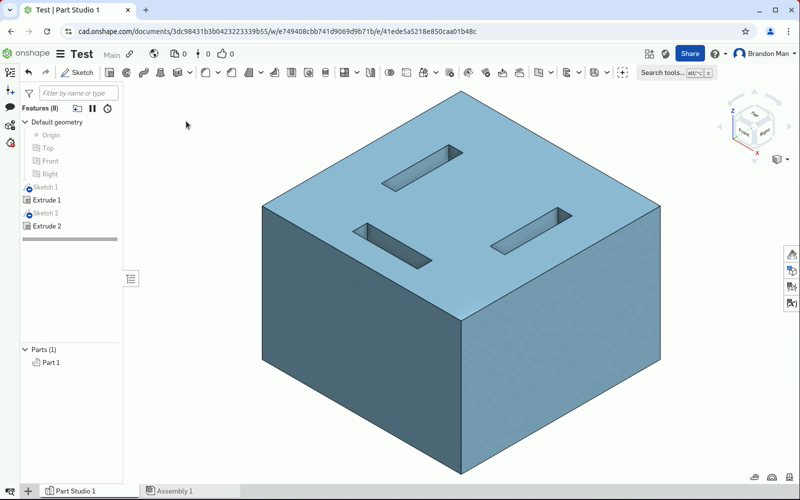
mouse_move(73, 189)
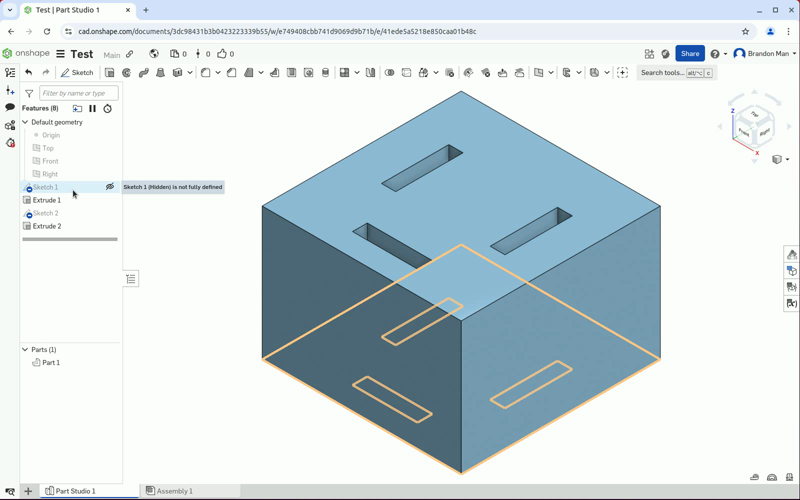
click(73, 189)